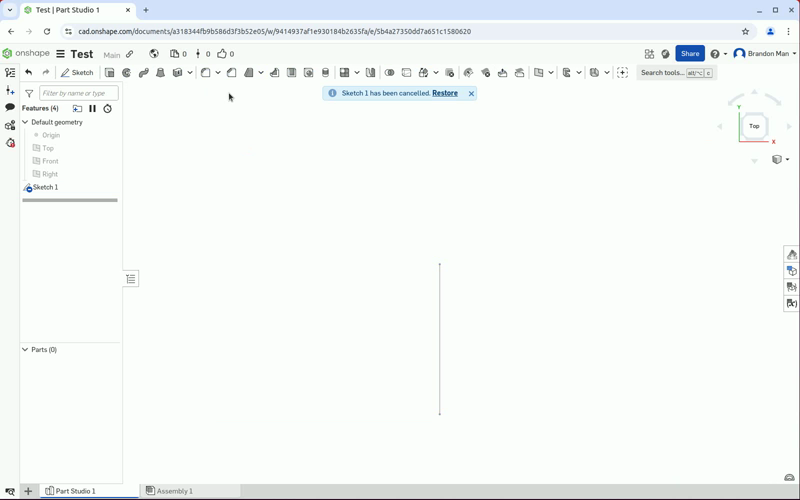
key(shift+h)
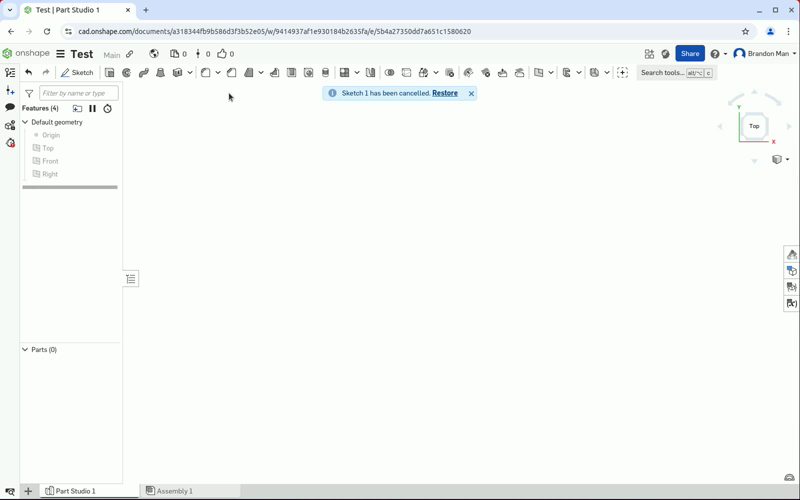
key(shift+s)
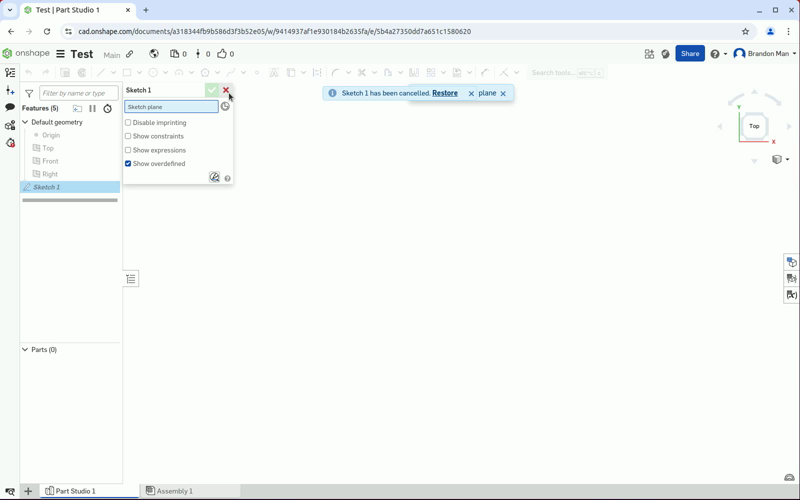
mouse_move(73, 150)
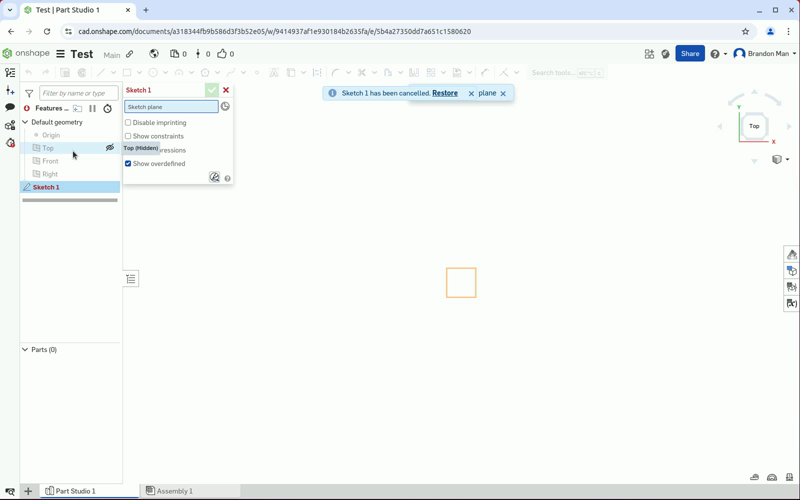
click(73, 150)
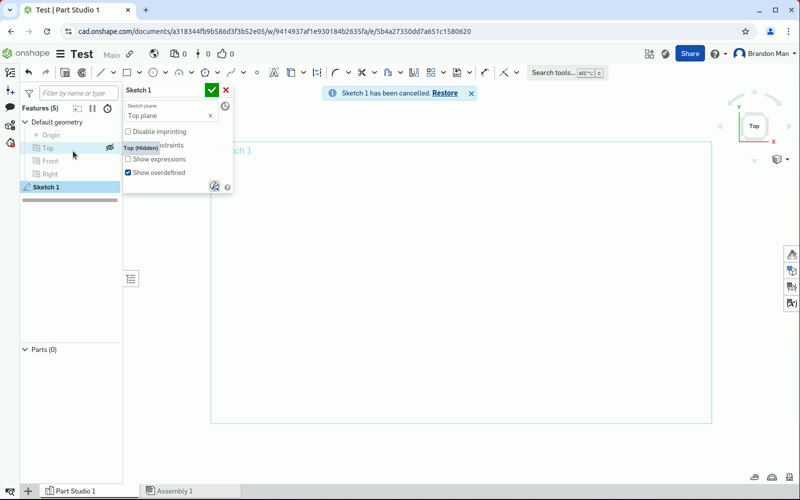
mouse_move(73, 352)
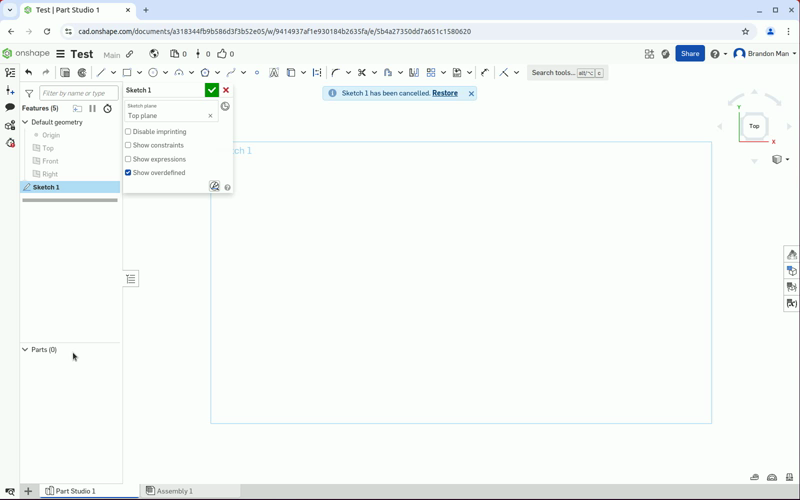
key(y)
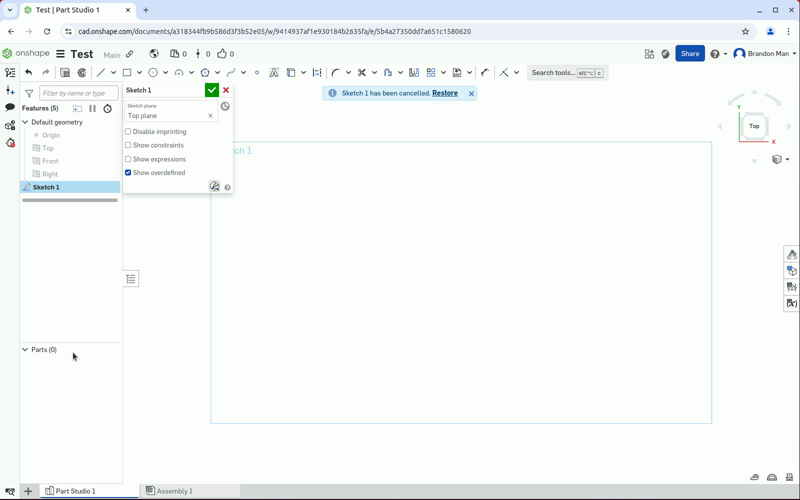
key(a)
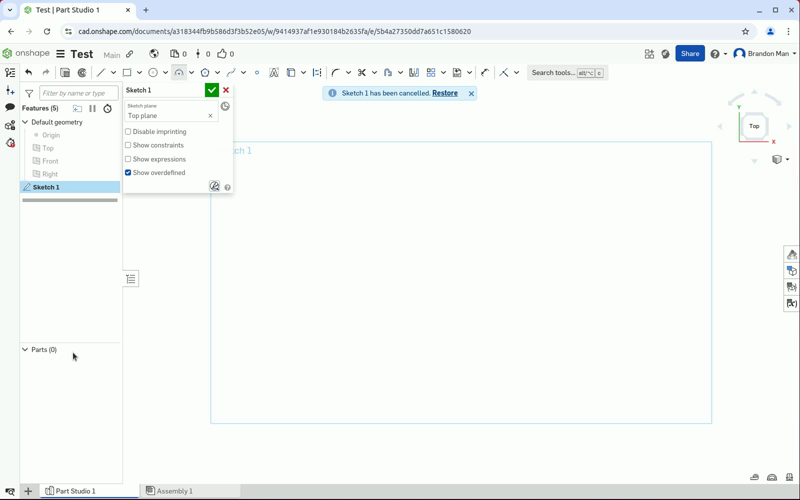
key_down(shift)
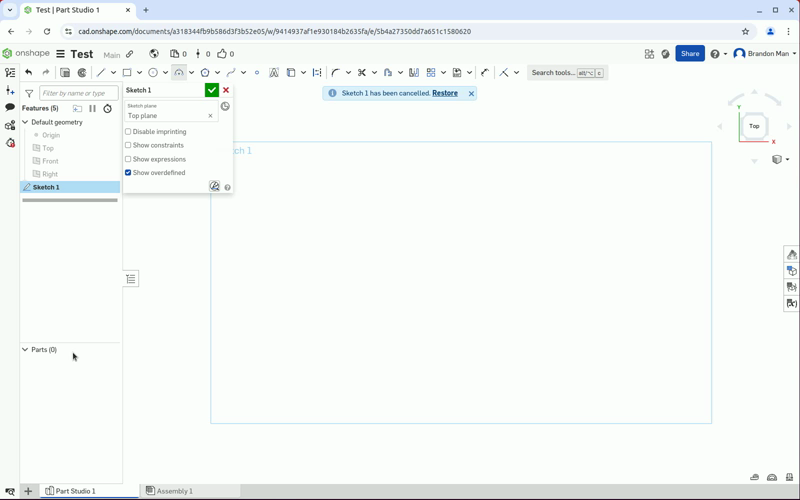
mouse_move(427, 325)
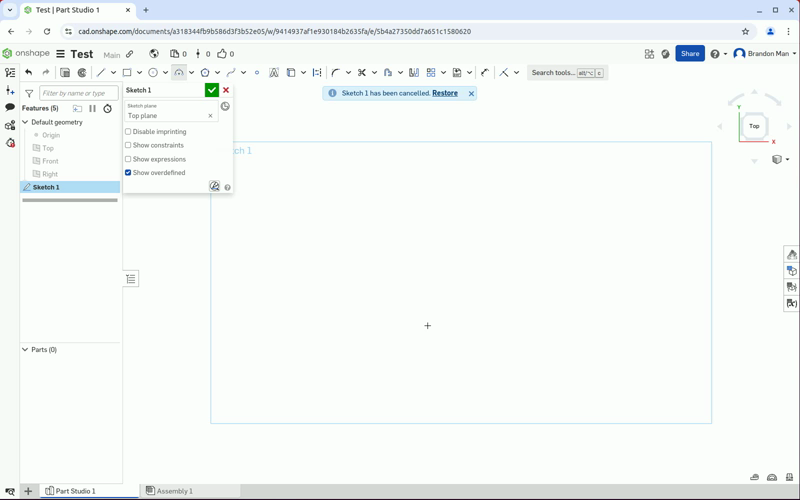
click(427, 325)
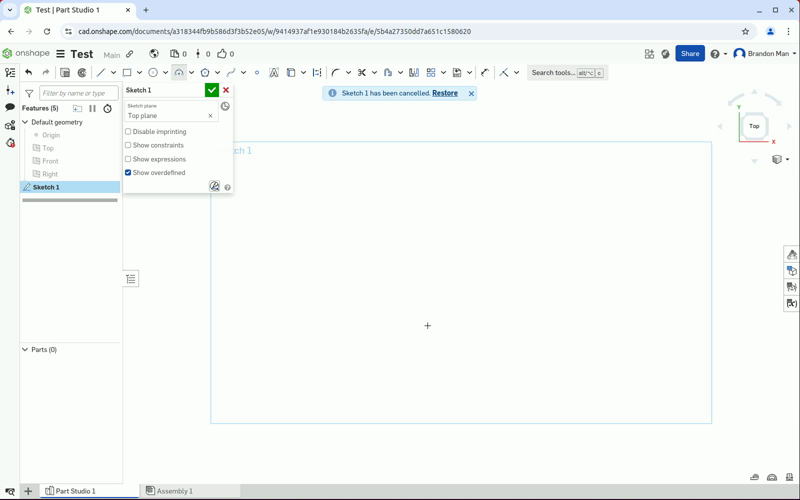
key_up(shift)
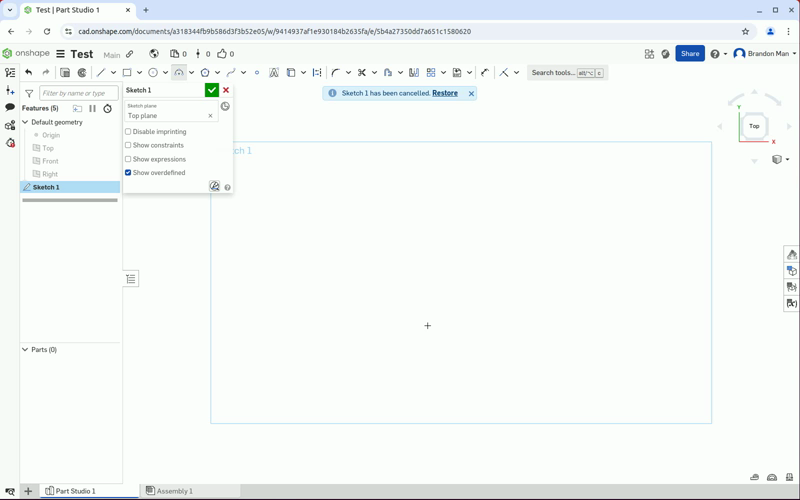
key_down(shift)
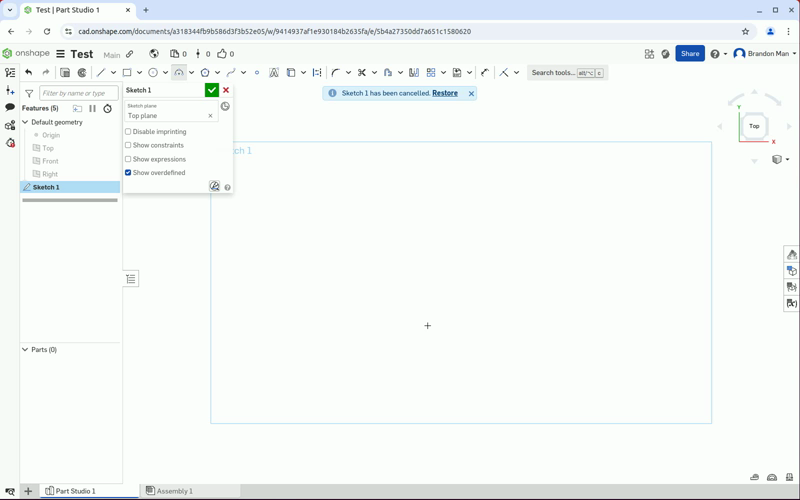
mouse_move(427, 240)
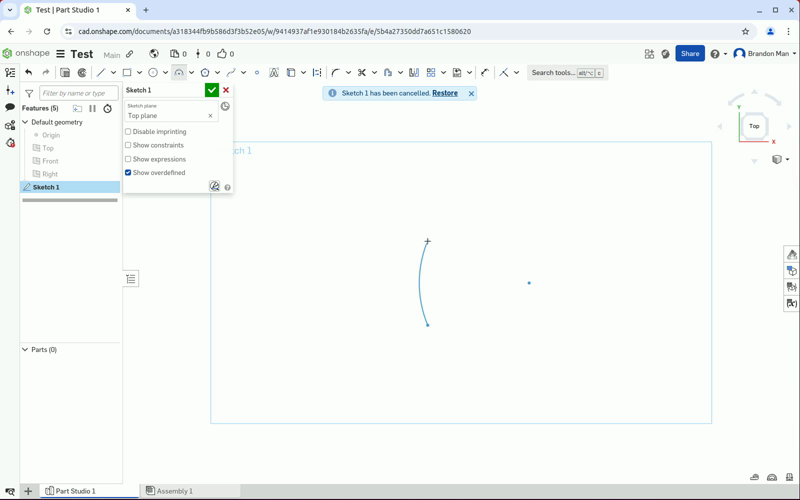
click(427, 240)
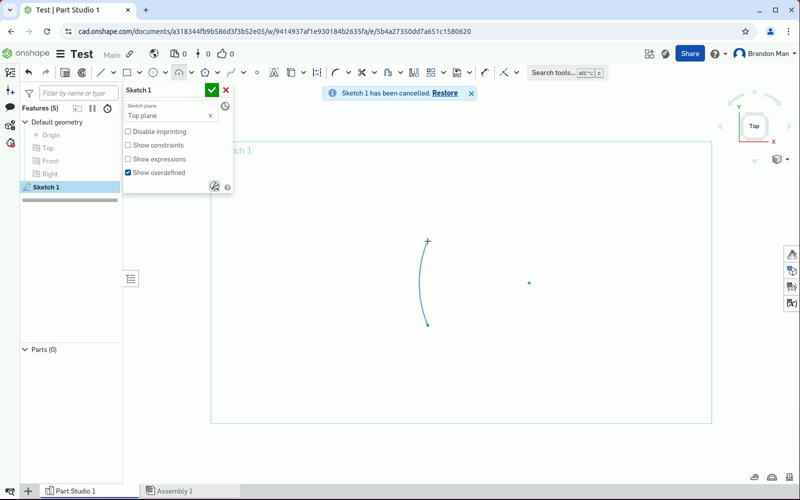
mouse_move(514, 282)
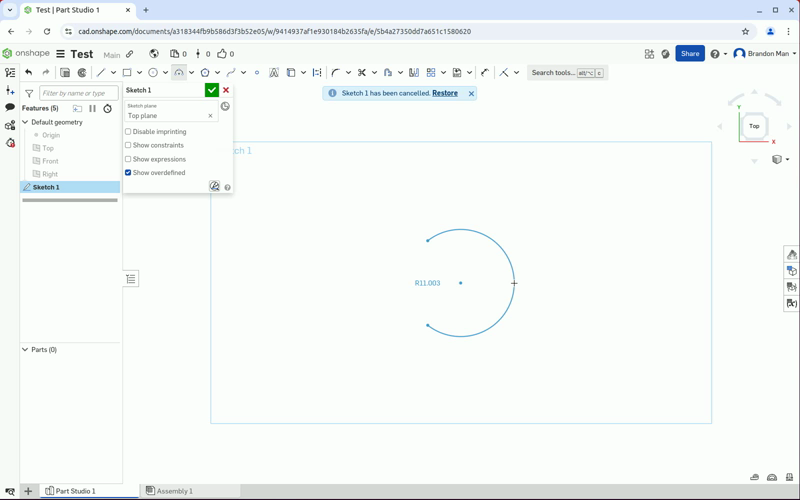
click(514, 282)
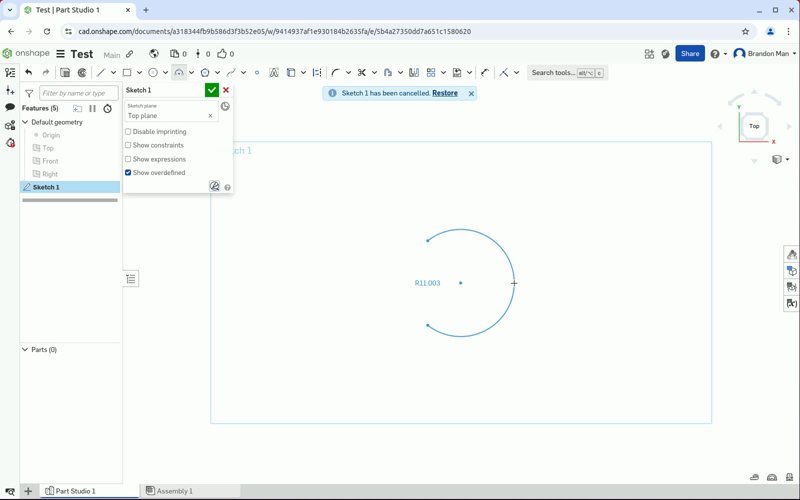
key_up(shift)
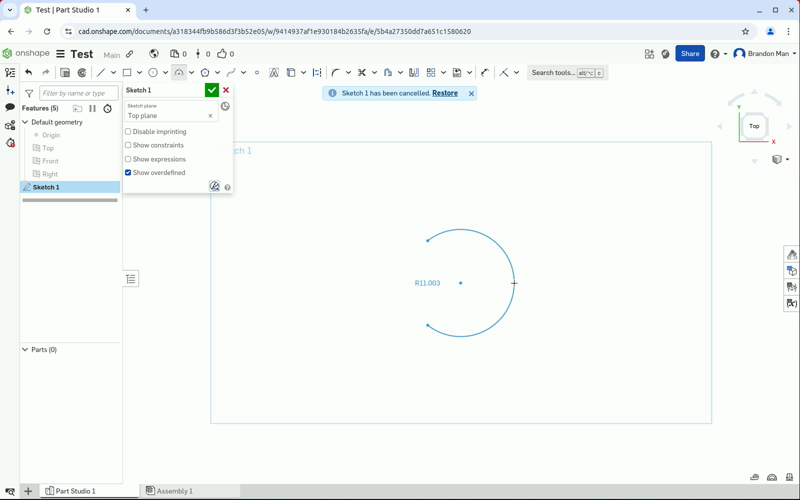
key(esc)
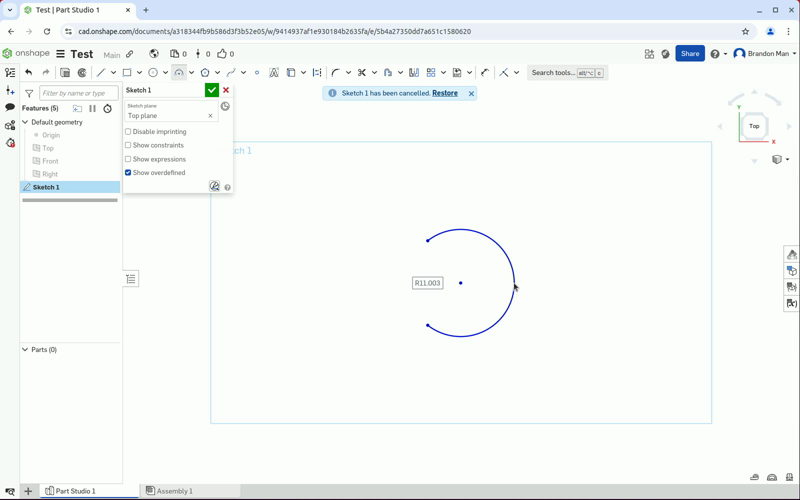
key(l)
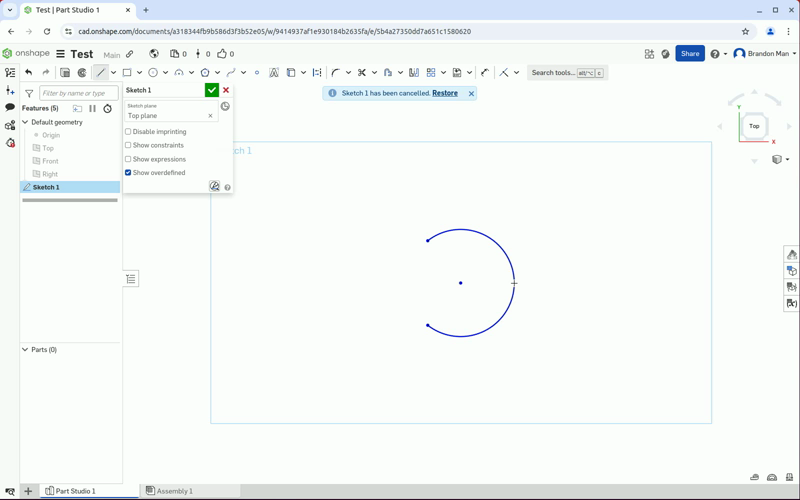
mouse_move(427, 240)
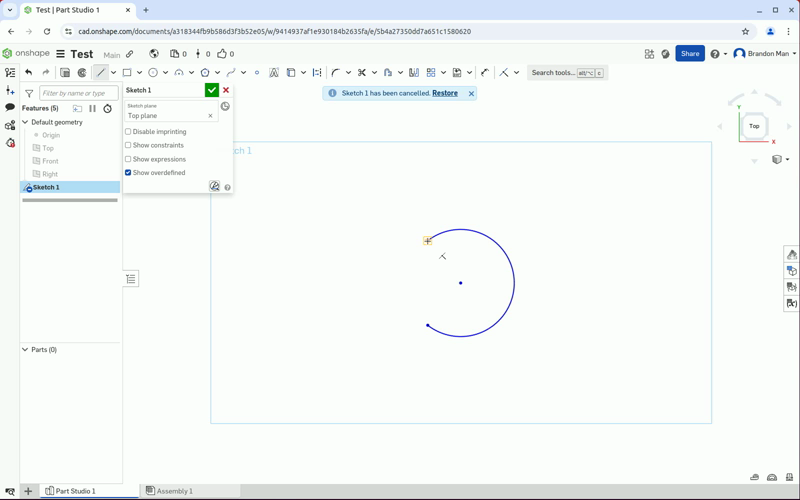
click(427, 240)
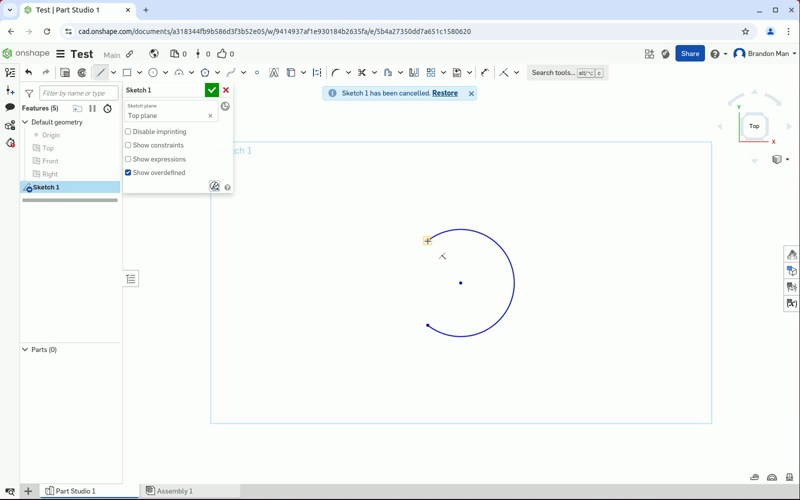
key_down(shift)
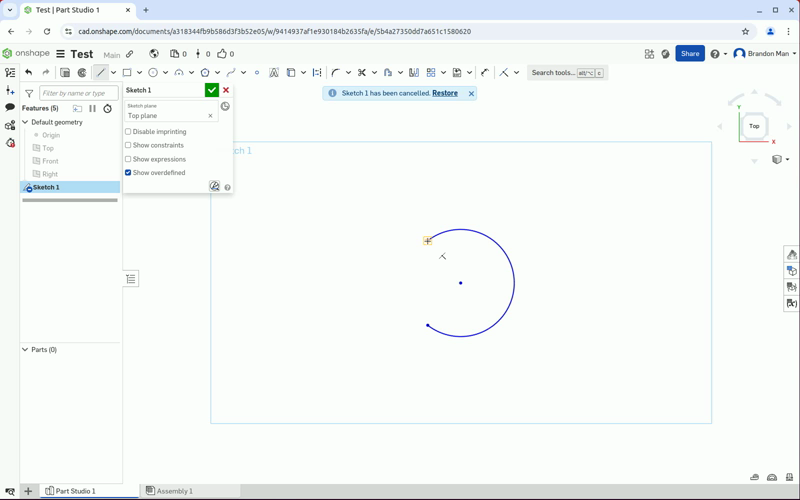
mouse_move(457, 240)
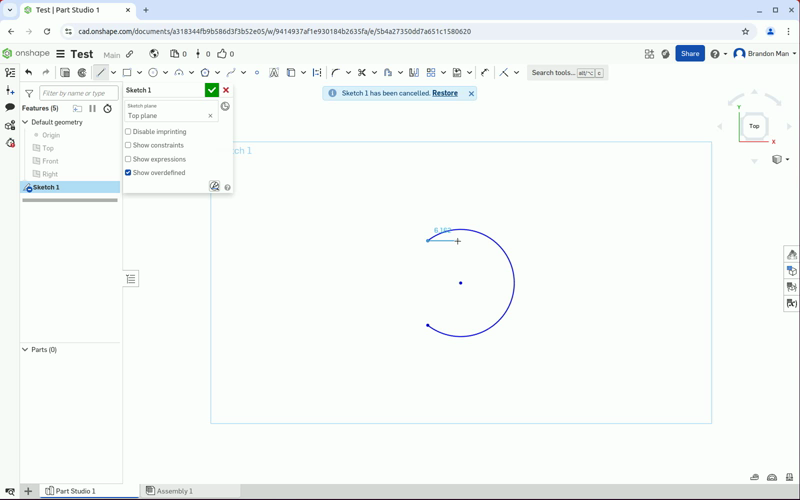
mouse_move(427, 252)
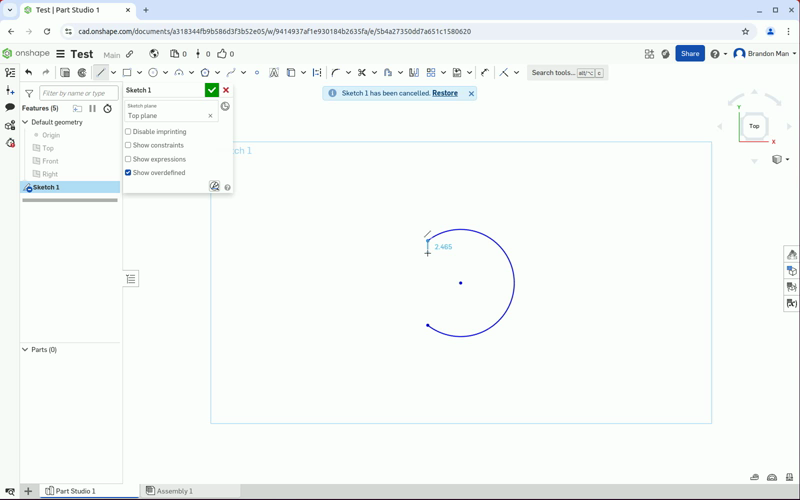
click(427, 252)
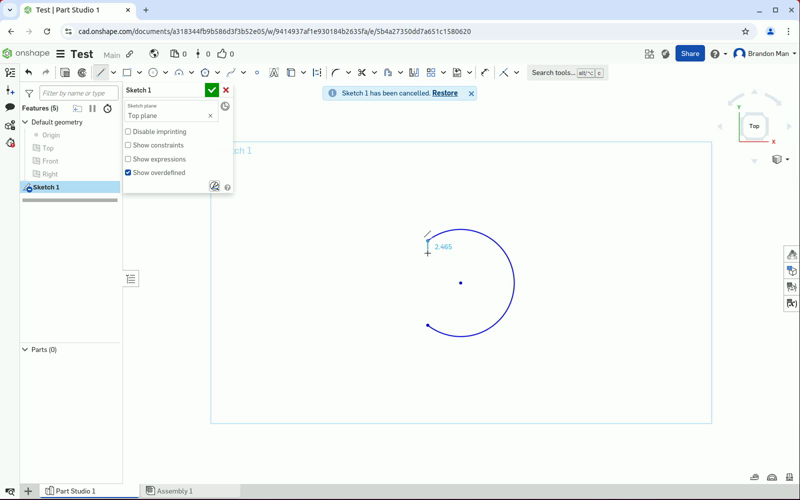
key_up(shift)
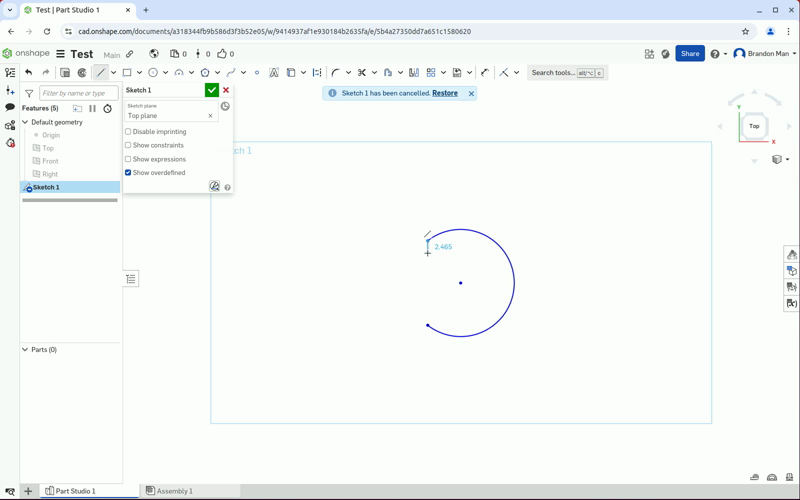
key(esc)
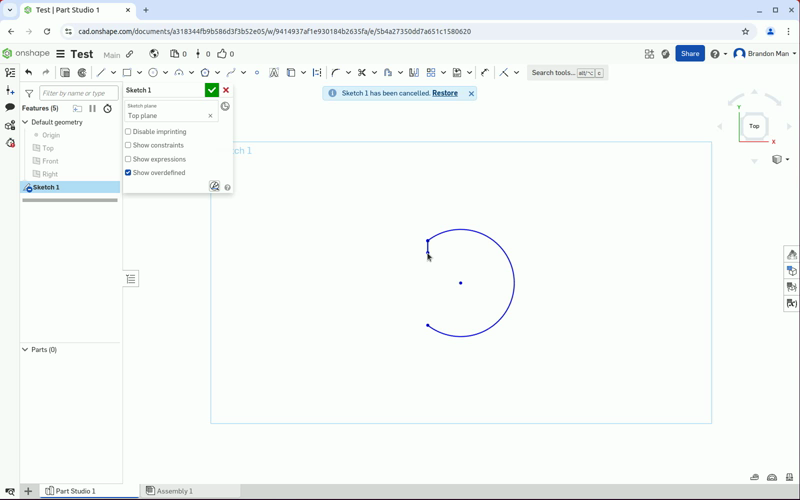
key(a)
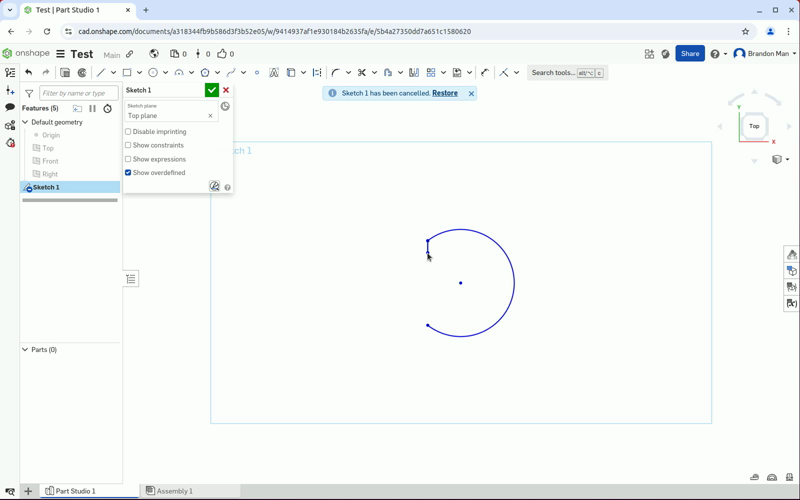
mouse_move(427, 252)
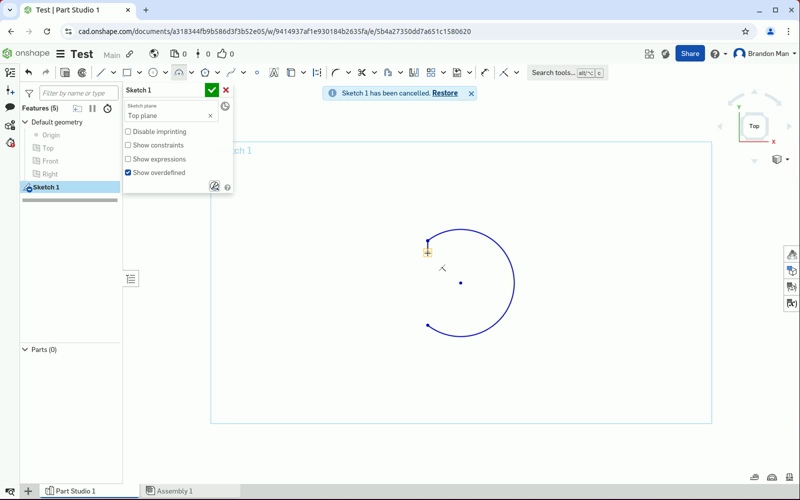
click(427, 252)
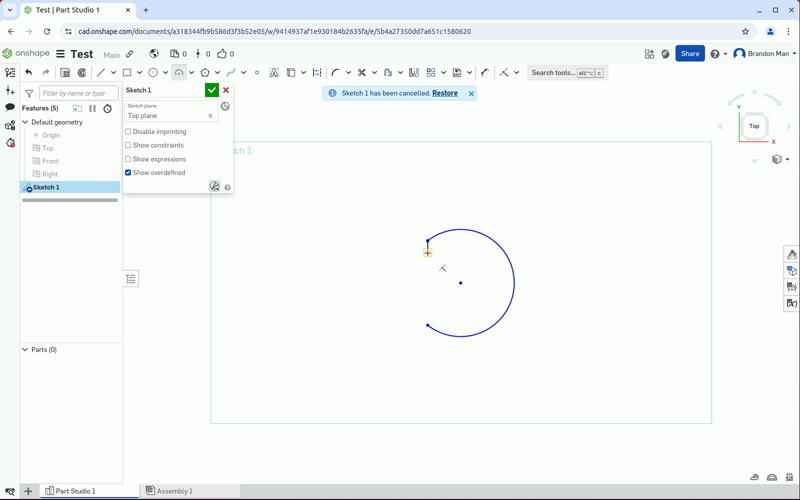
key_down(shift)
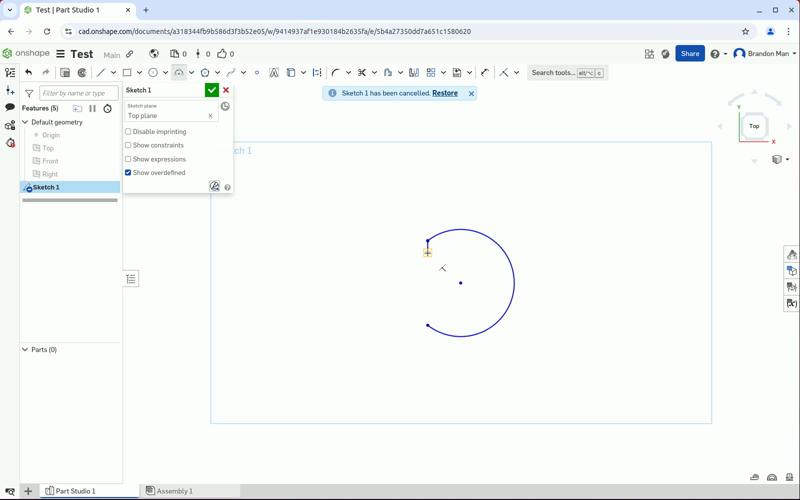
mouse_move(427, 314)
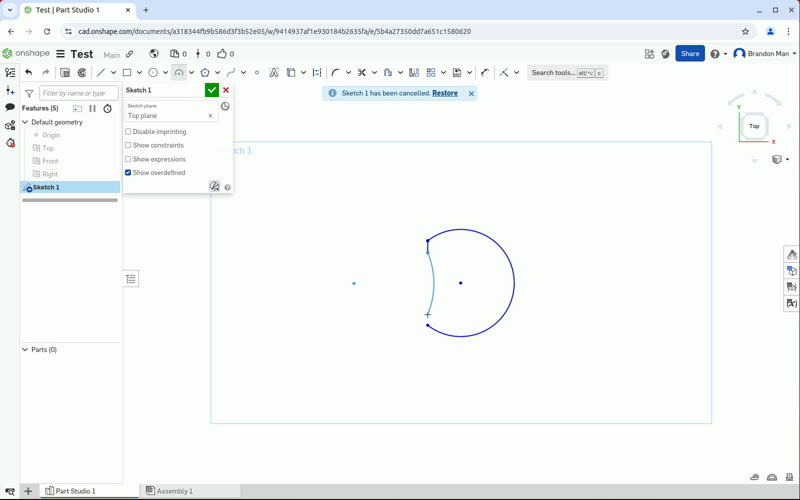
click(427, 314)
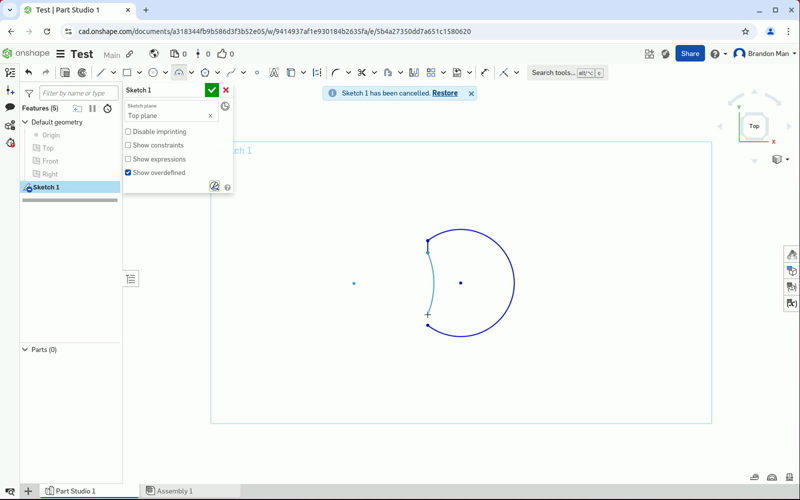
mouse_move(505, 283)
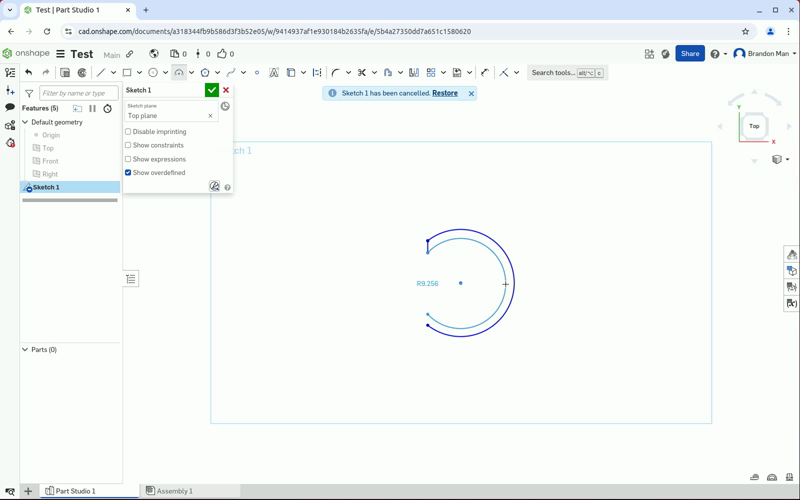
click(505, 283)
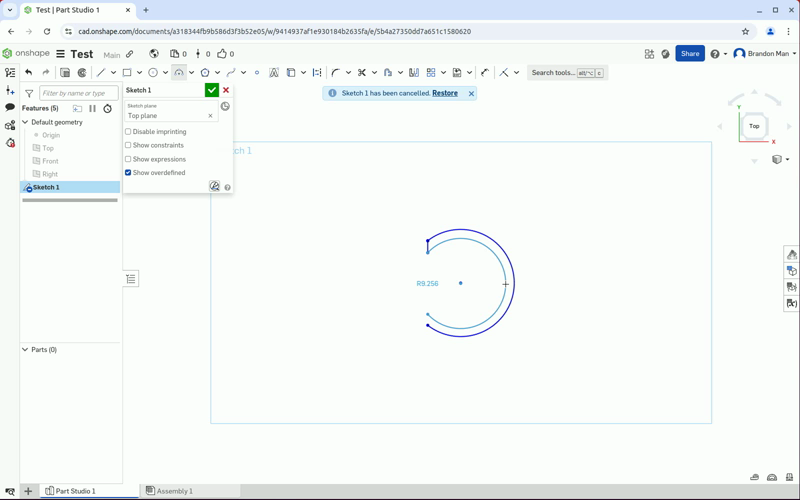
key_up(shift)
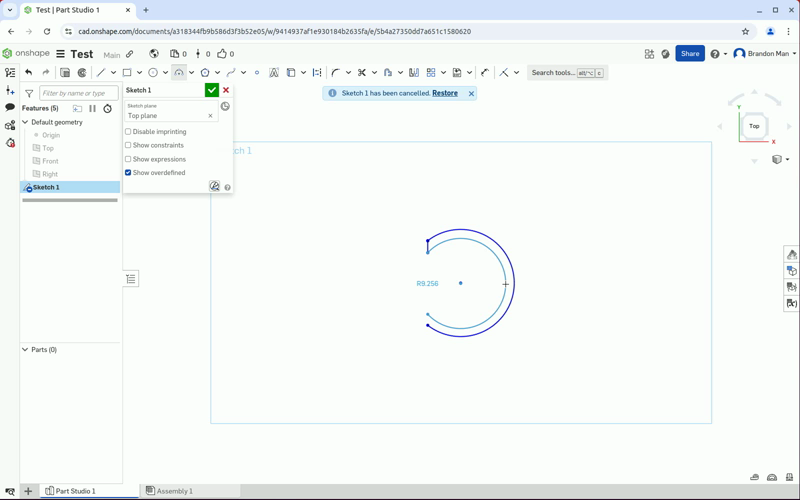
key(esc)
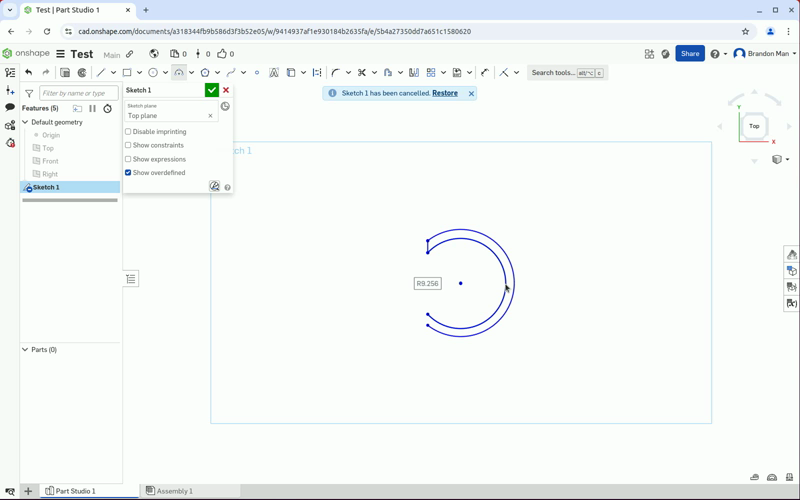
key(l)
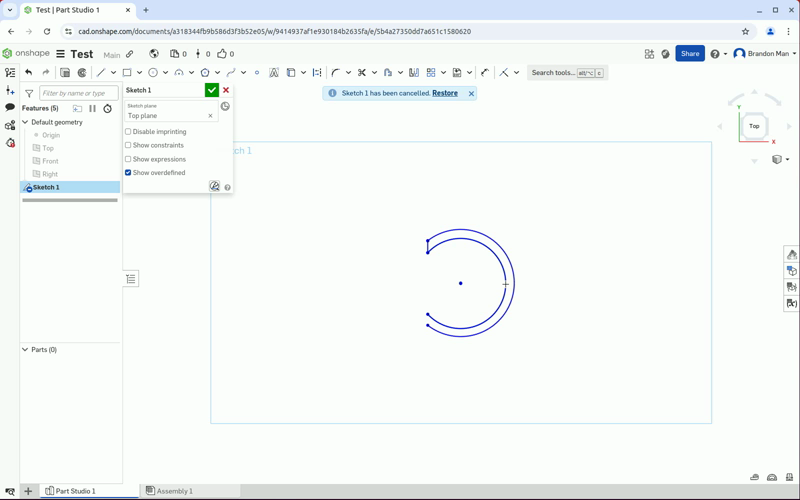
mouse_move(427, 314)
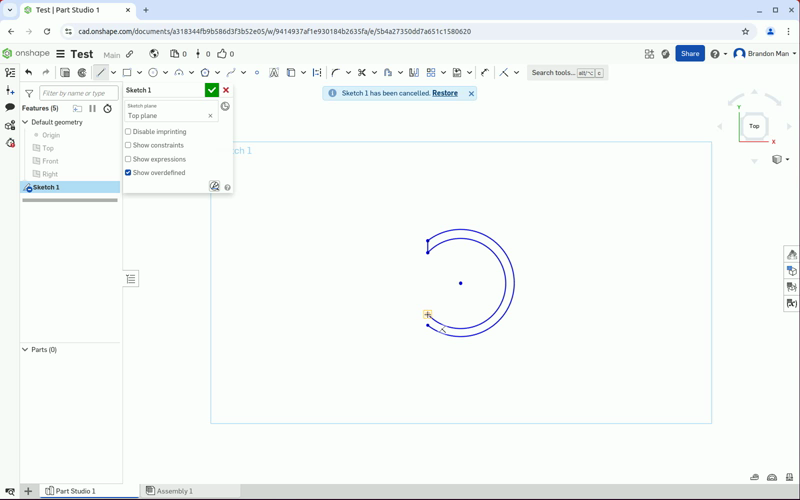
click(427, 314)
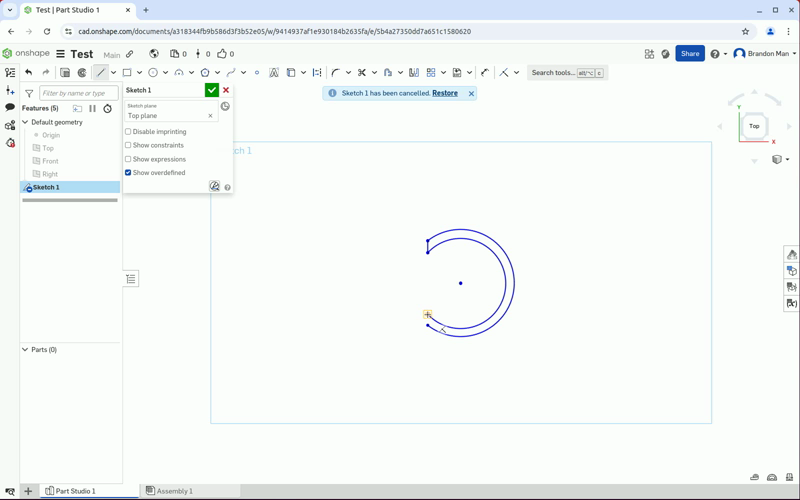
key_down(shift)
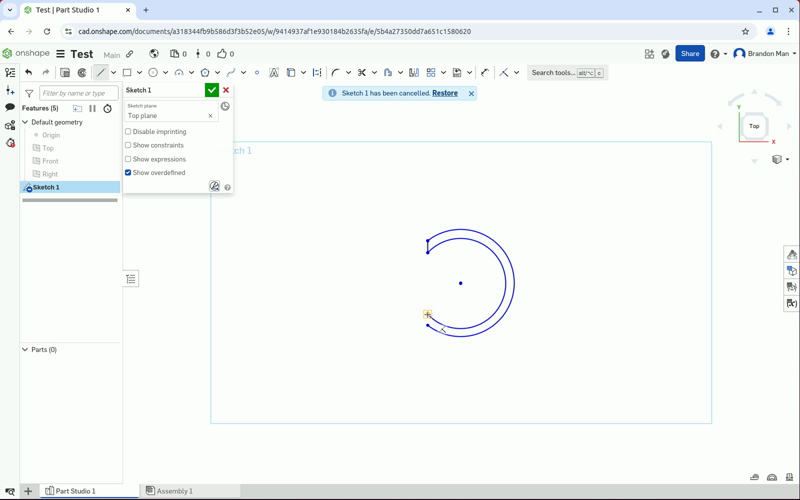
mouse_move(457, 314)
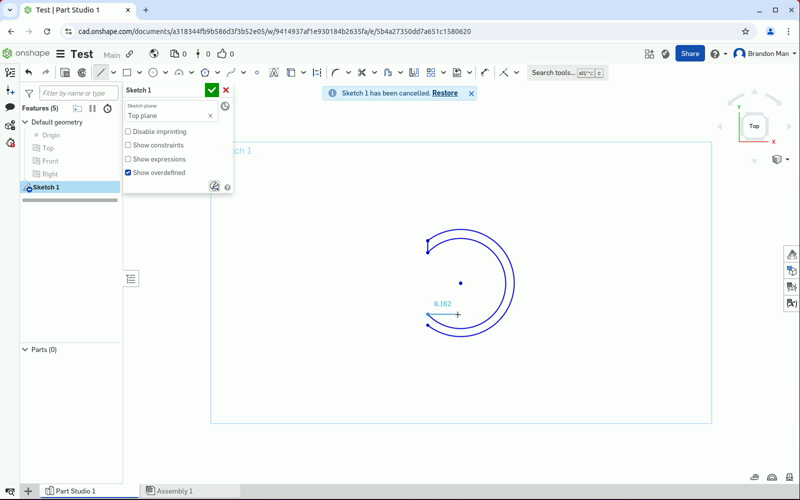
mouse_move(427, 325)
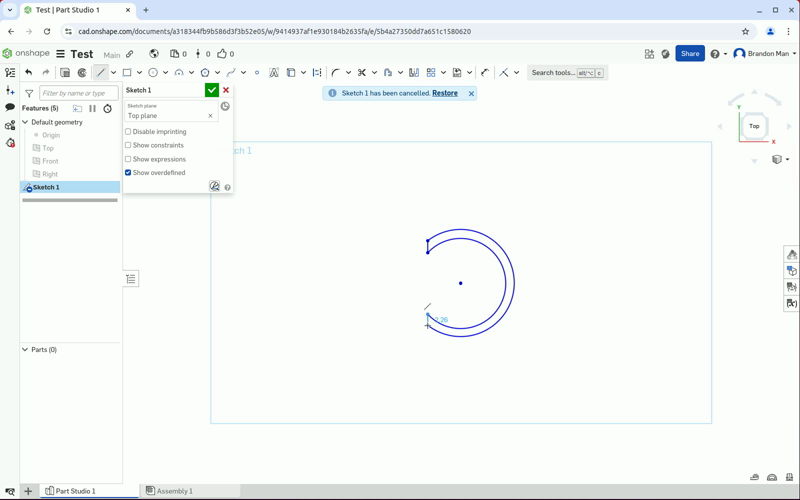
click(427, 325)
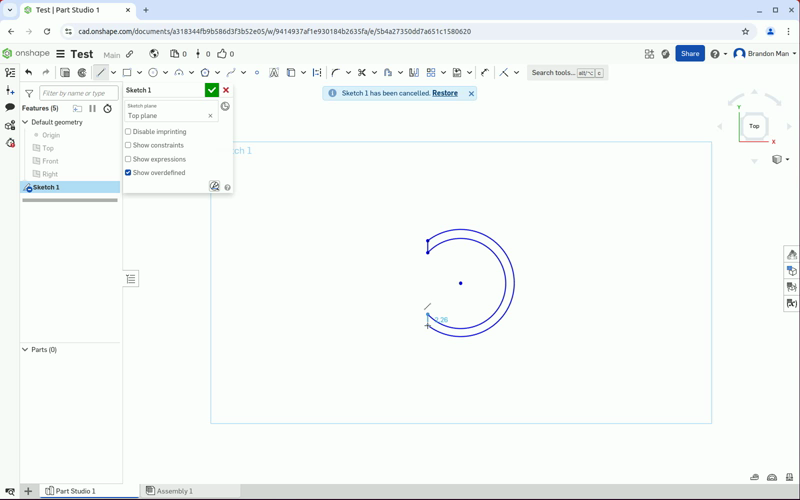
key_up(shift)
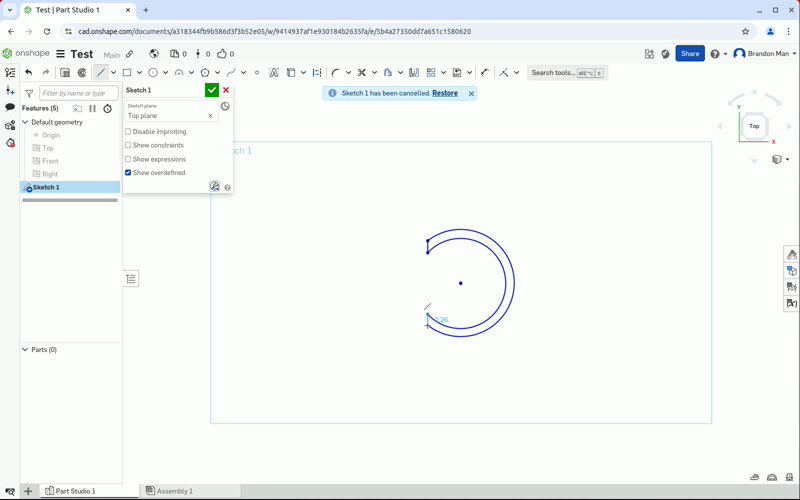
key(esc)
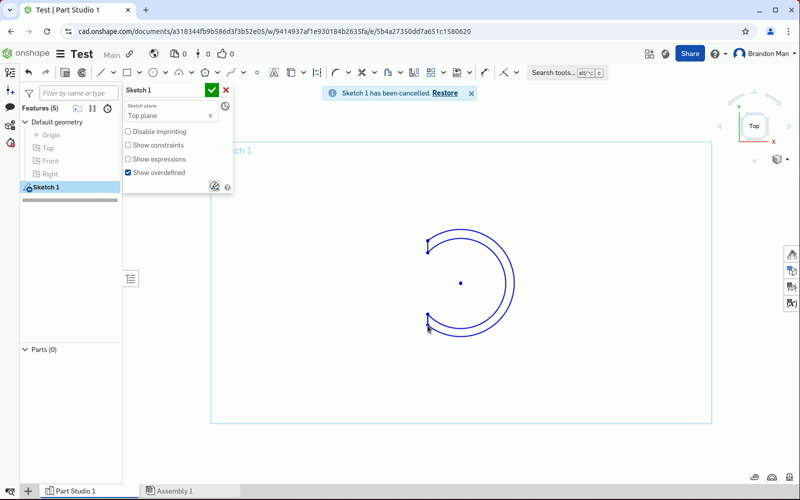
mouse_move(510, 282)
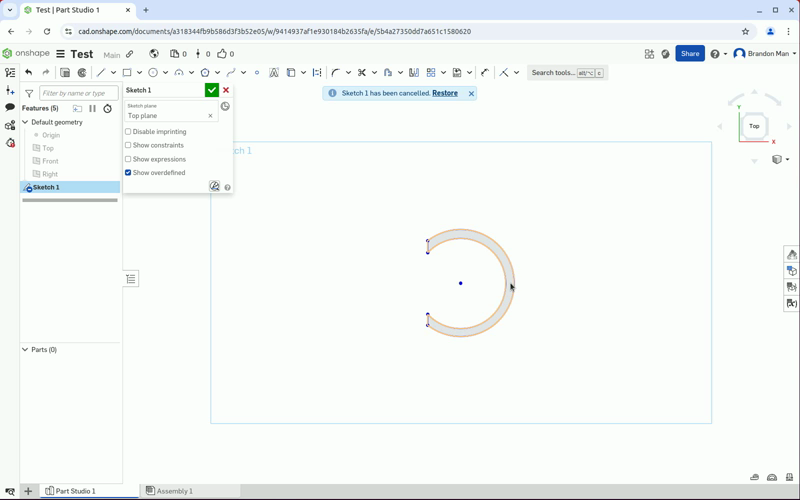
click(510, 282)
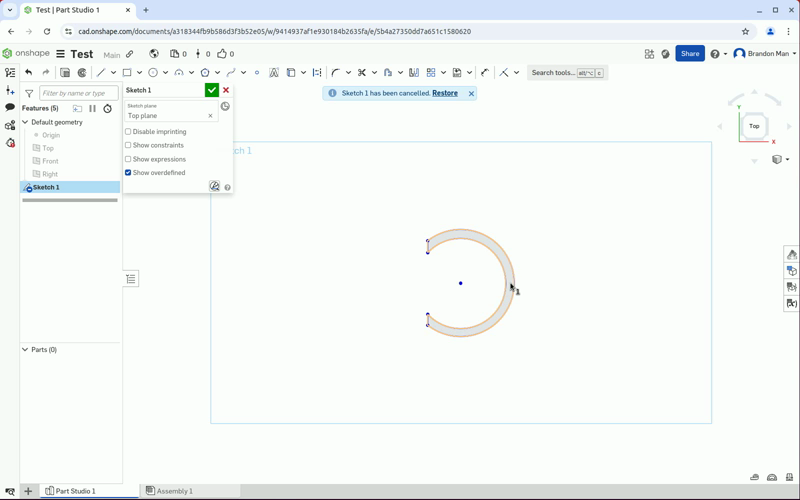
mouse_move(73, 352)
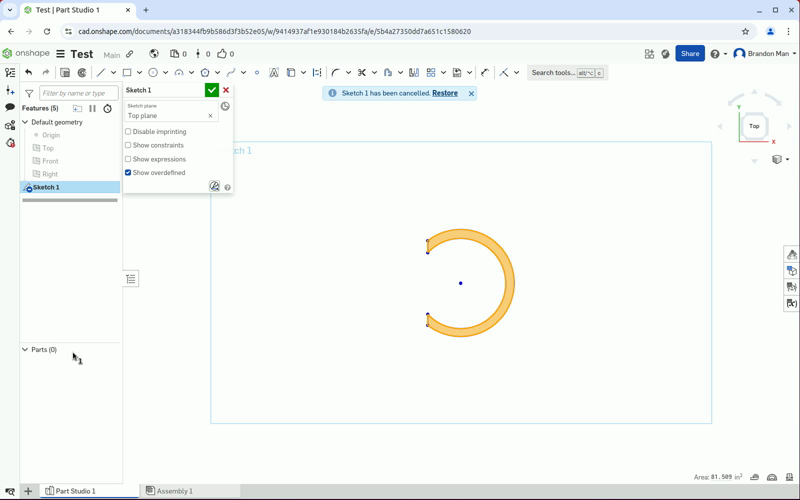
key(shift+y)
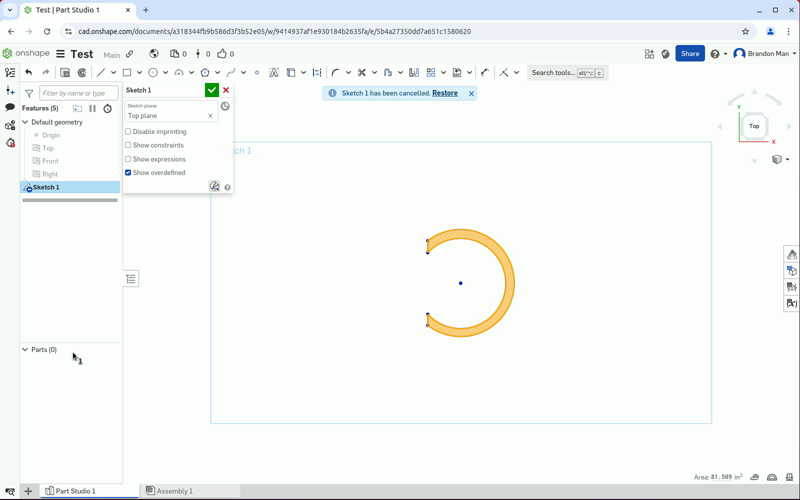
key(shift+e)
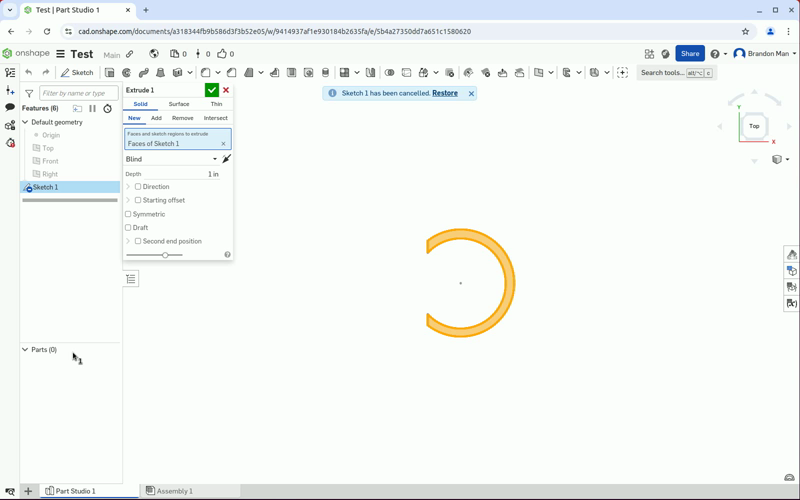
mouse_move(143, 106)
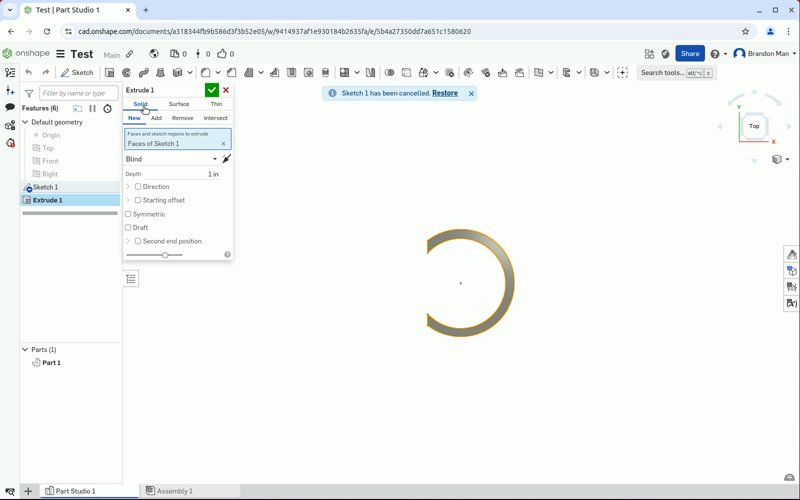
click(143, 106)
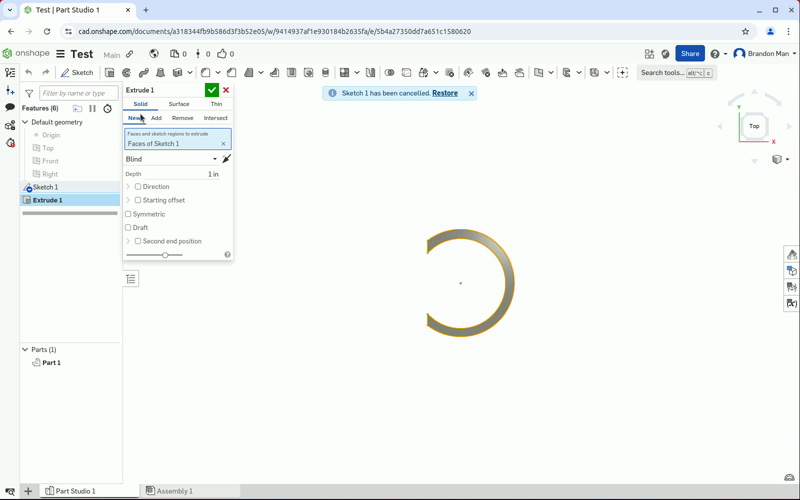
mouse_move(137, 120)
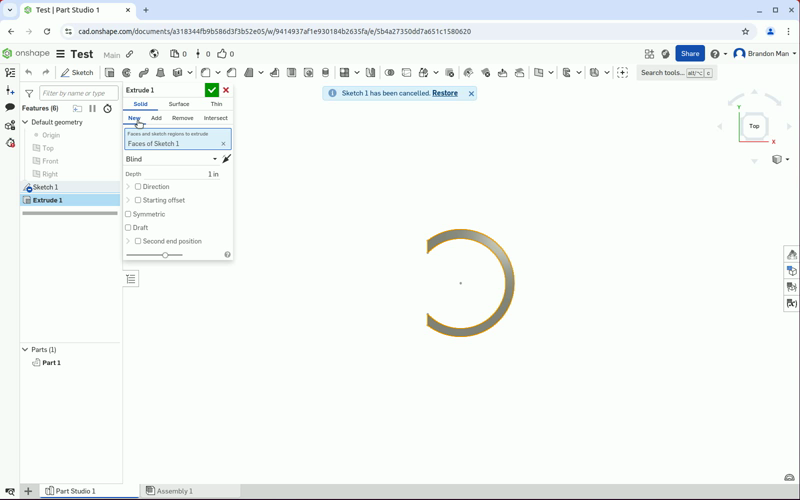
click(137, 120)
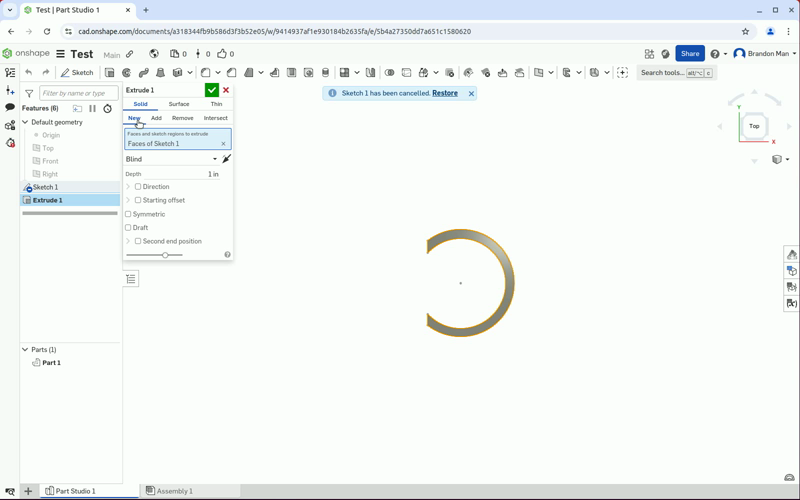
key(tab, 4)
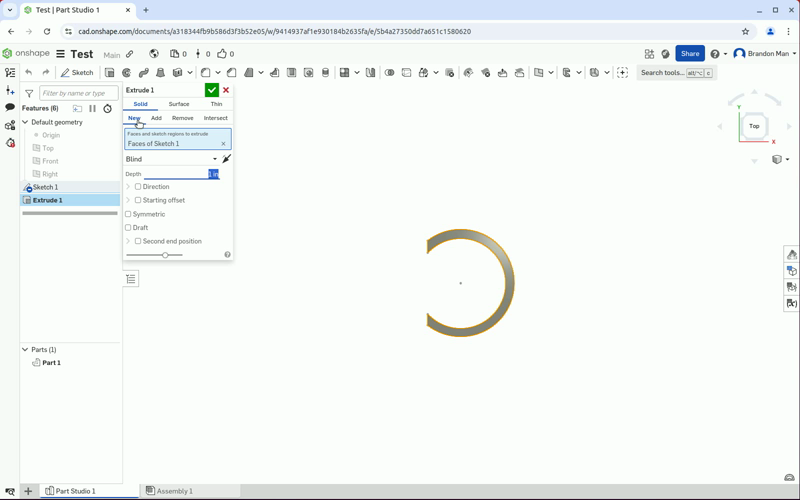
text(13.961)
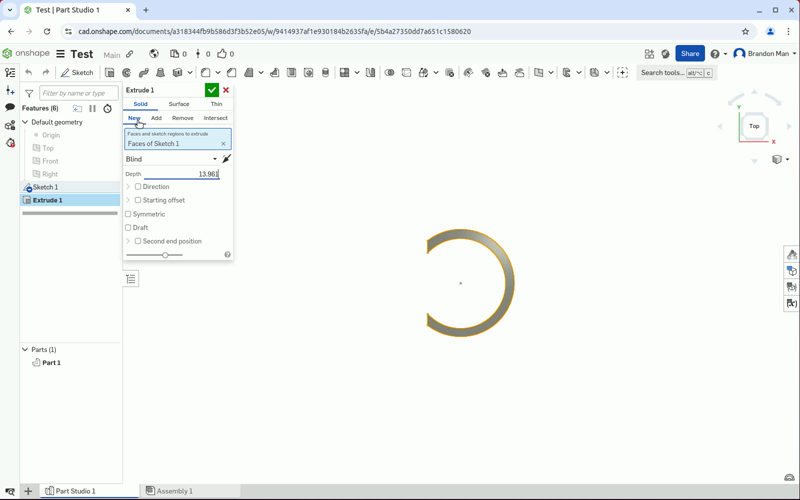
key(enter)
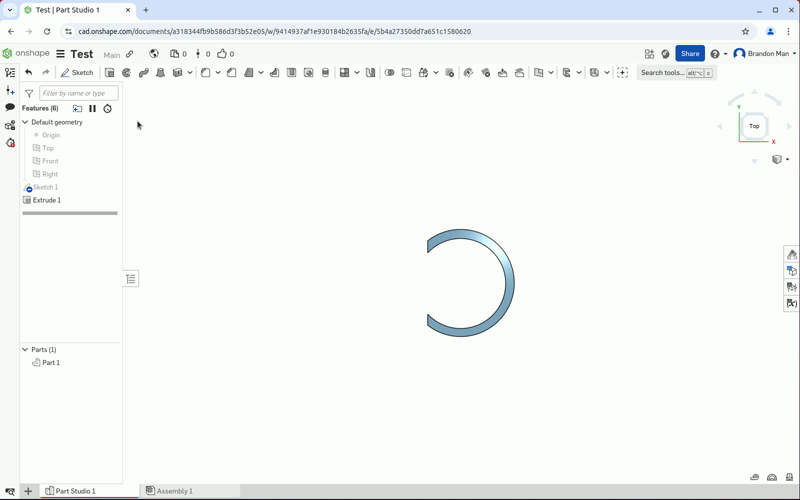
key(shift+h)
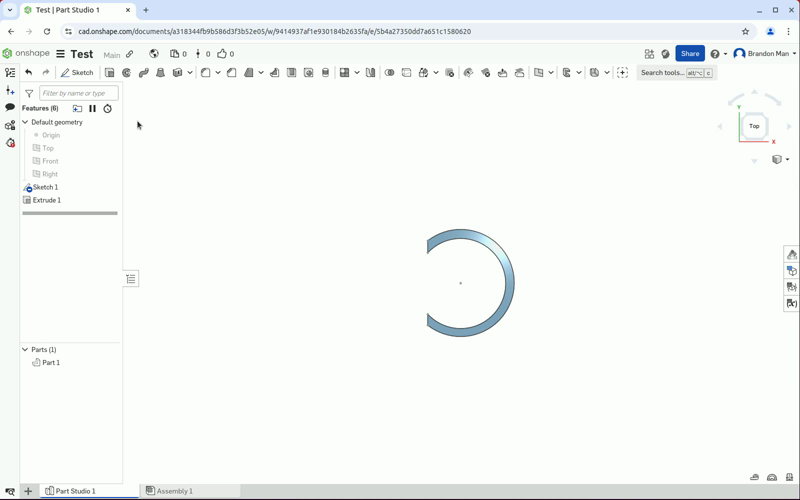
key(shift+h)
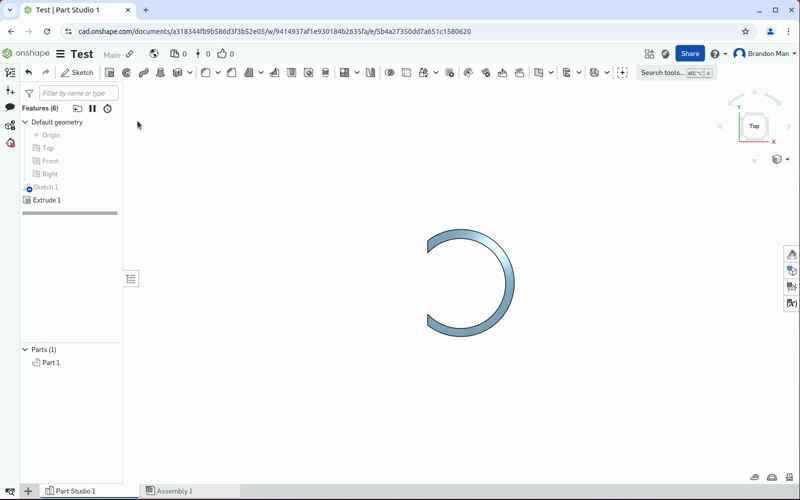
mouse_move(73, 189)
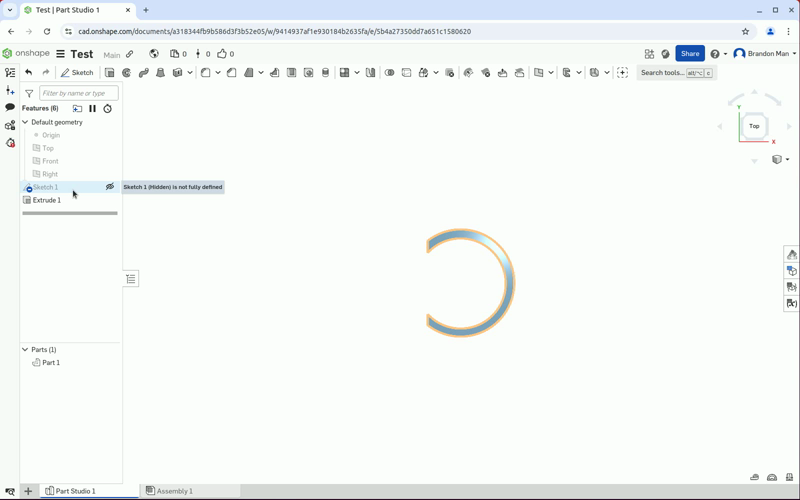
click(73, 189)
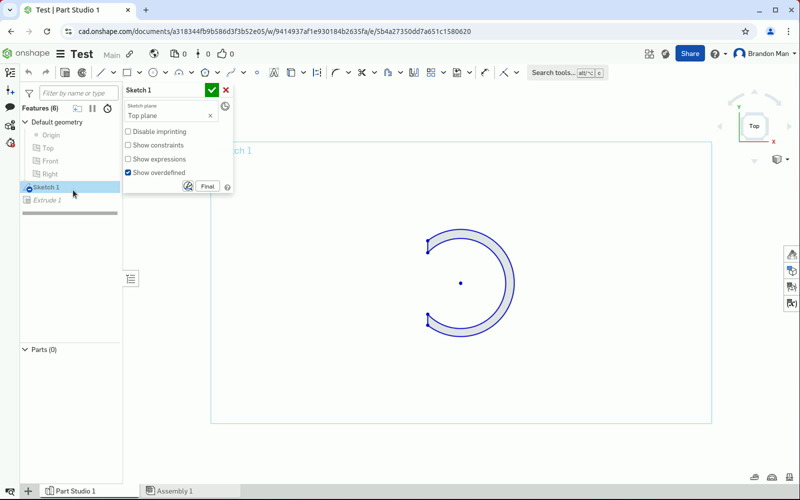
mouse_move(229, 92)
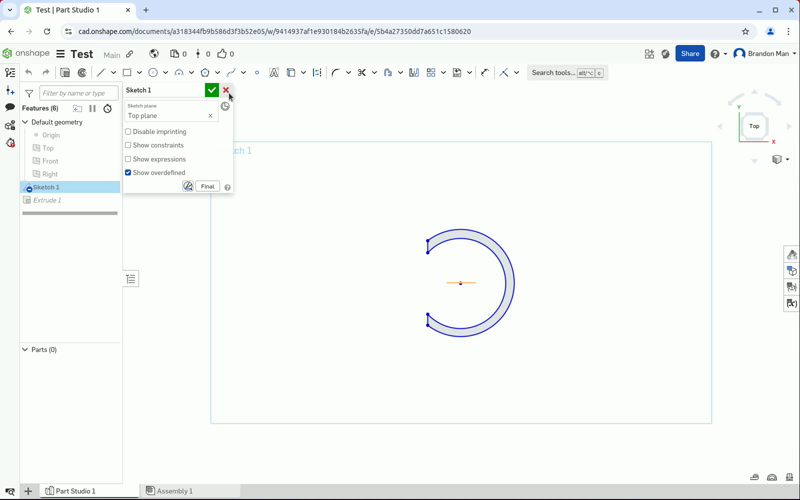
click(229, 92)
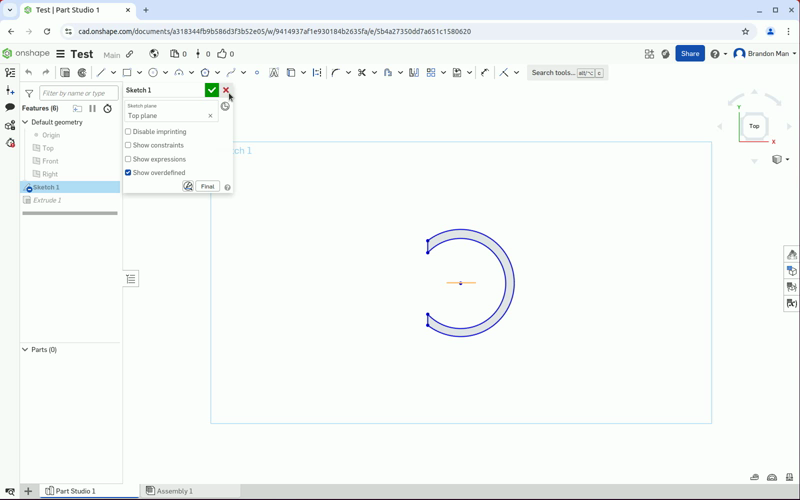
key(shift+s)
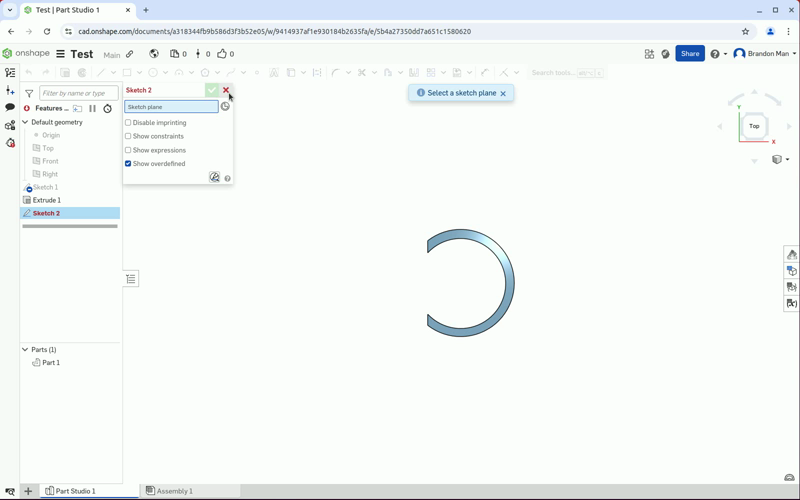
mouse_move(73, 150)
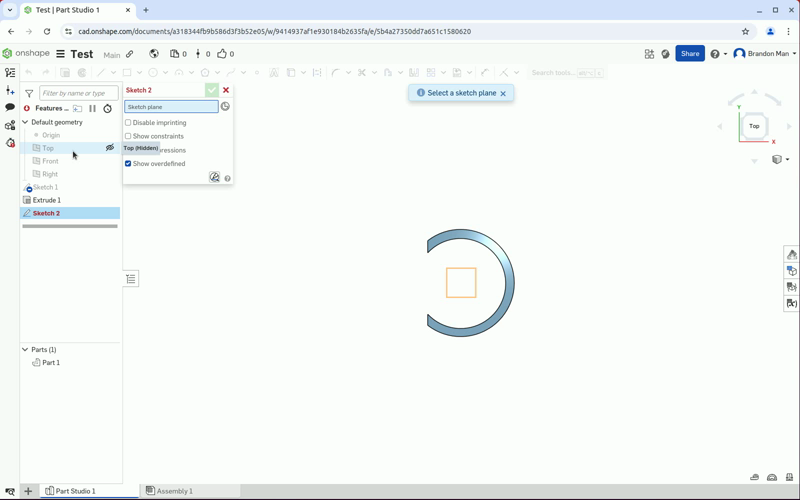
click(73, 150)
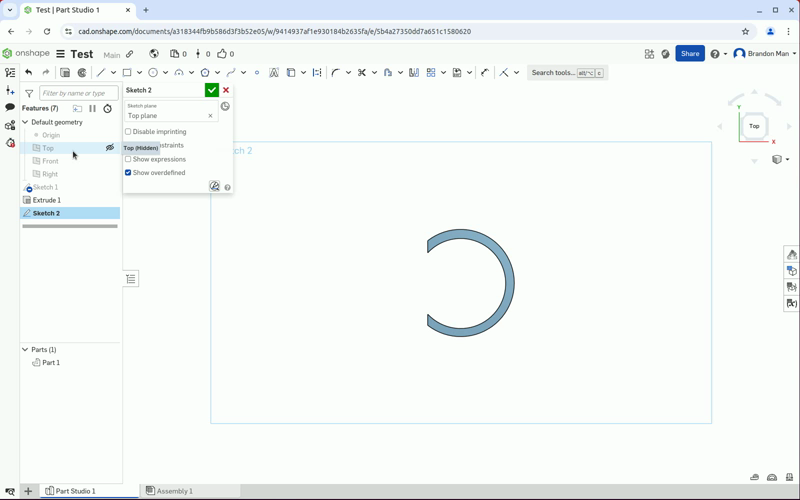
mouse_move(73, 352)
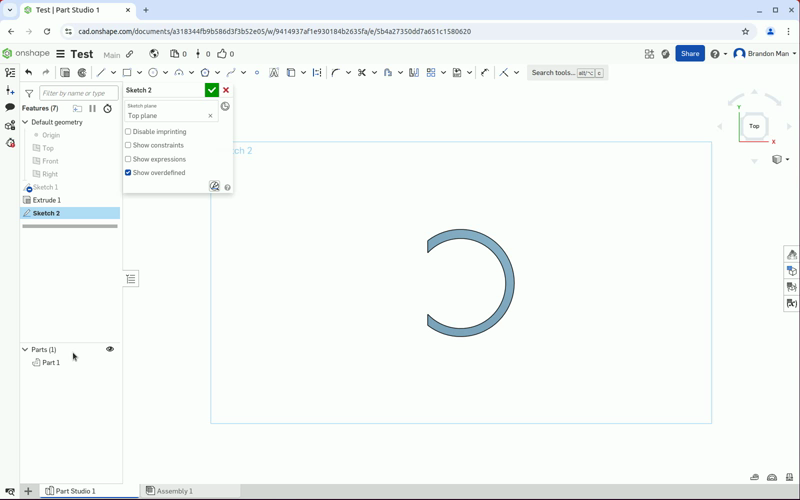
key(y)
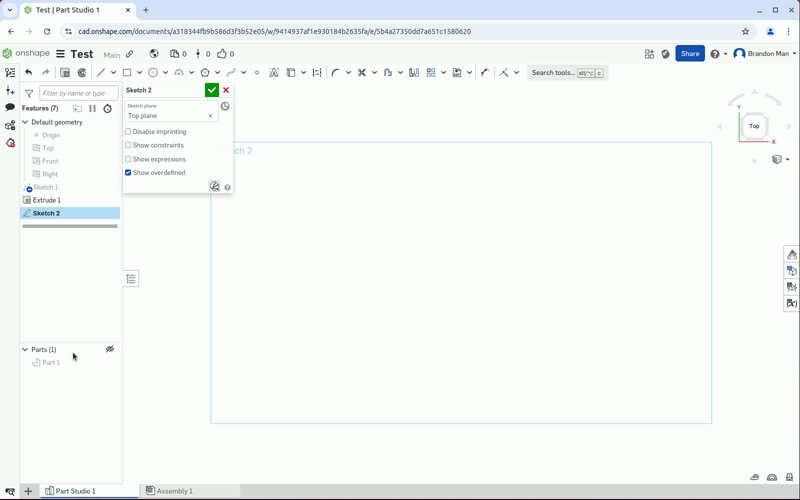
key(a)
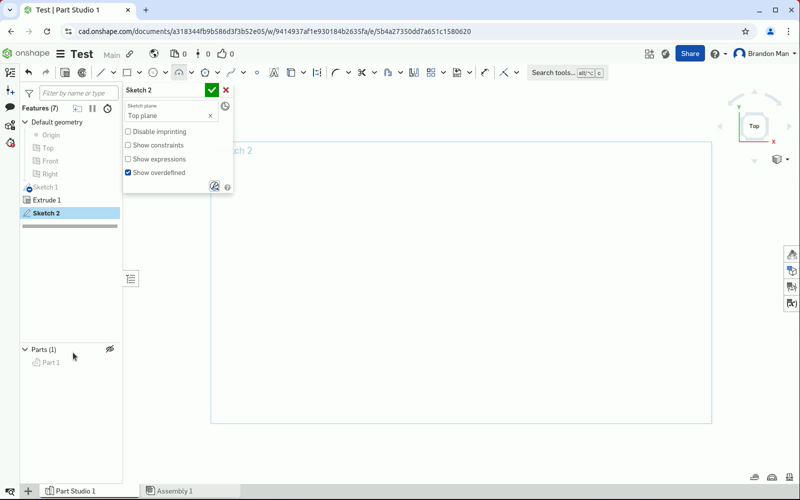
key_down(shift)
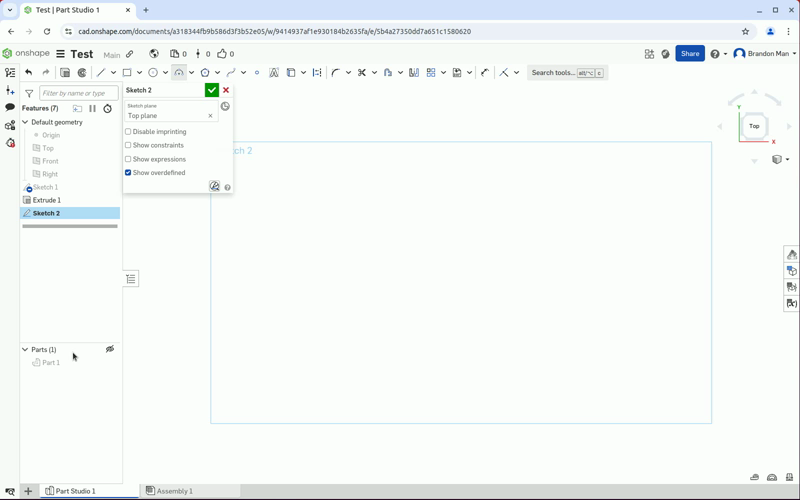
mouse_move(427, 325)
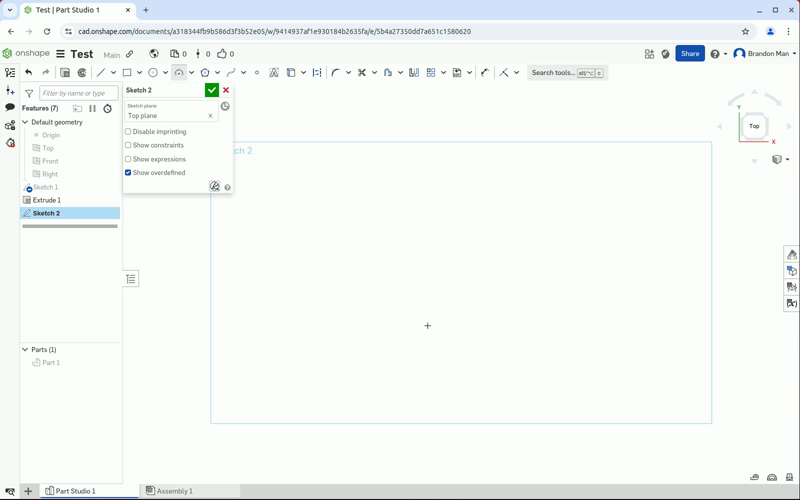
click(427, 325)
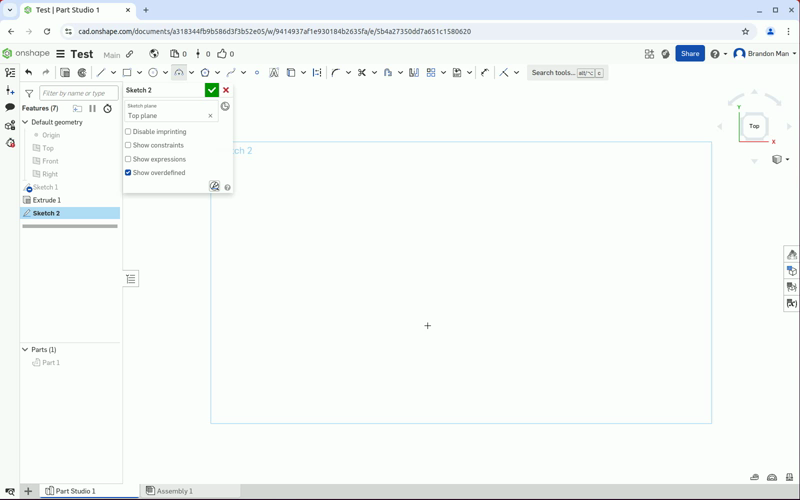
key_up(shift)
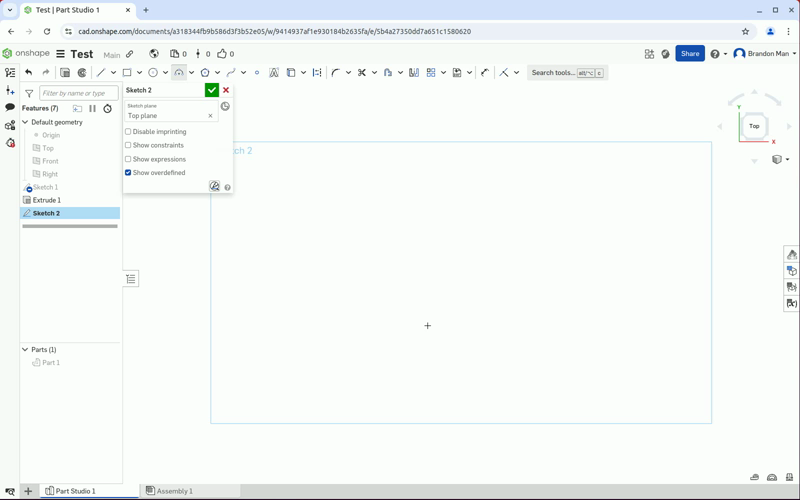
key_down(shift)
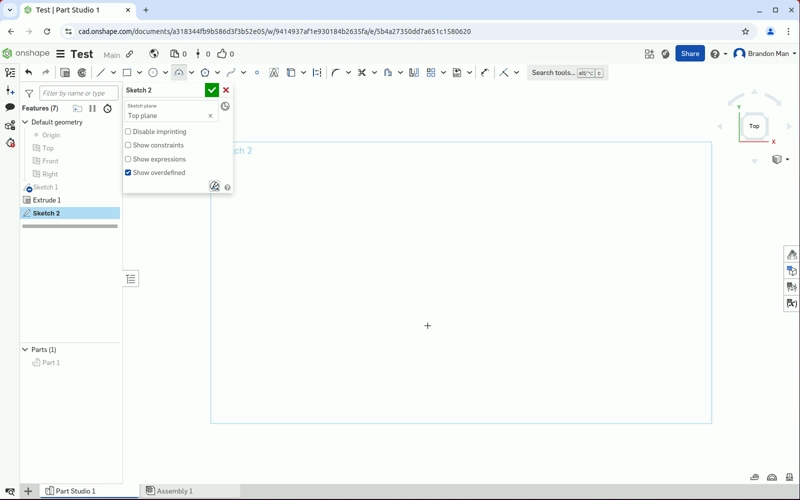
mouse_move(427, 240)
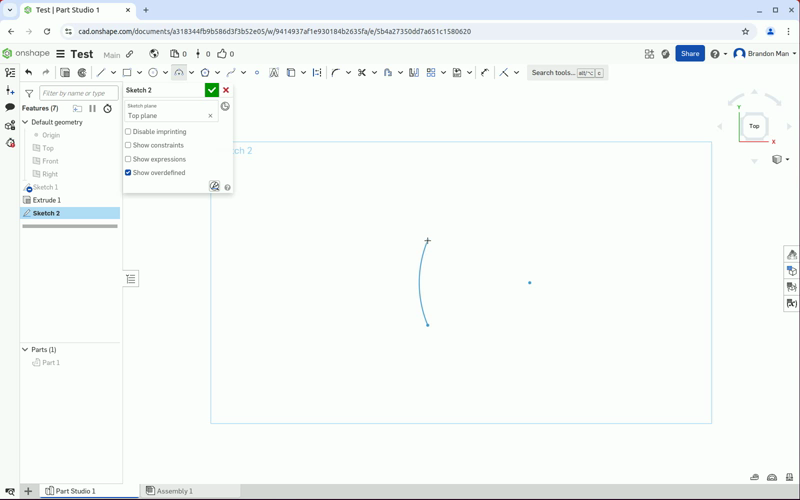
click(427, 240)
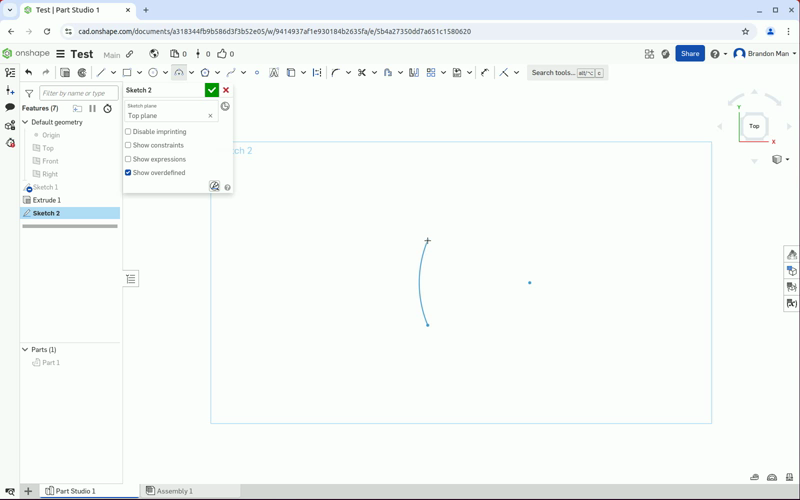
mouse_move(407, 282)
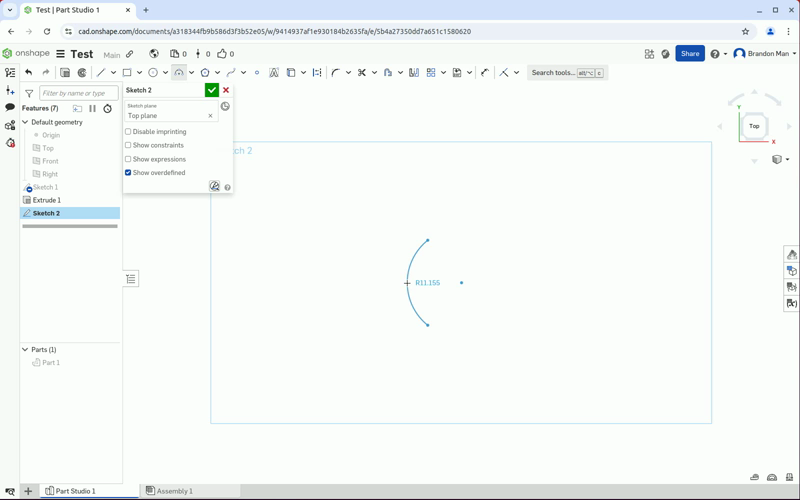
click(407, 282)
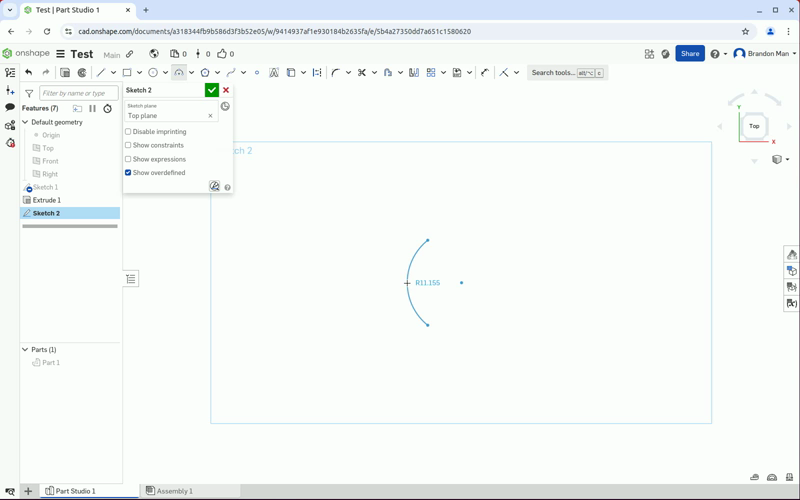
key_up(shift)
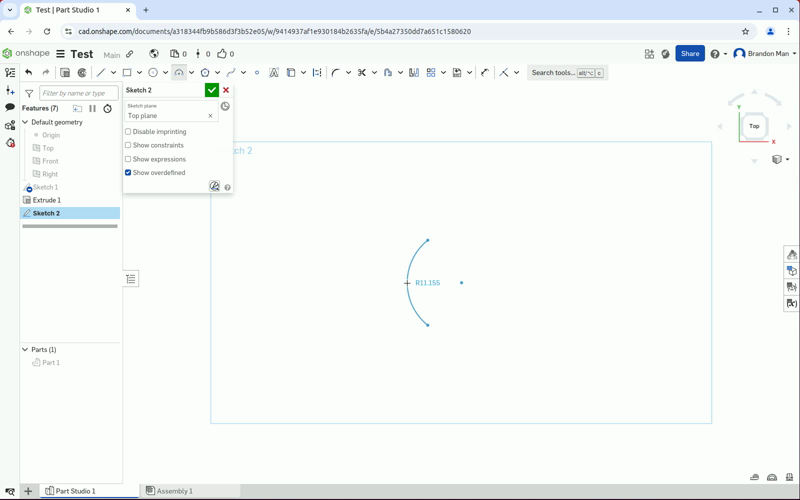
key(esc)
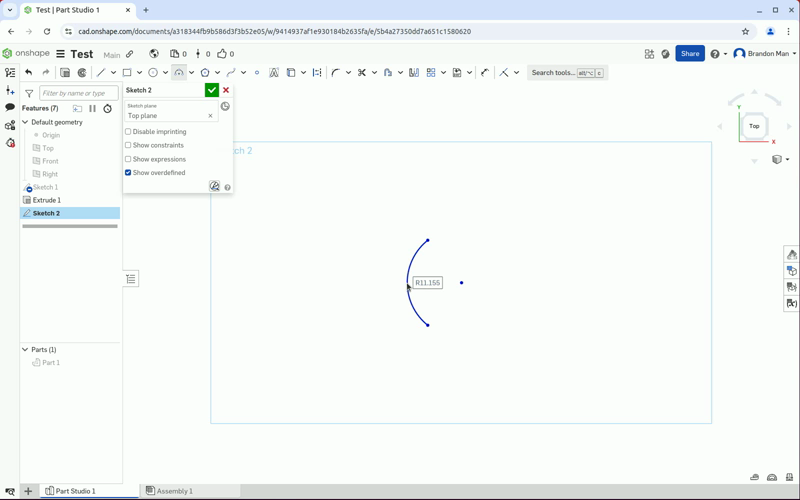
key(l)
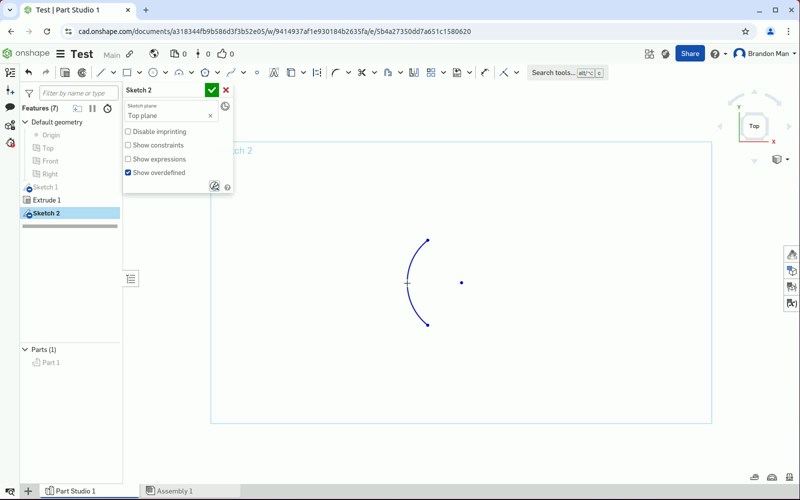
mouse_move(427, 240)
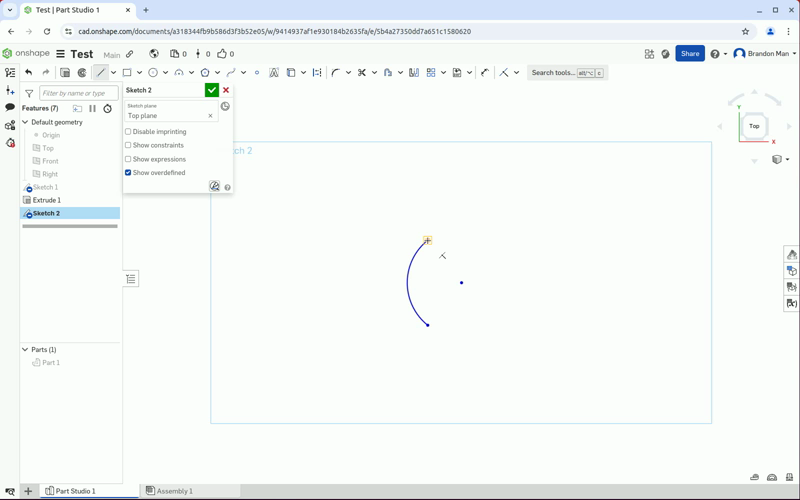
click(427, 240)
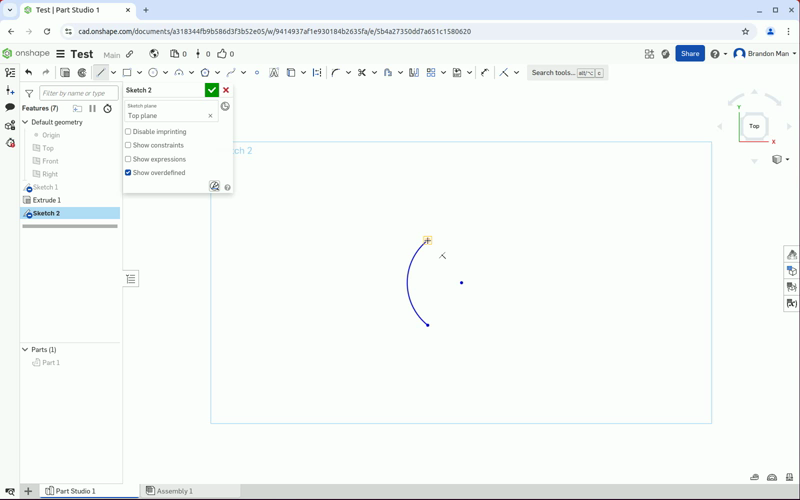
key_down(shift)
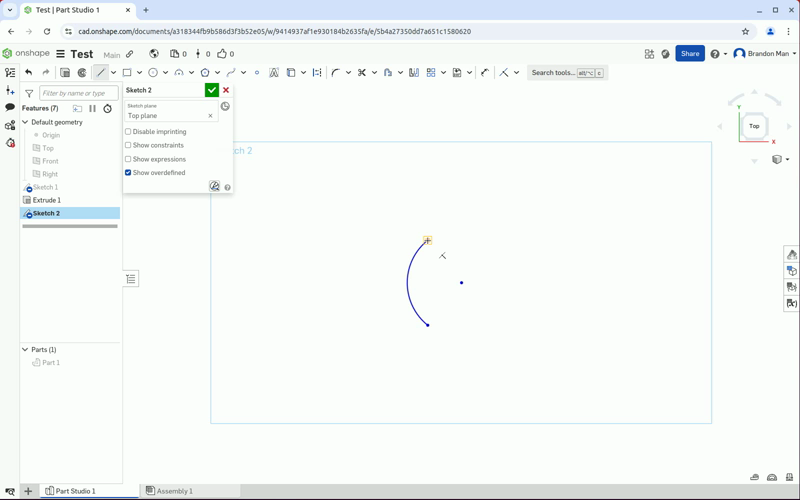
mouse_move(457, 240)
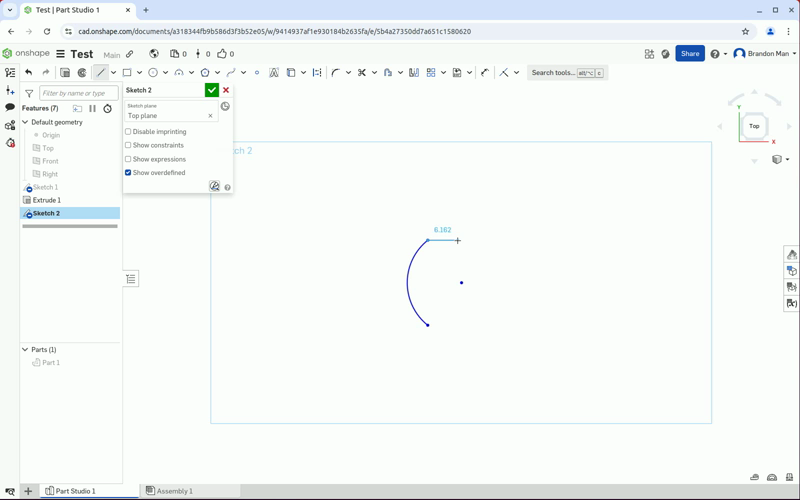
mouse_move(427, 252)
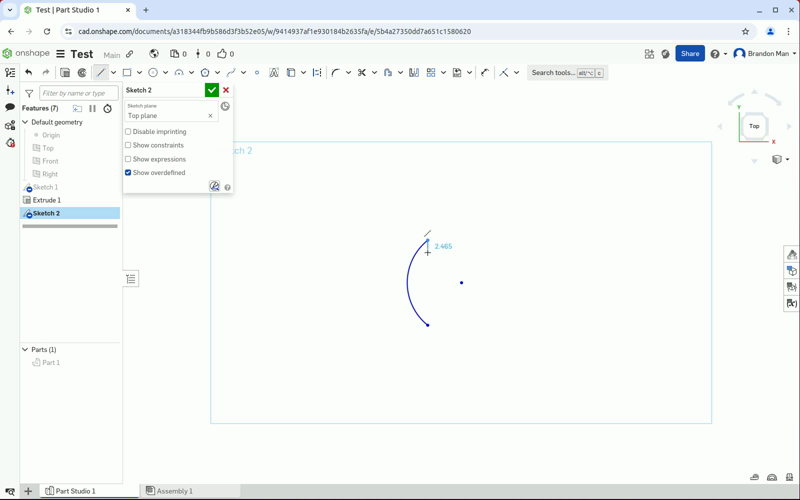
click(427, 252)
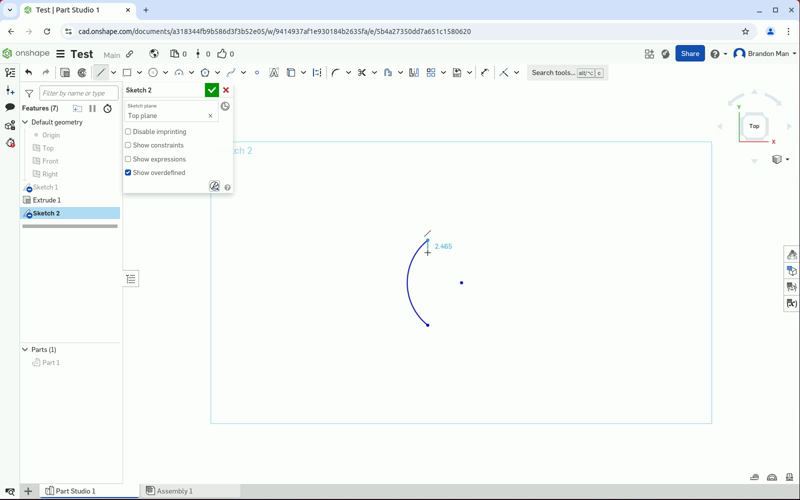
key_up(shift)
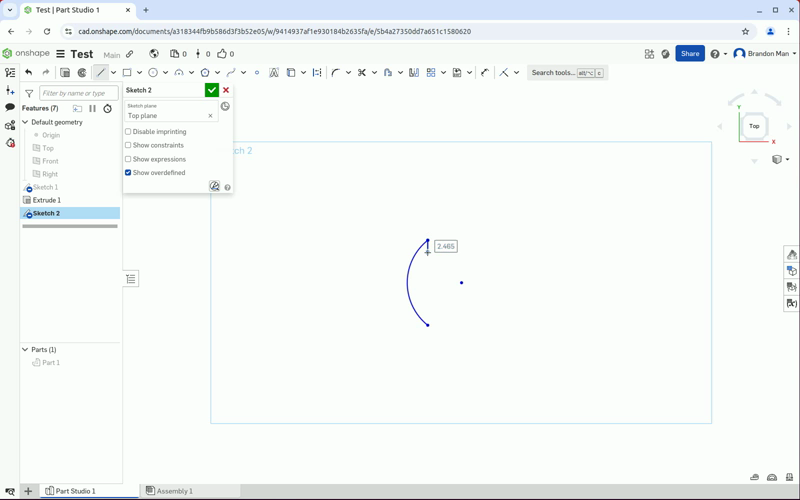
key(esc)
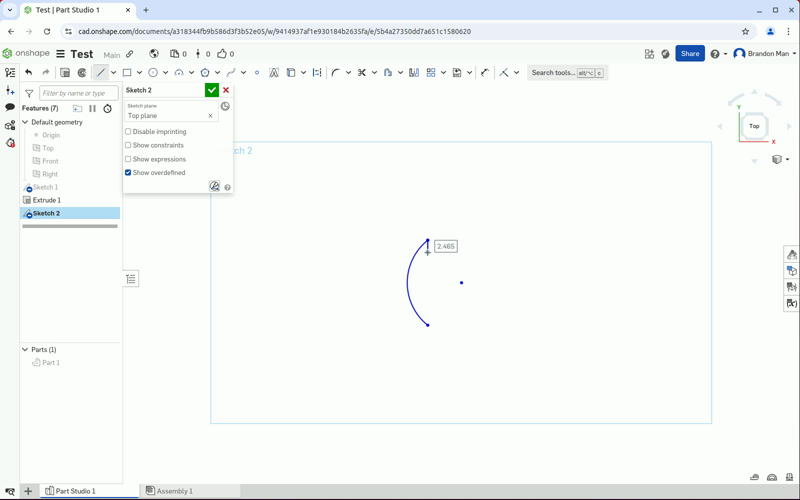
key(a)
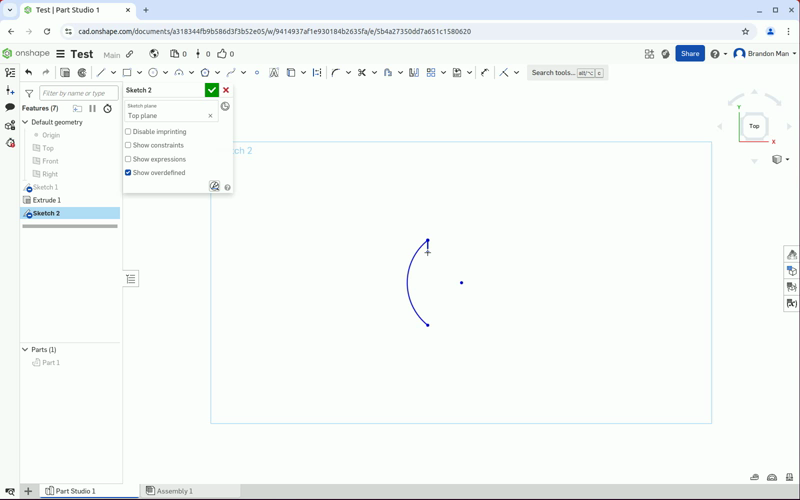
mouse_move(427, 252)
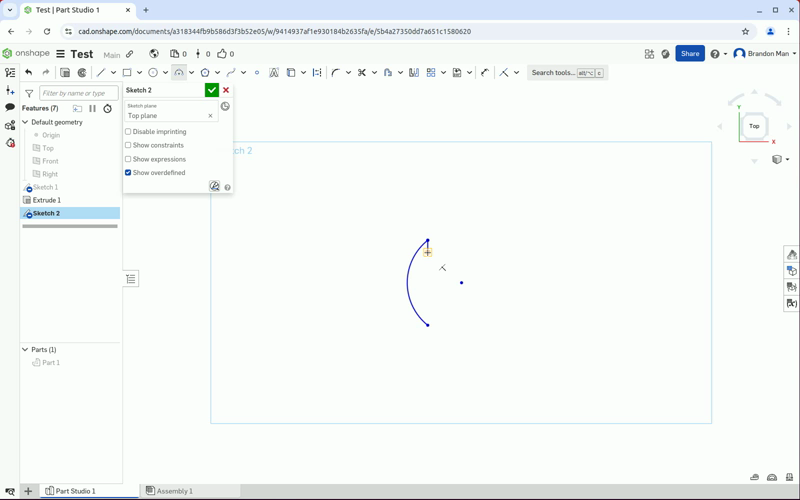
click(427, 252)
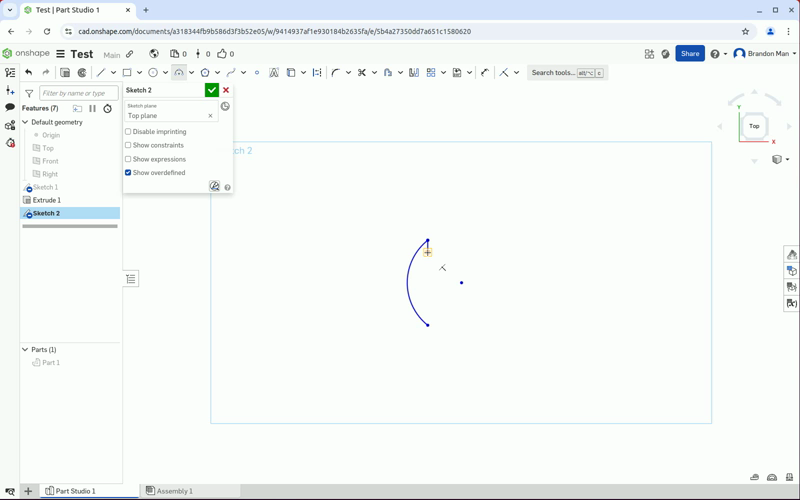
key_down(shift)
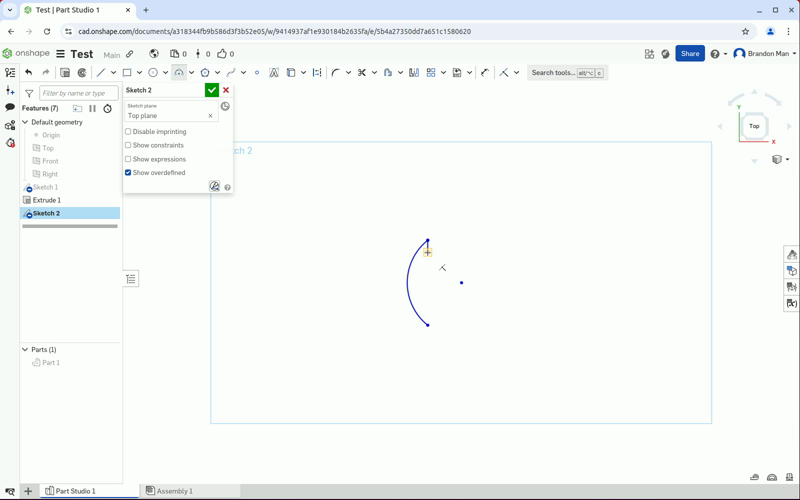
mouse_move(427, 313)
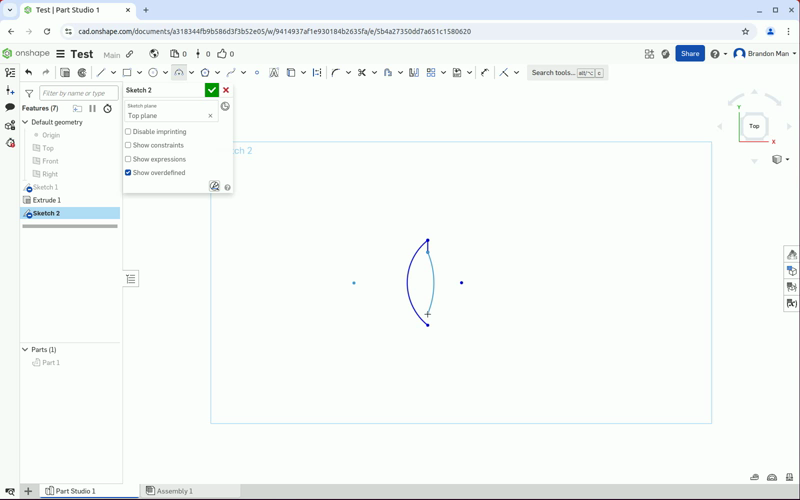
click(427, 313)
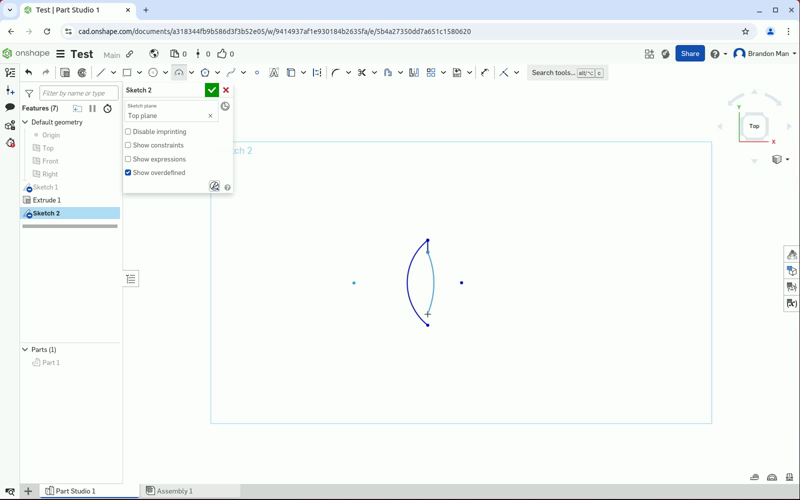
mouse_move(415, 282)
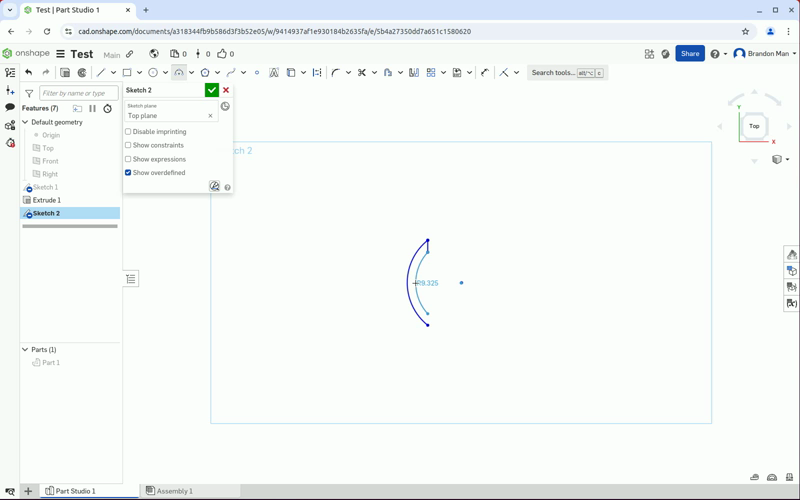
click(415, 282)
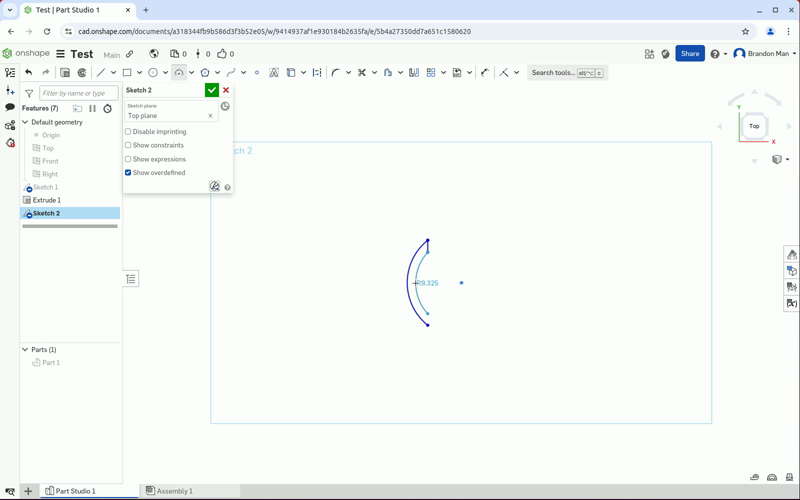
key_up(shift)
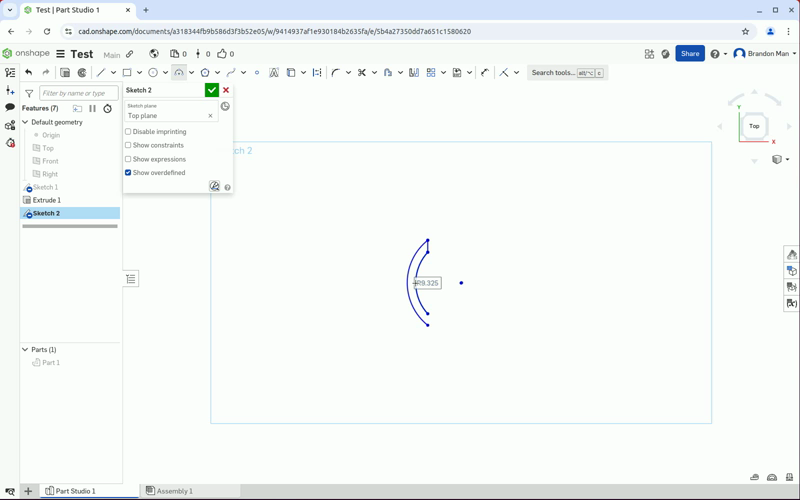
key(esc)
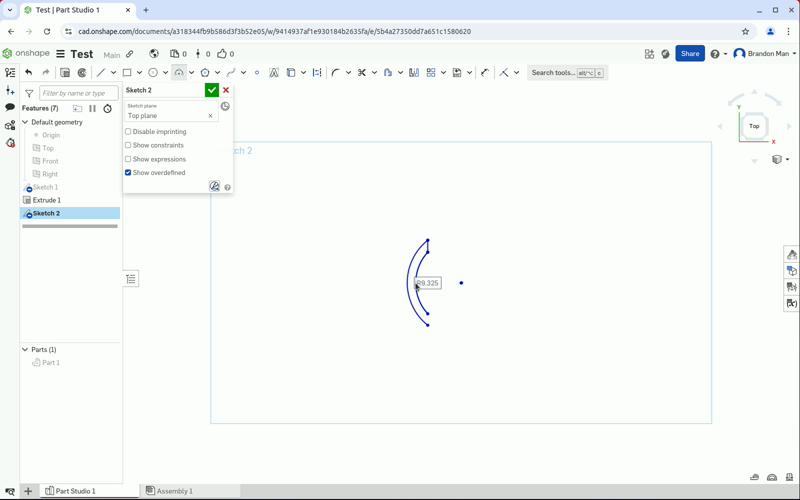
key(l)
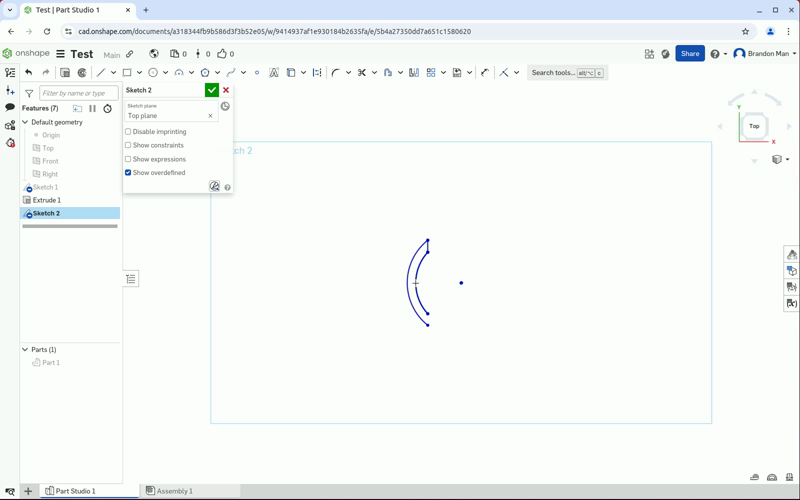
mouse_move(427, 313)
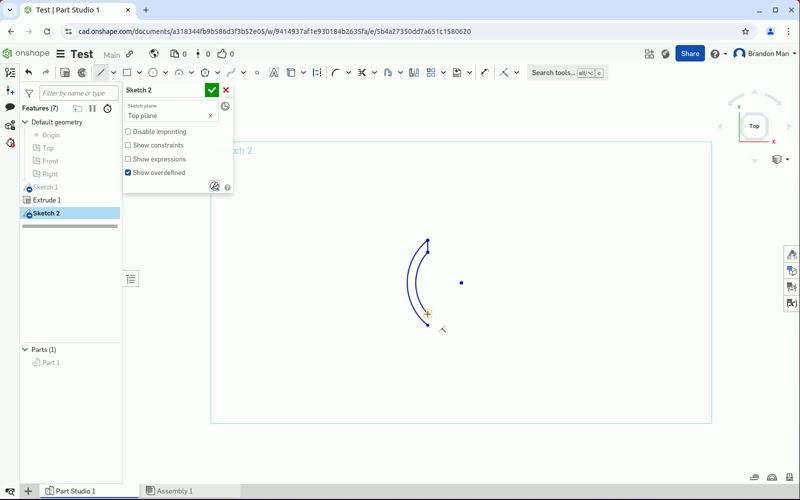
click(427, 313)
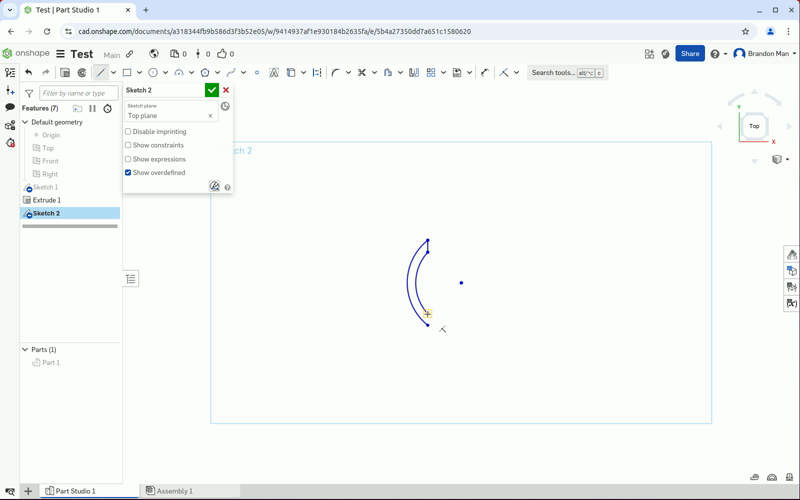
key_down(shift)
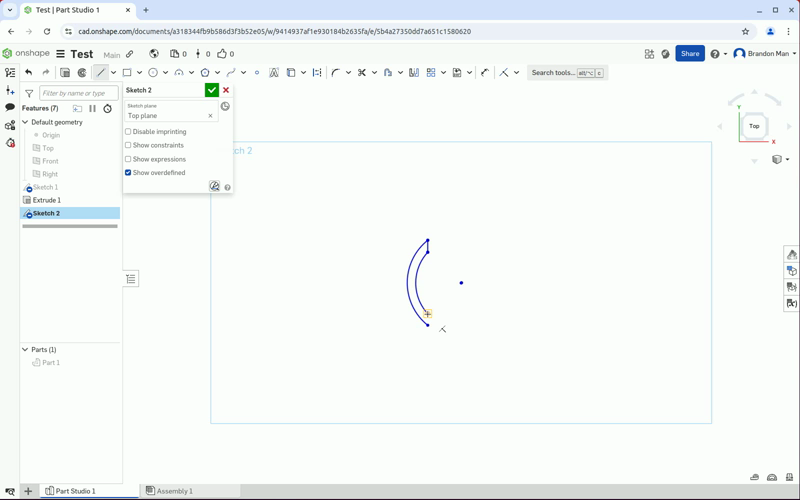
mouse_move(457, 313)
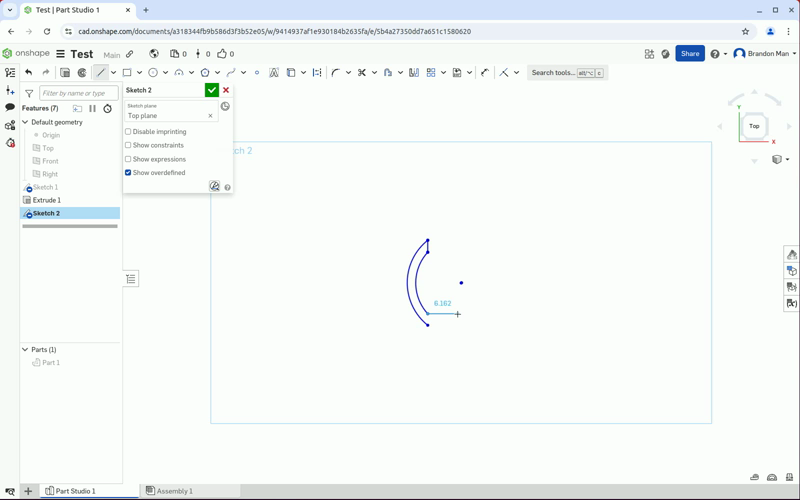
mouse_move(427, 325)
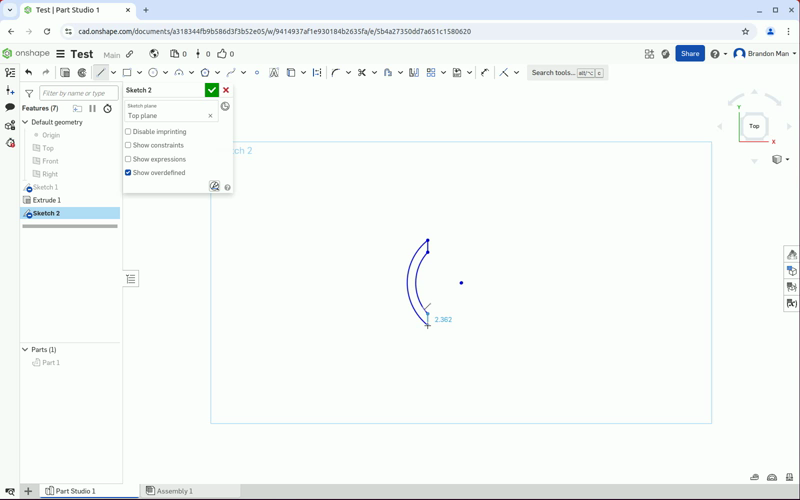
click(427, 325)
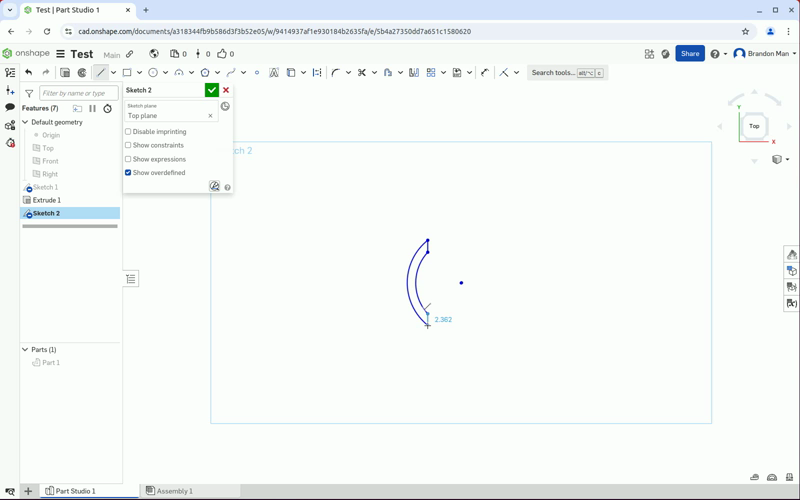
key_up(shift)
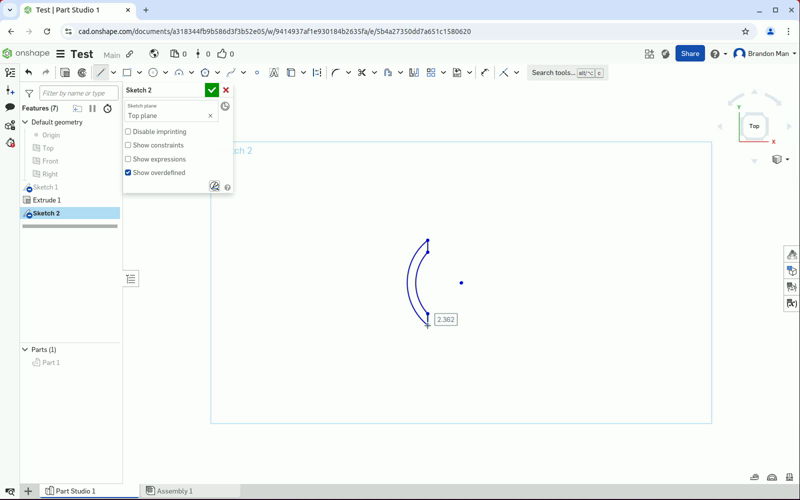
key(esc)
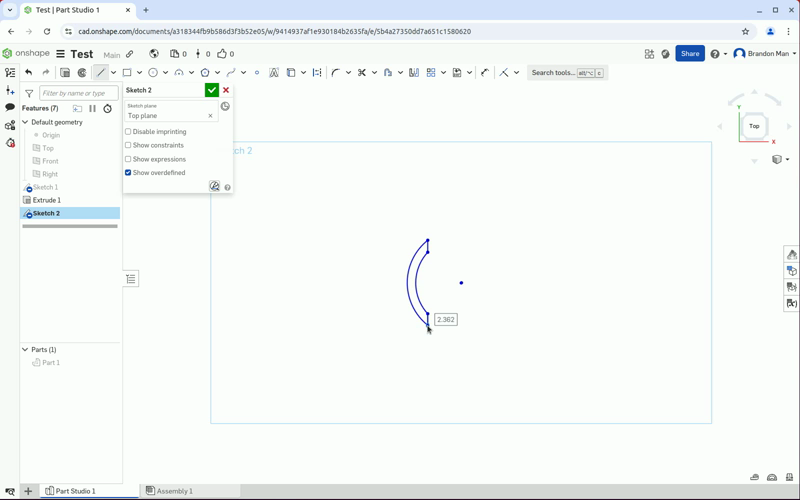
mouse_move(419, 257)
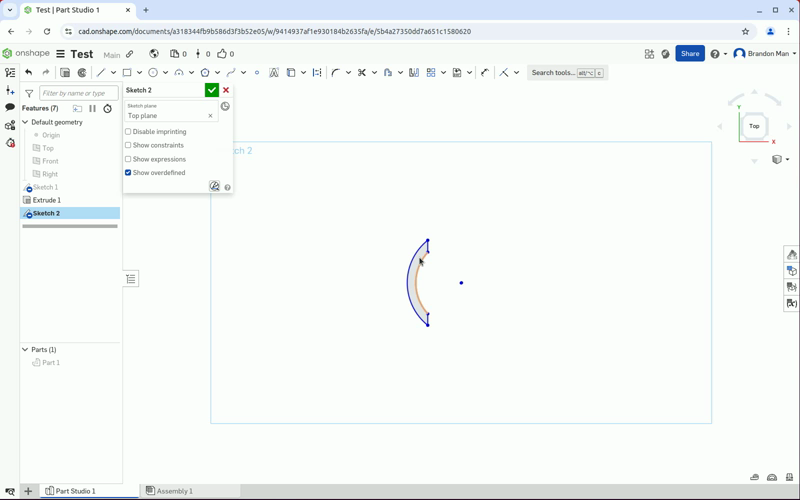
scroll(6)
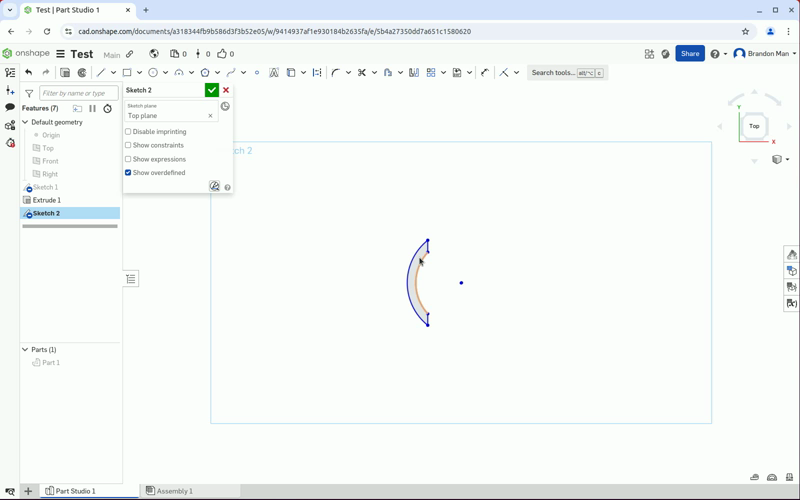
scroll(6)
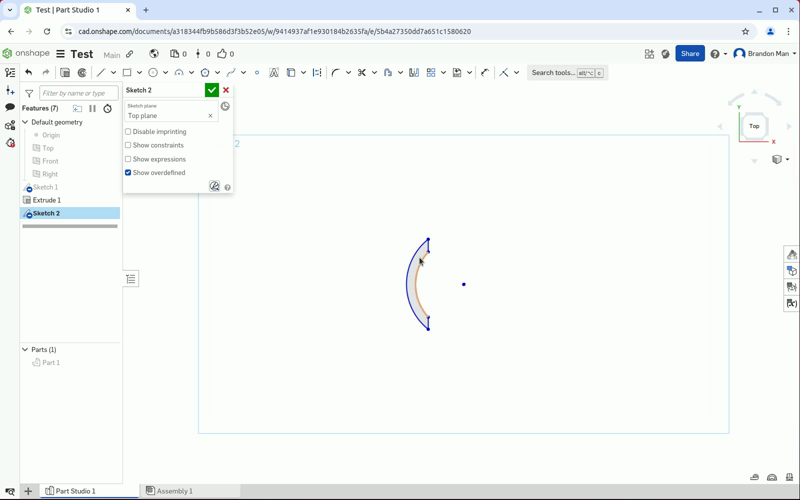
scroll(6)
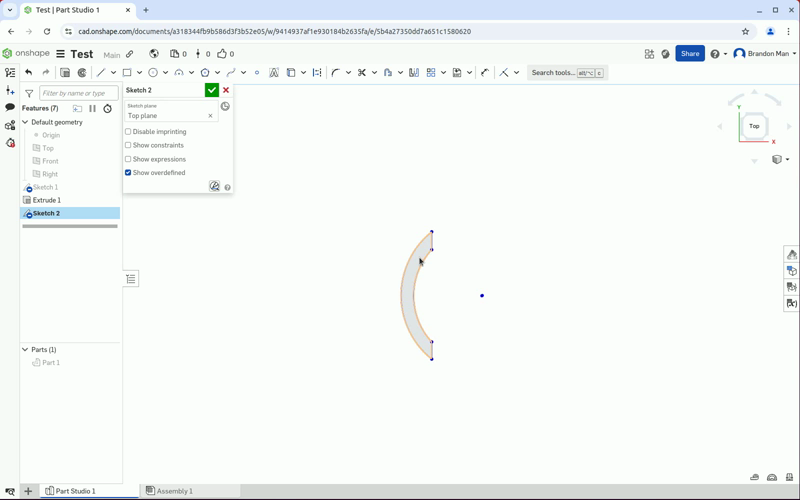
scroll(6)
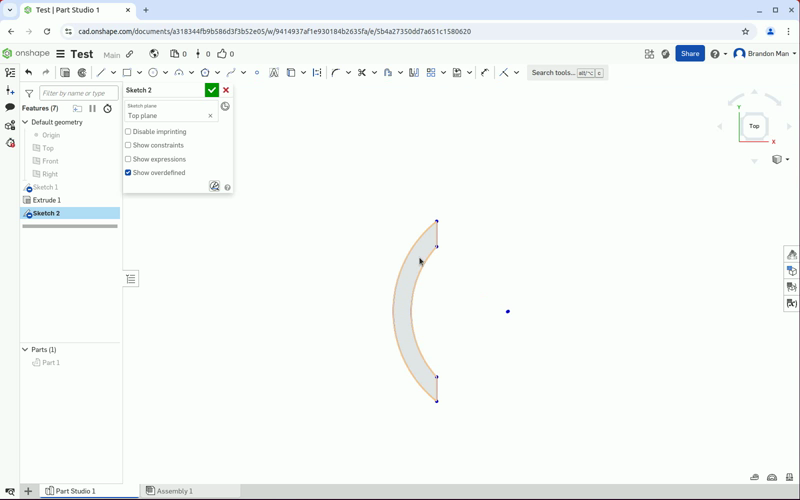
scroll(6)
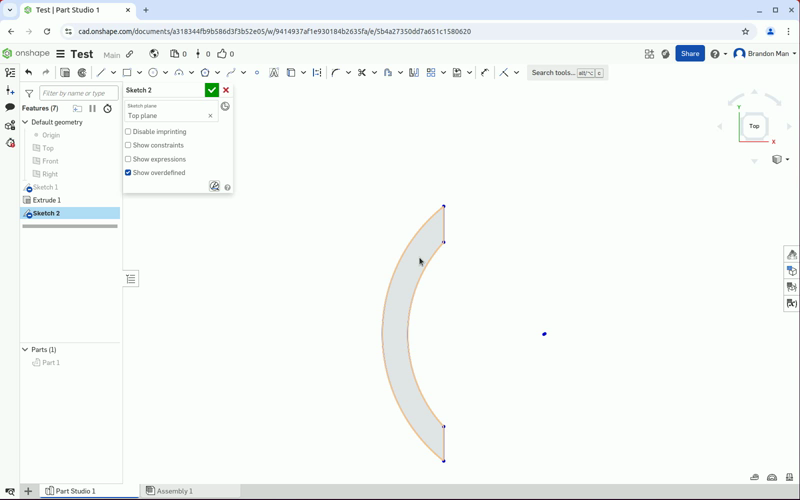
scroll(6)
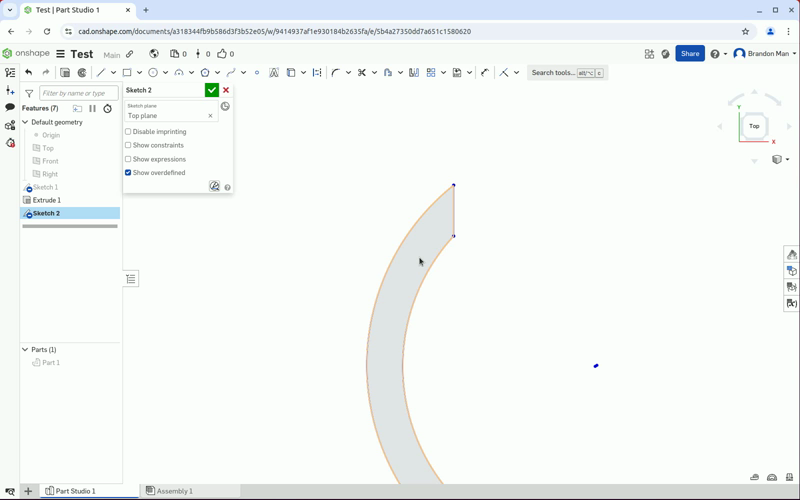
scroll(6)
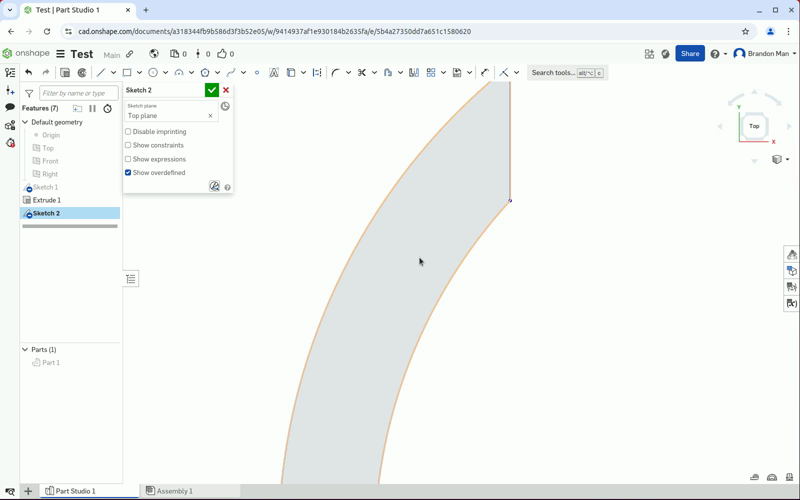
click(419, 257)
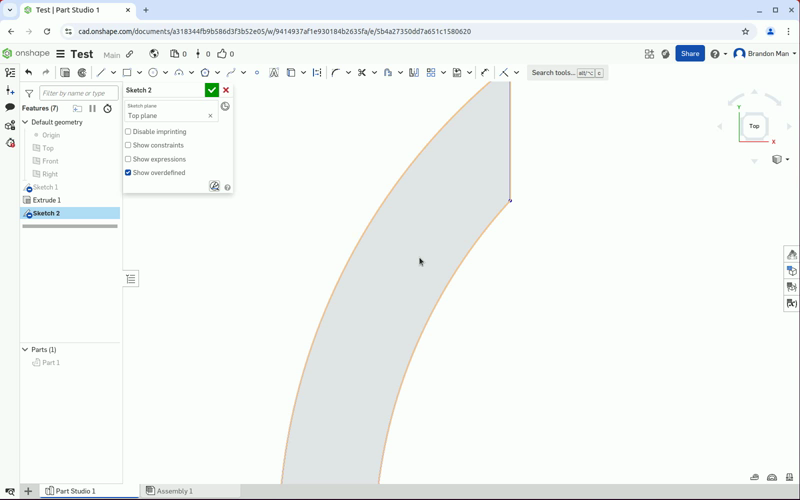
scroll(-6)
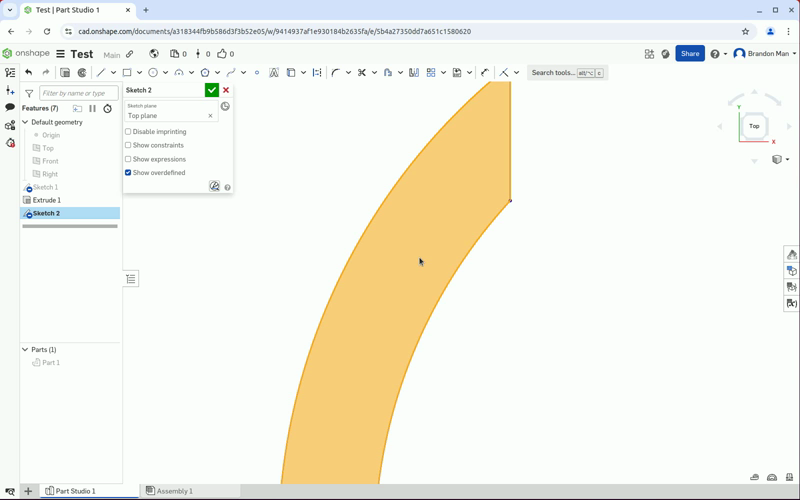
scroll(-6)
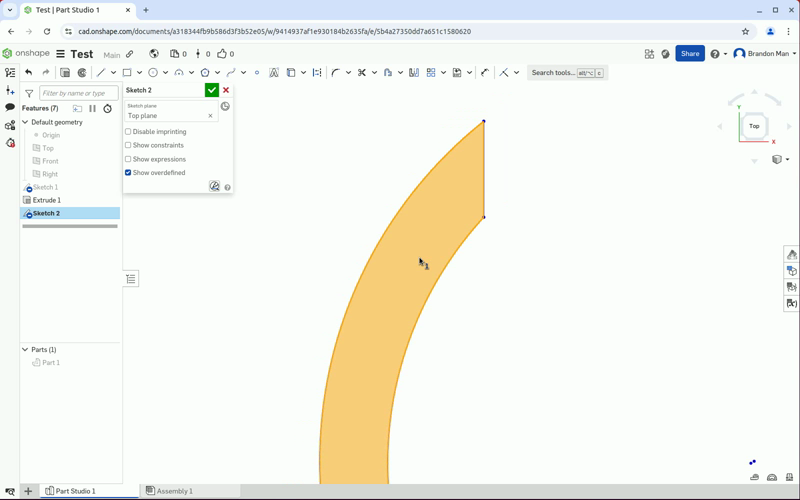
scroll(-6)
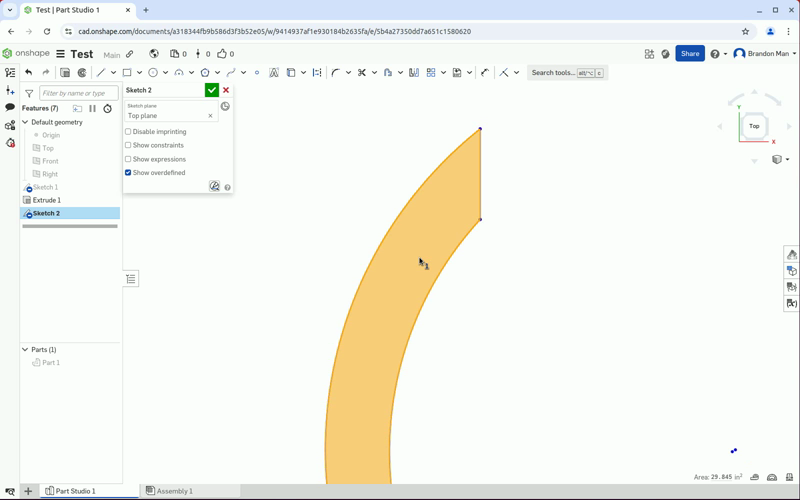
scroll(-6)
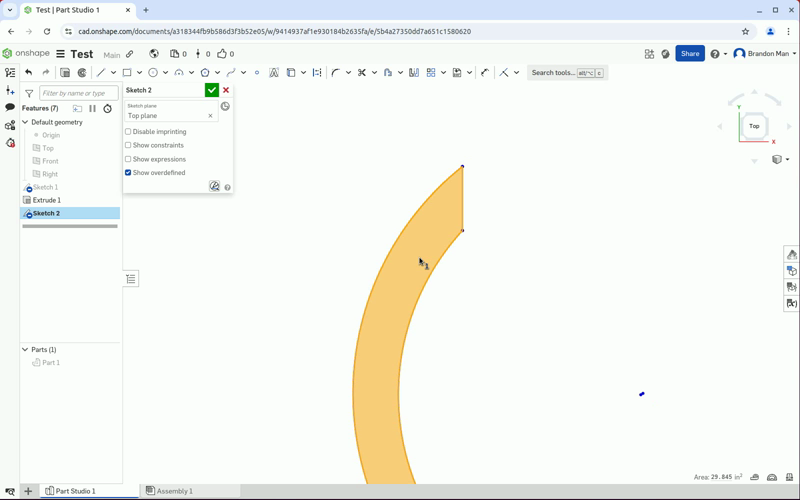
scroll(-6)
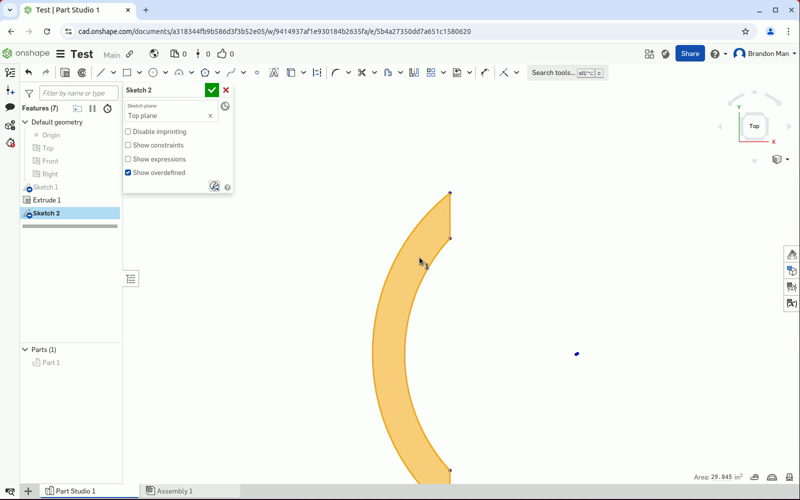
scroll(-6)
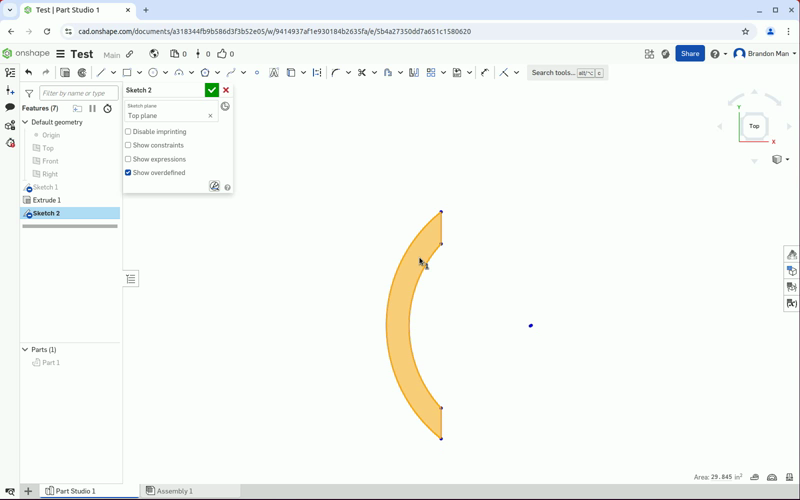
scroll(-6)
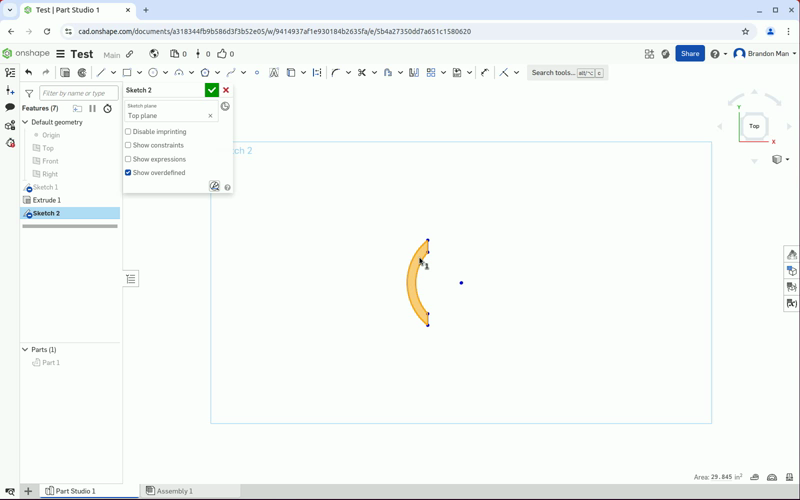
mouse_move(73, 352)
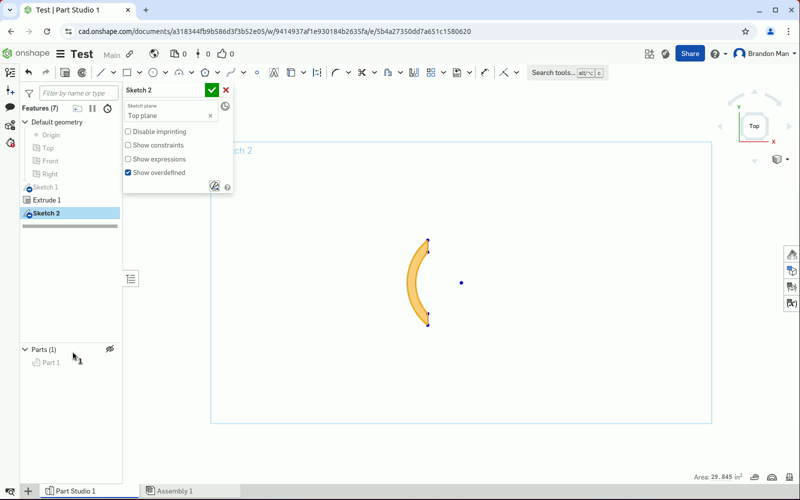
key(shift+y)
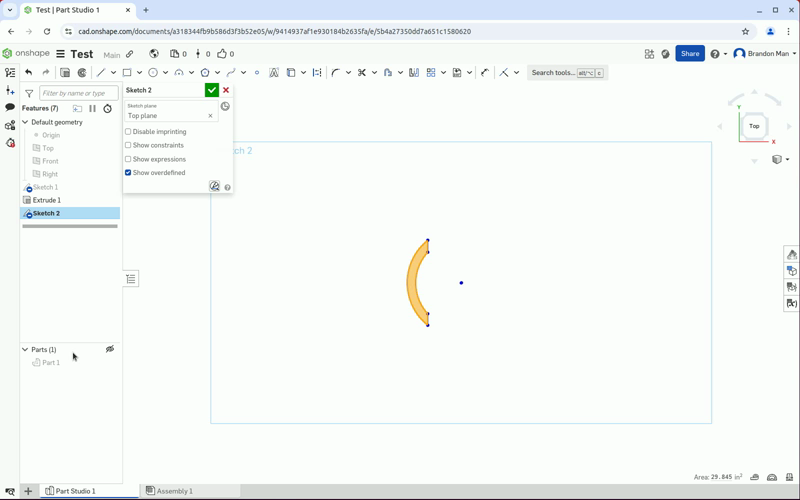
key(shift+e)
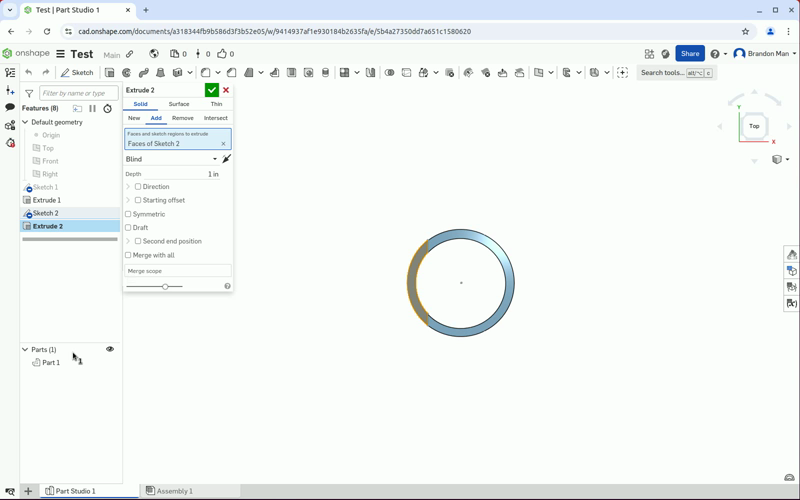
mouse_move(143, 106)
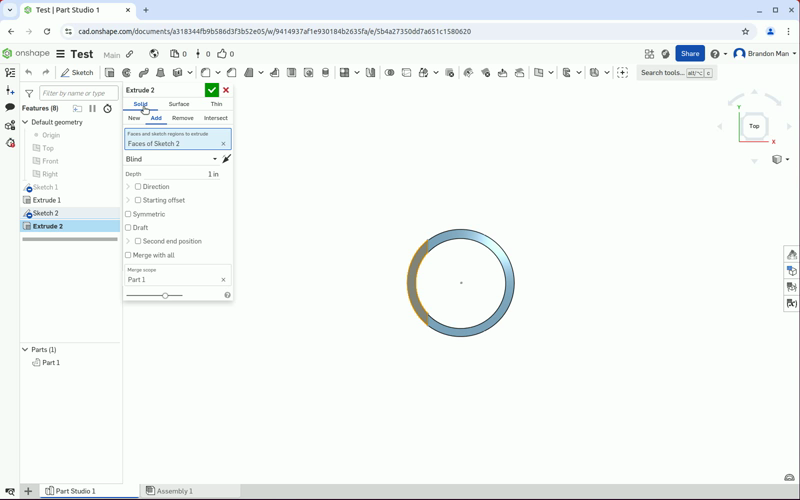
click(143, 106)
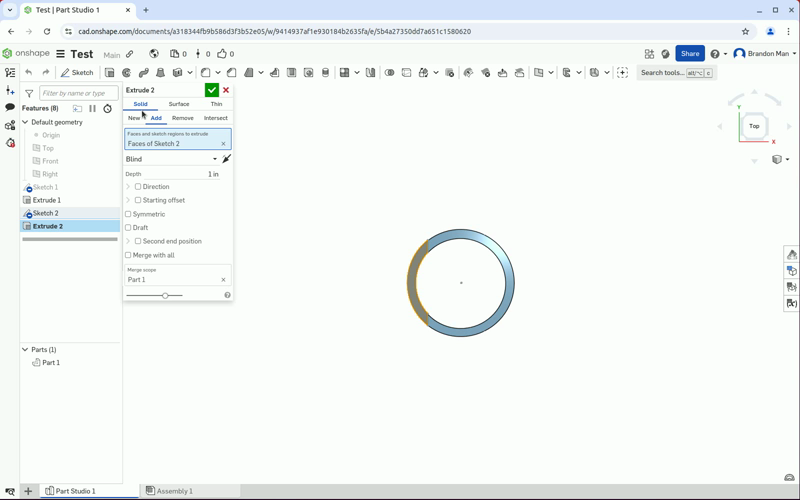
mouse_move(137, 120)
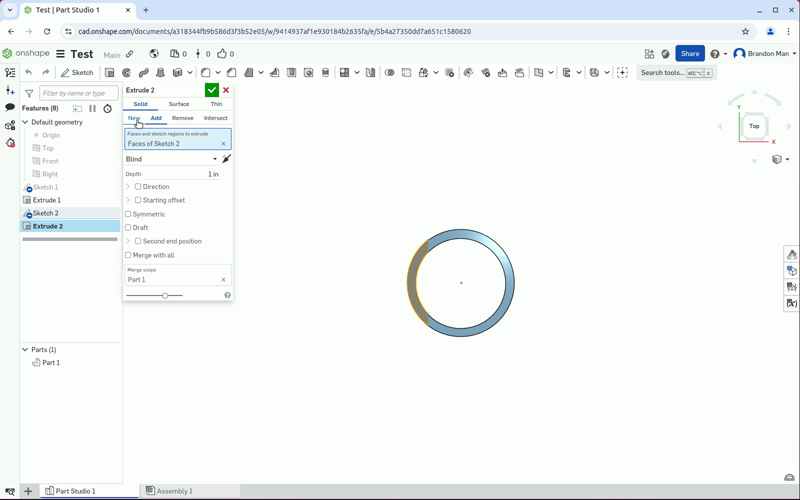
click(137, 120)
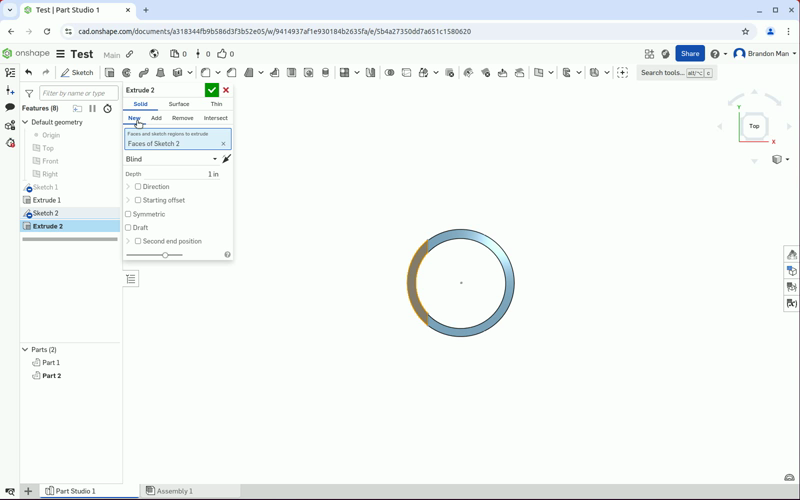
key(tab, 4)
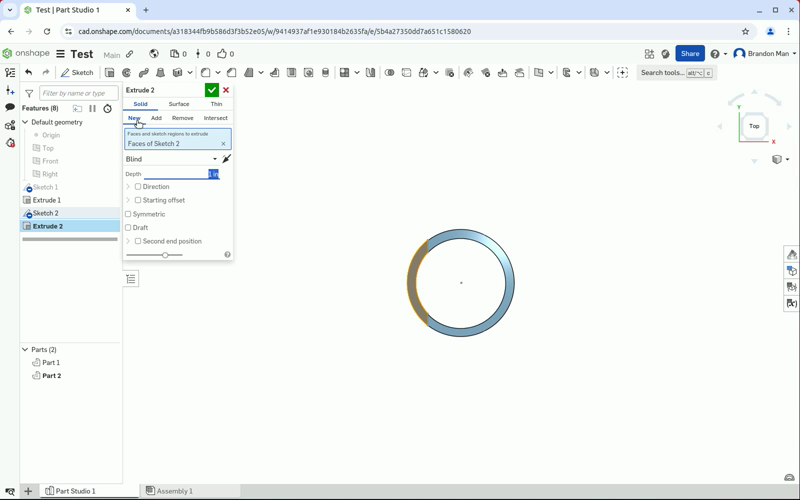
text(13.961)
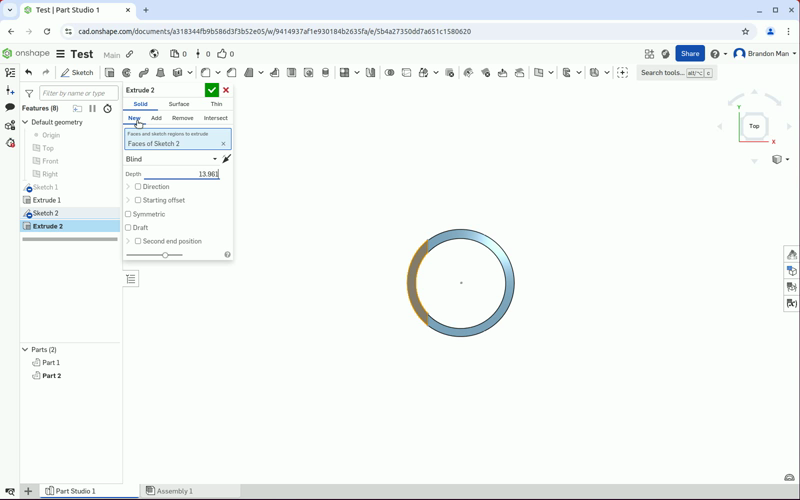
key(enter)
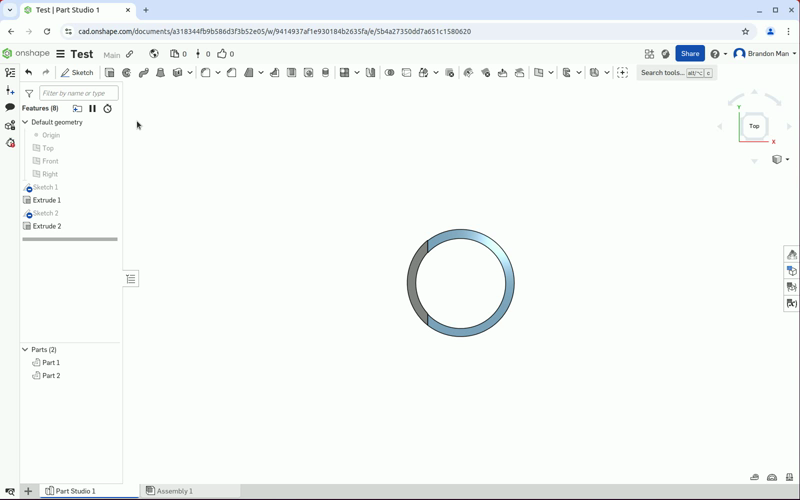
key(shift+h)
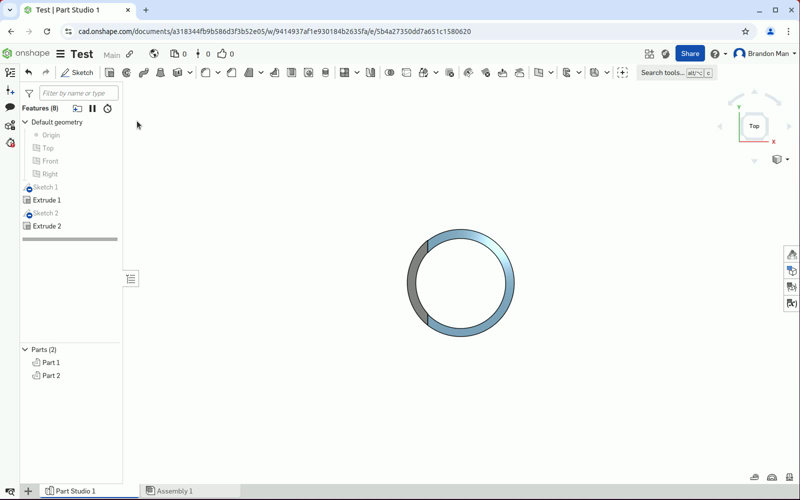
key(shift+h)
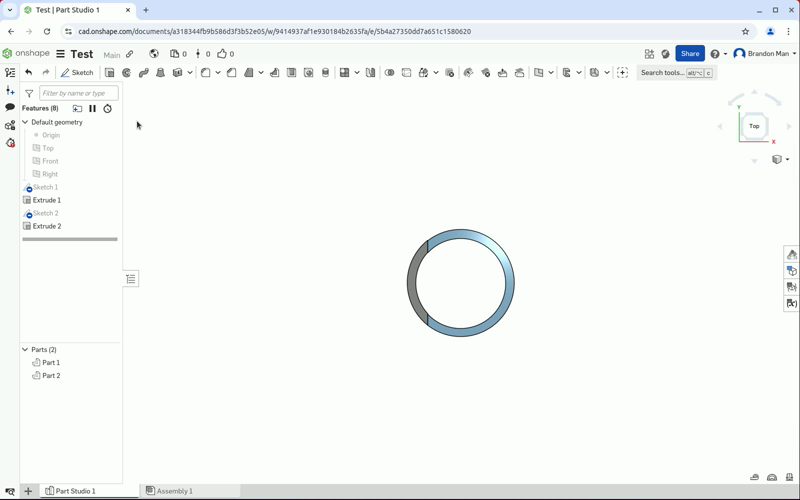
mouse_move(73, 189)
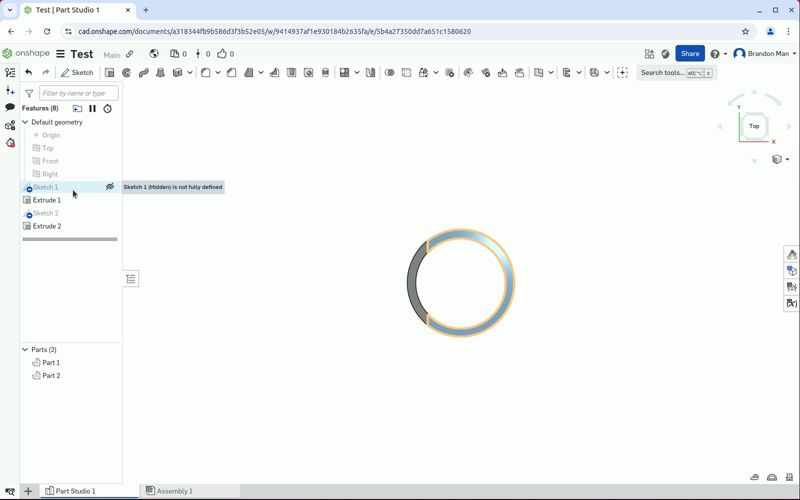
click(73, 189)
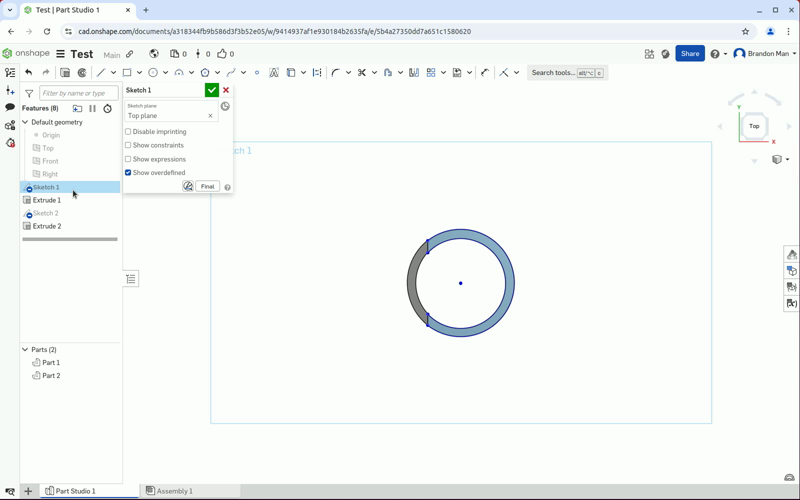
mouse_move(229, 92)
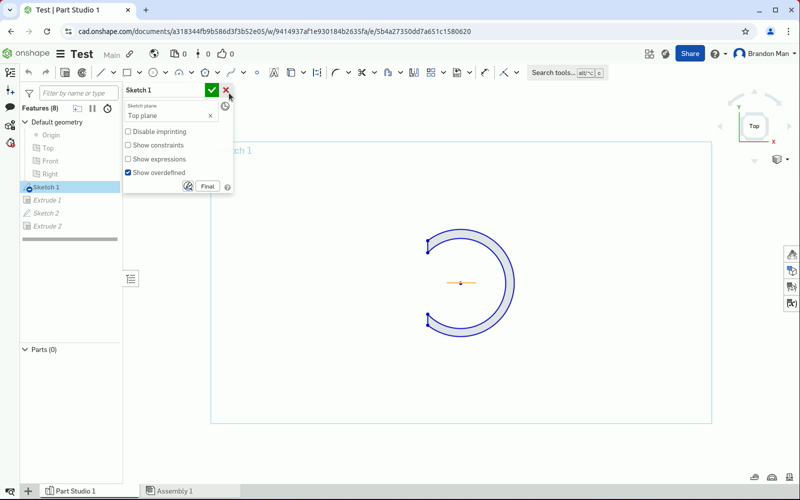
click(229, 92)
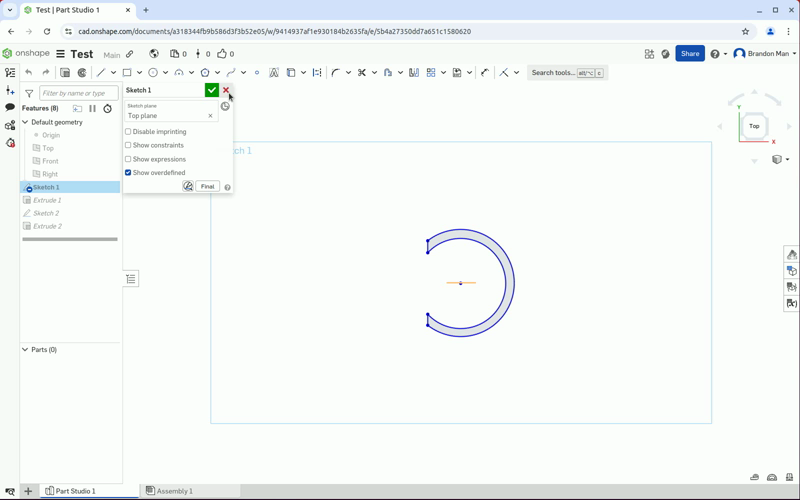
key(shift+s)
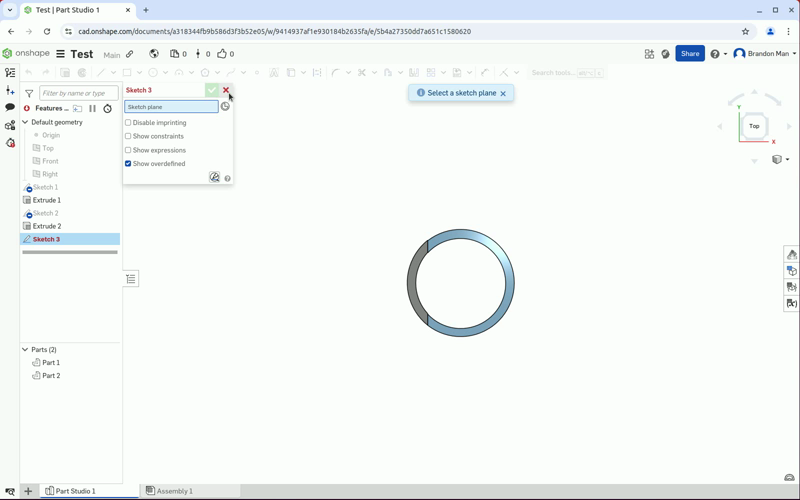
mouse_move(73, 150)
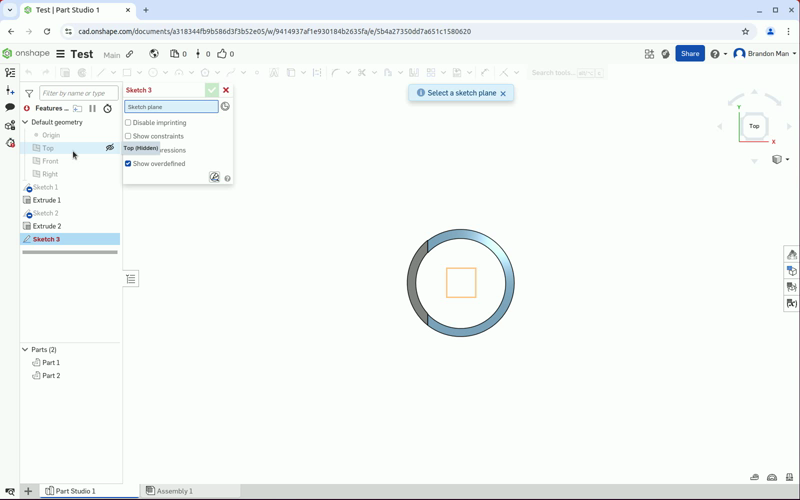
click(73, 150)
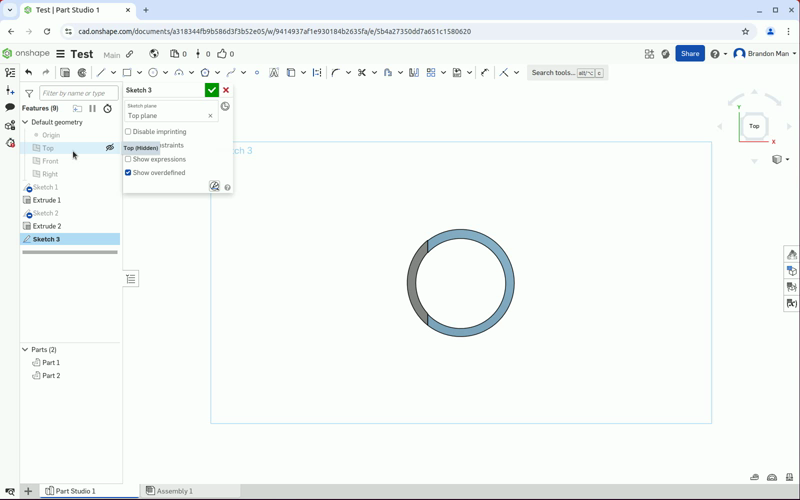
mouse_move(73, 352)
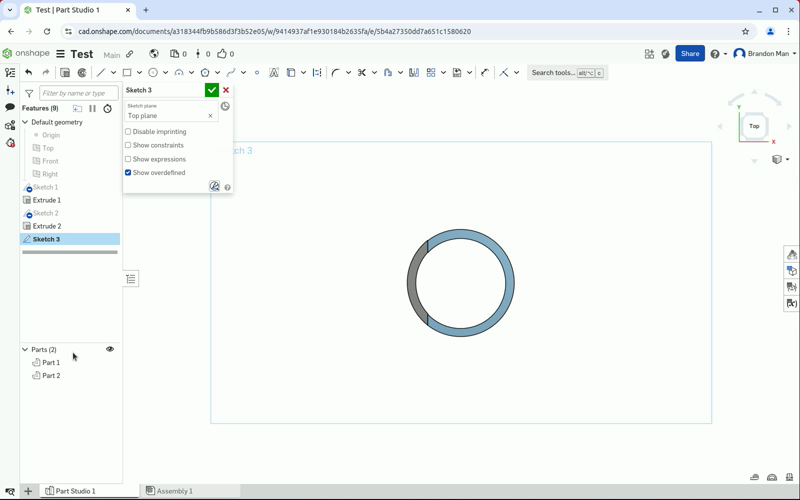
key(y)
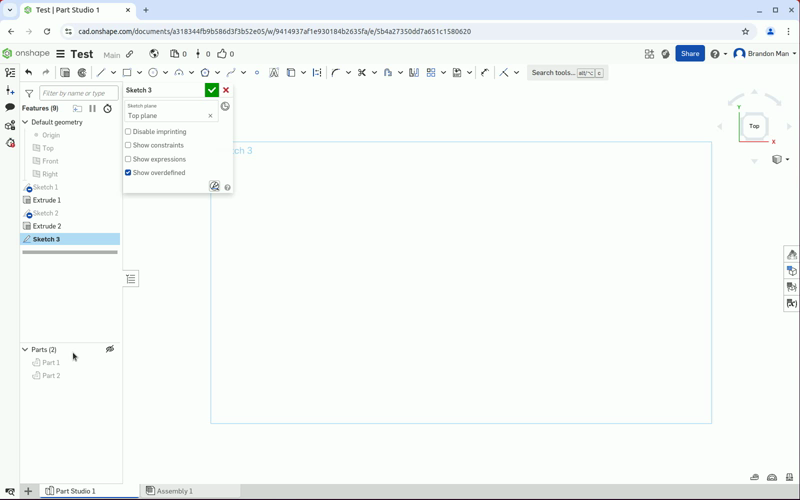
key(l)
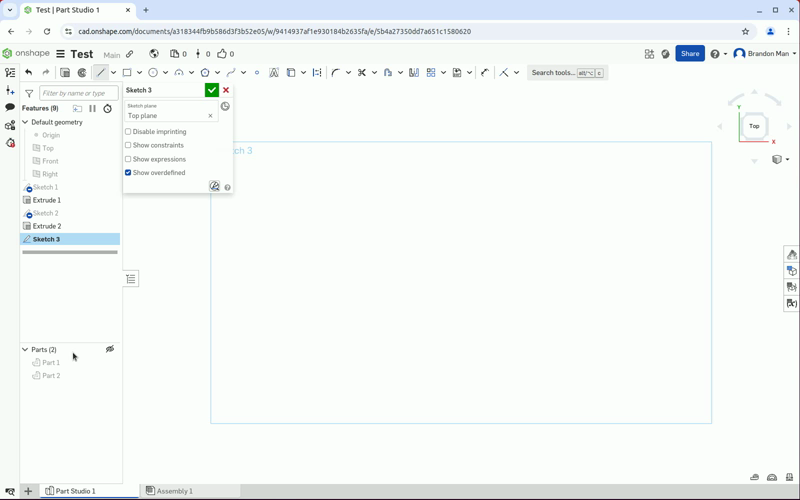
key_down(shift)
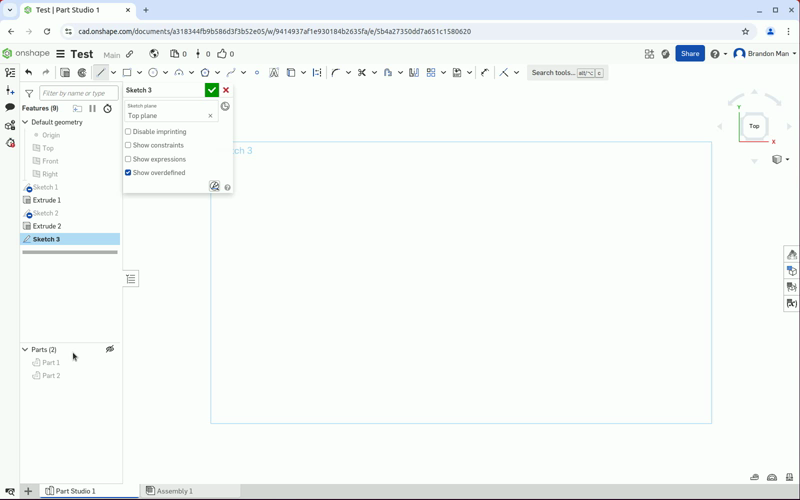
mouse_move(348, 325)
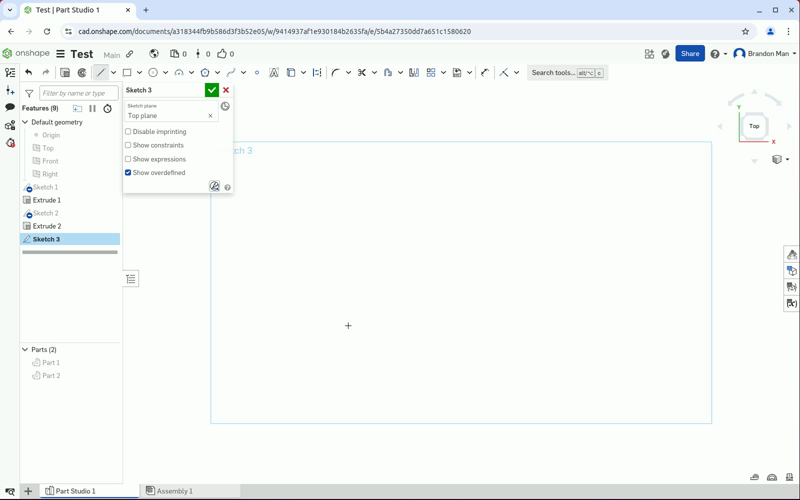
click(348, 325)
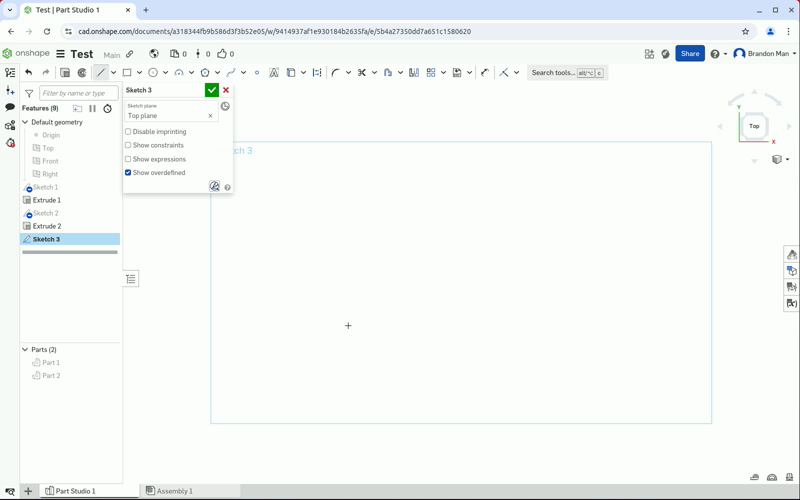
key_up(shift)
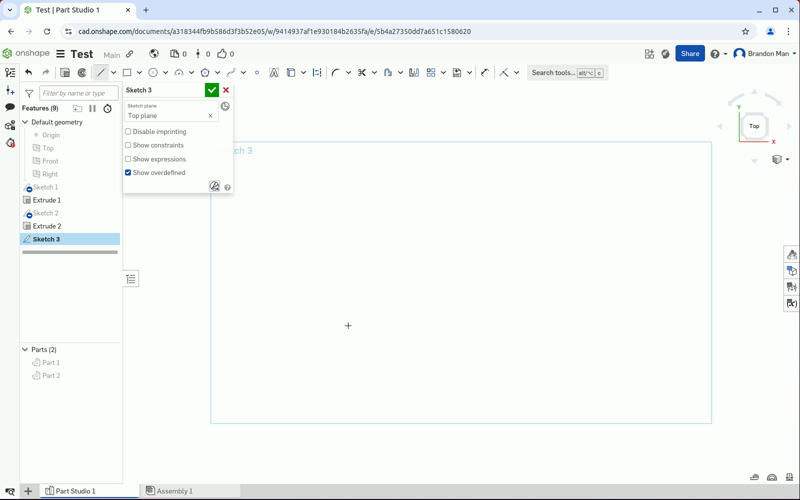
key_down(shift)
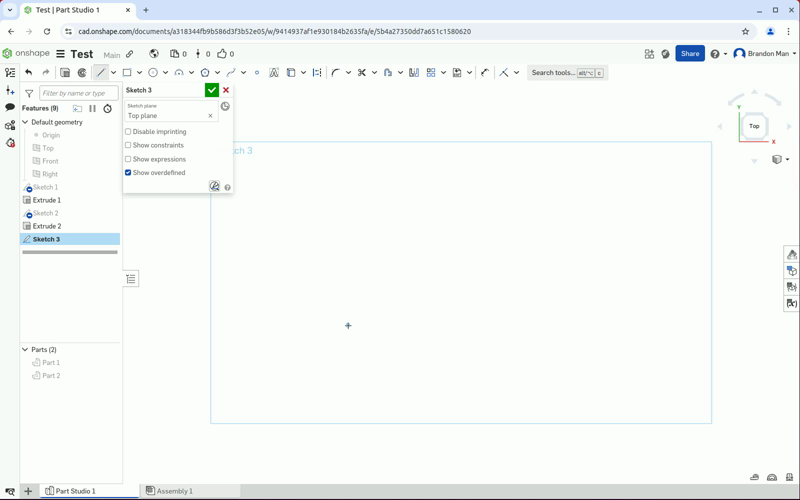
mouse_move(428, 325)
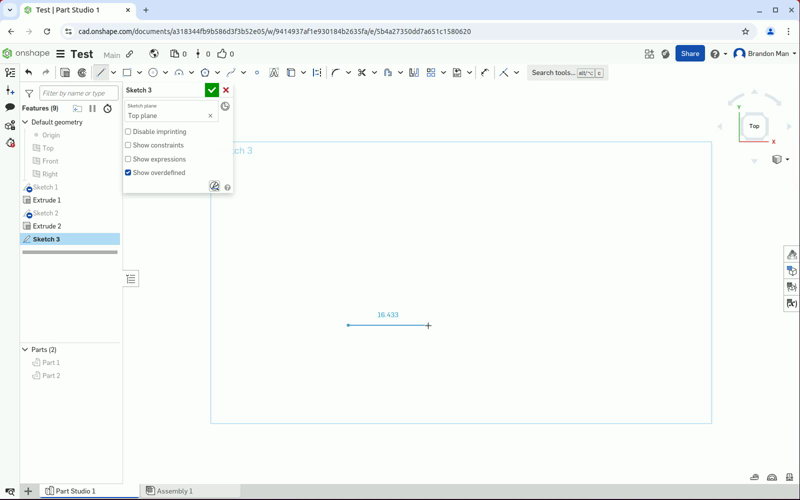
click(428, 325)
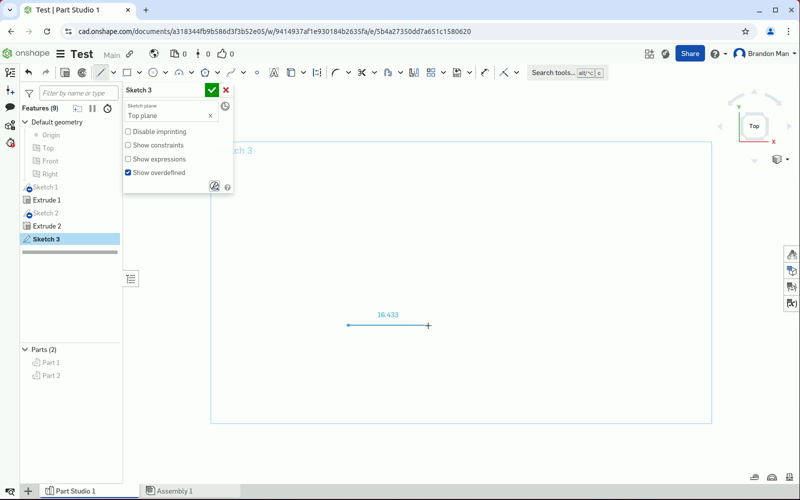
key_up(shift)
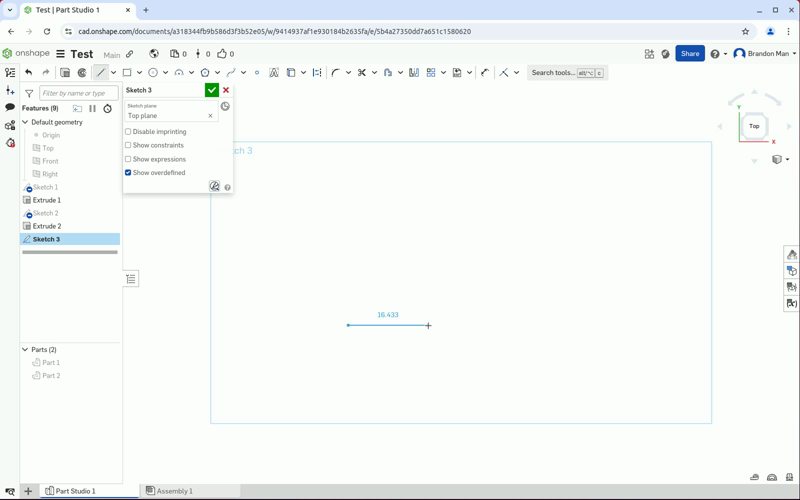
key(esc)
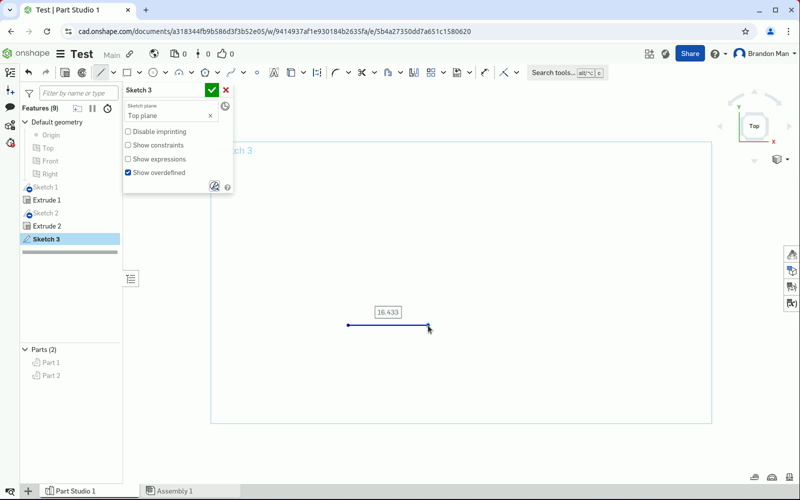
key(a)
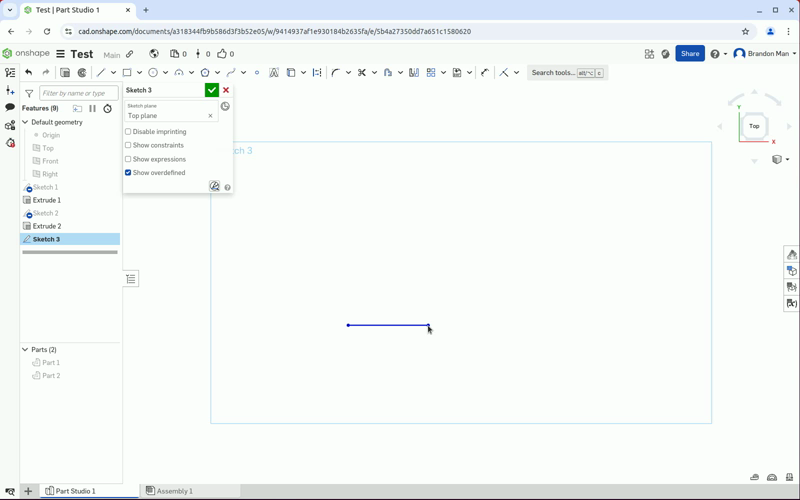
mouse_move(428, 325)
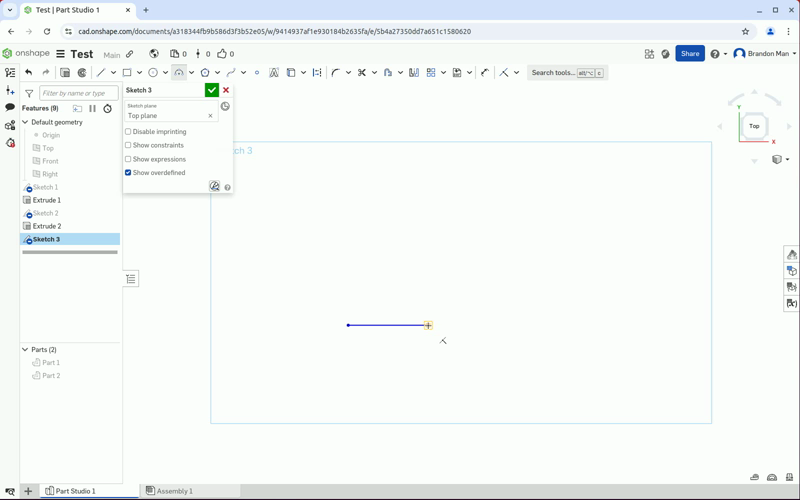
click(428, 325)
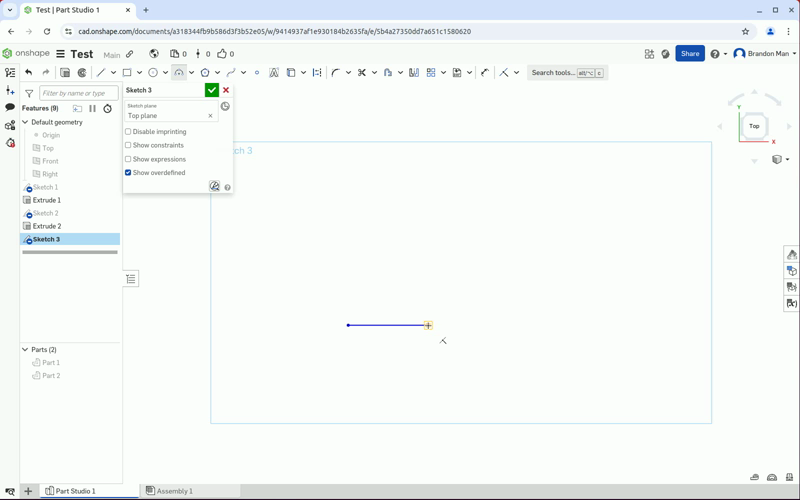
key_down(shift)
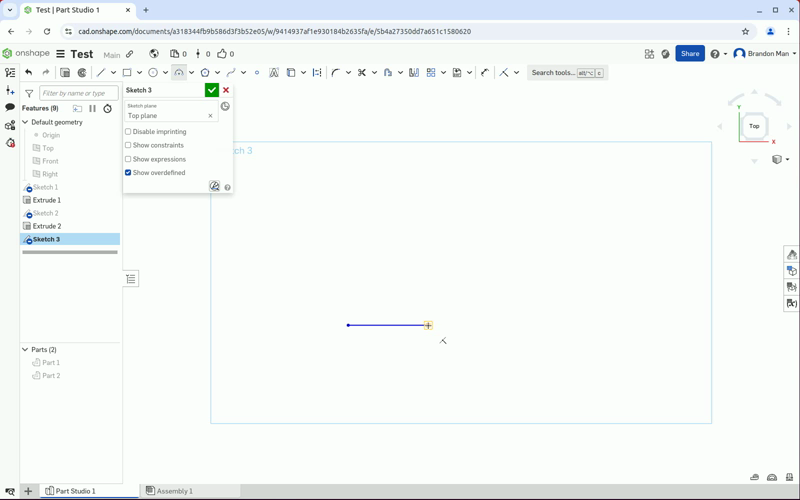
mouse_move(428, 240)
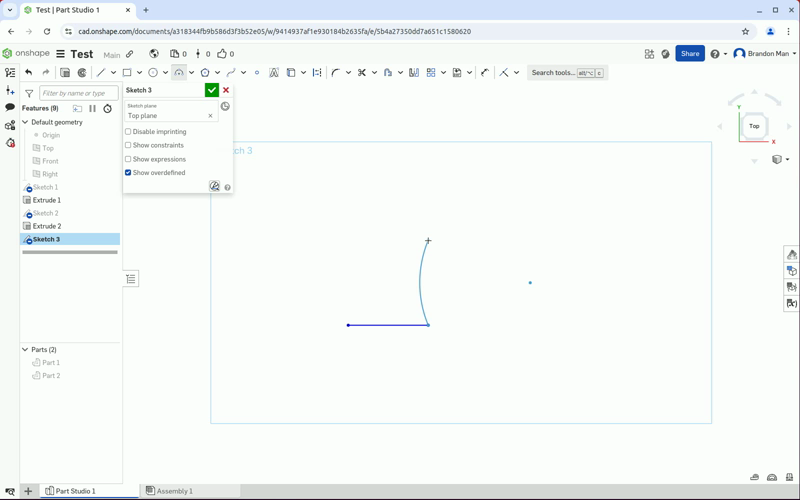
click(428, 240)
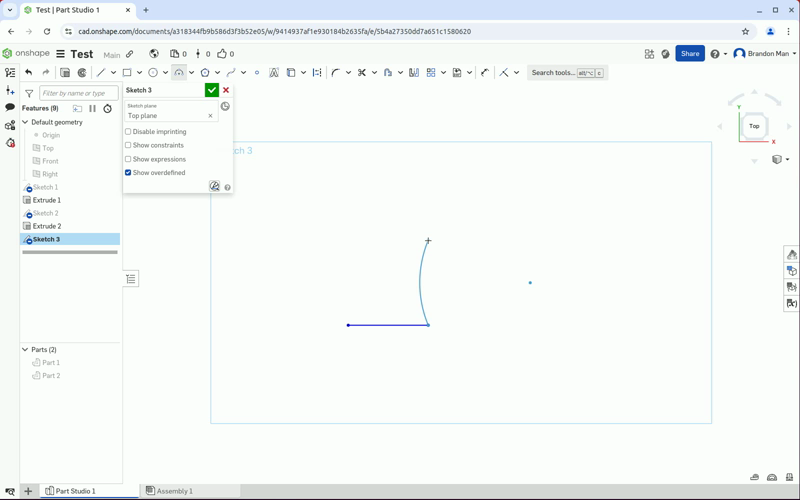
mouse_move(407, 282)
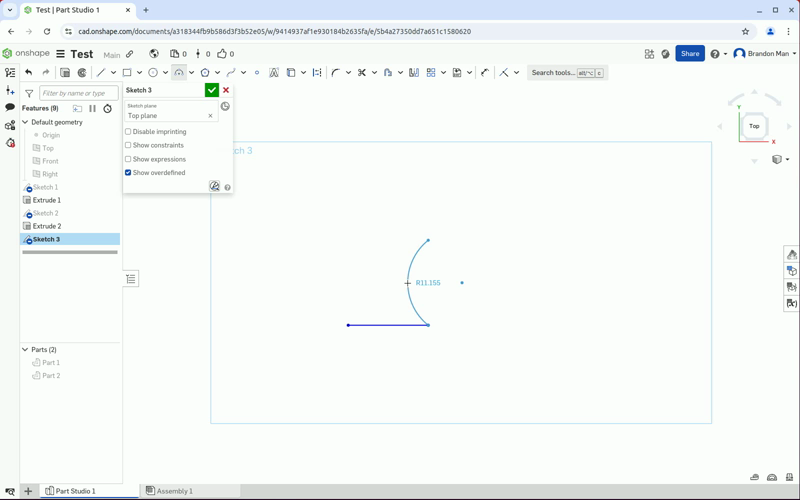
click(407, 282)
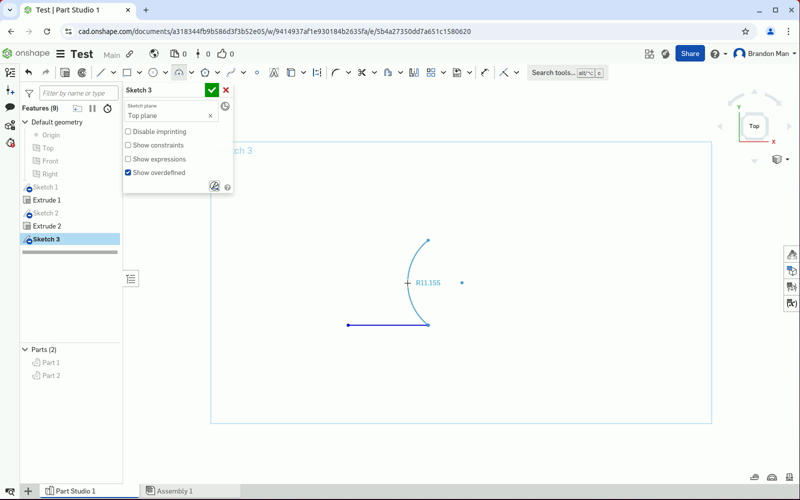
key_up(shift)
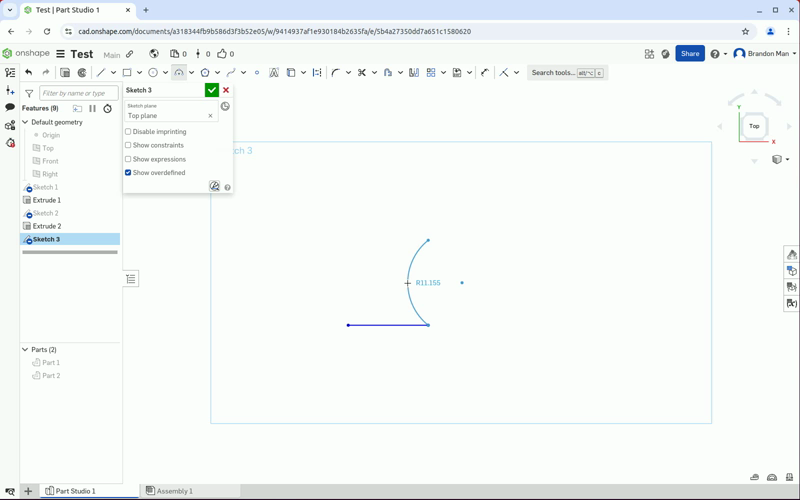
key(esc)
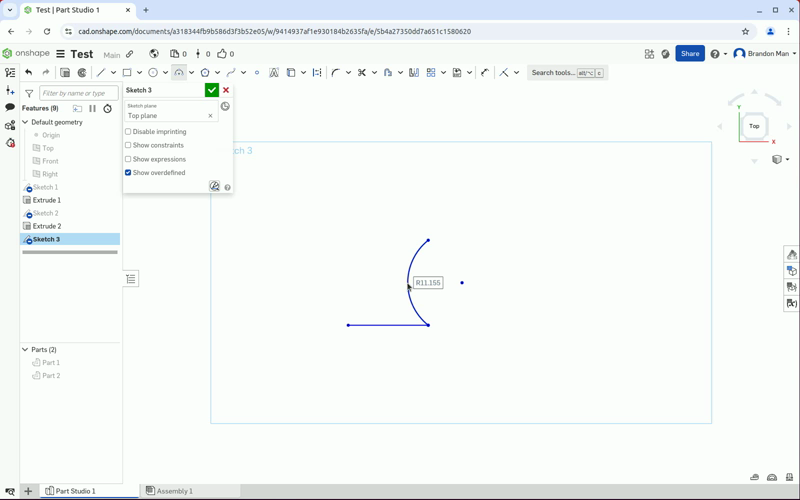
key(l)
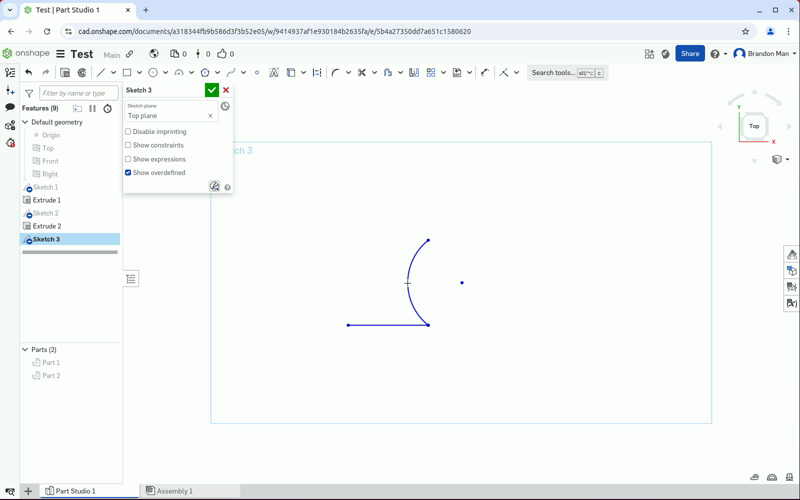
mouse_move(428, 240)
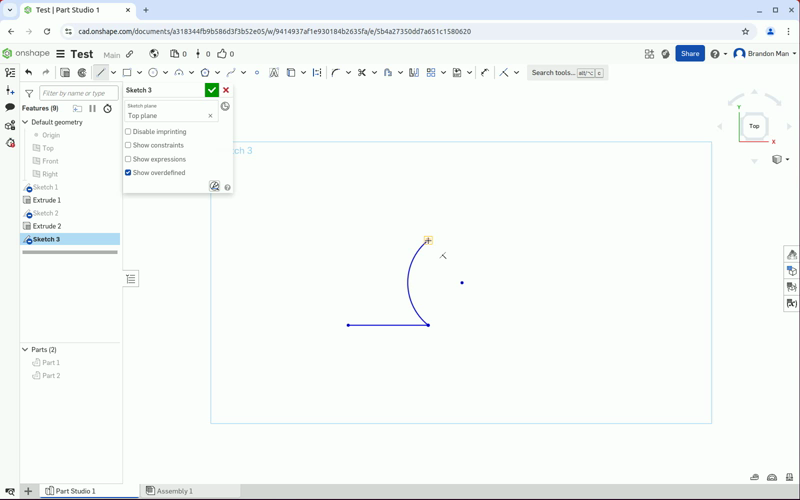
click(428, 240)
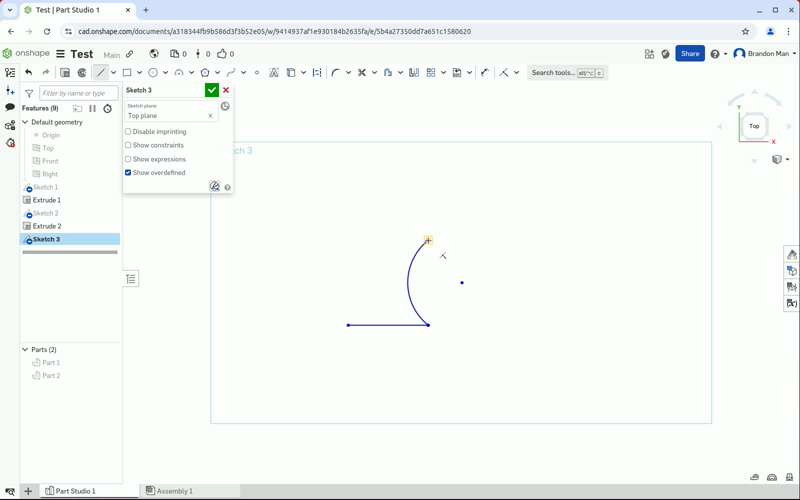
key_down(shift)
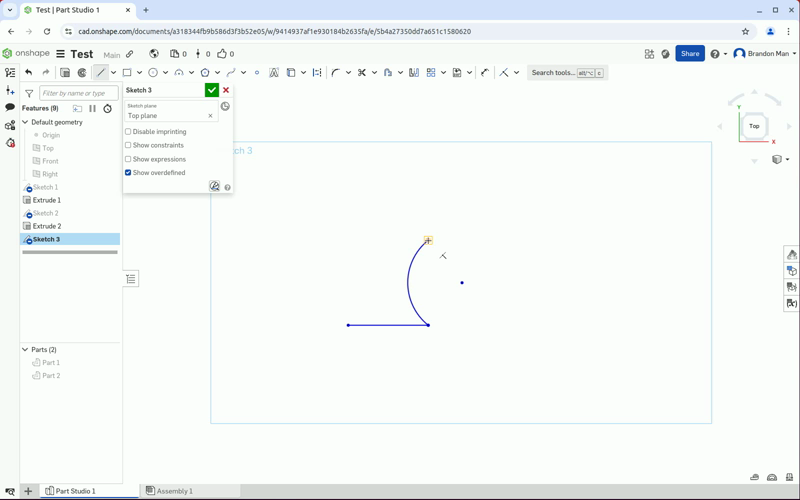
mouse_move(348, 240)
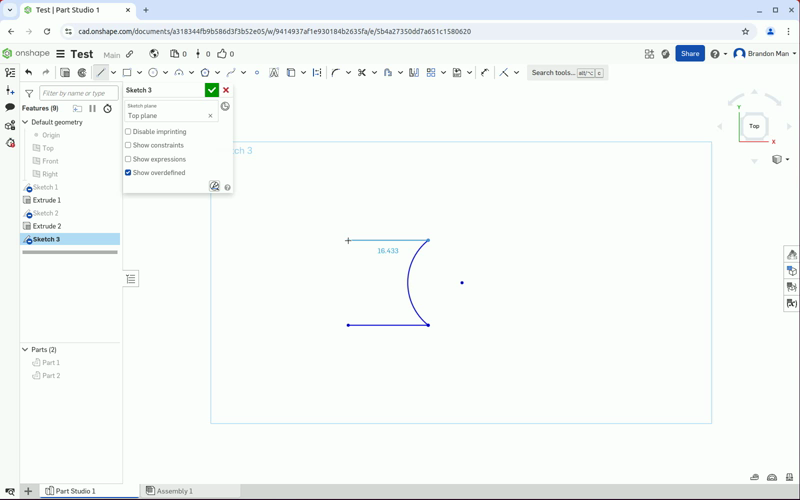
click(348, 240)
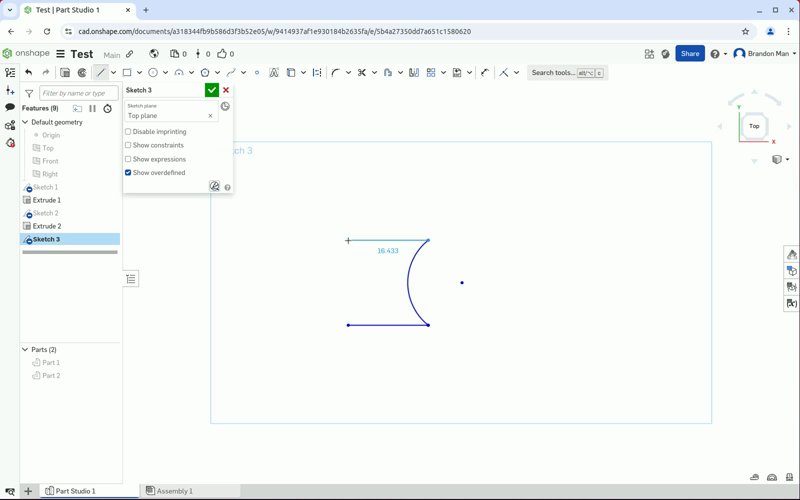
key_up(shift)
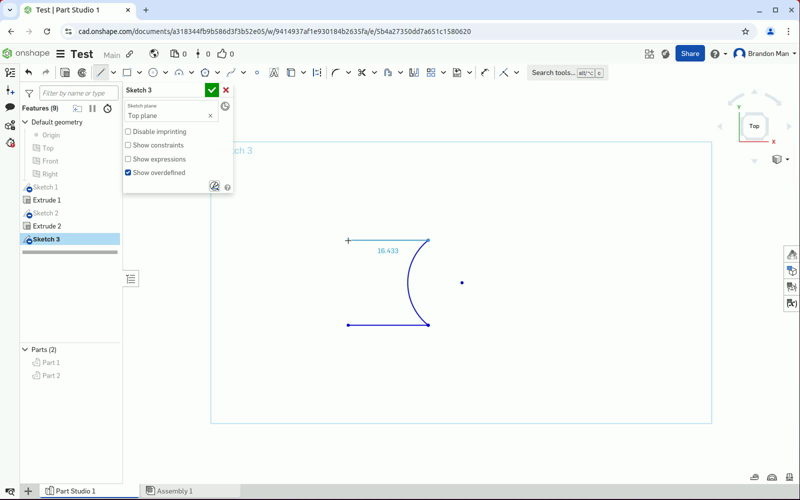
key_down(shift)
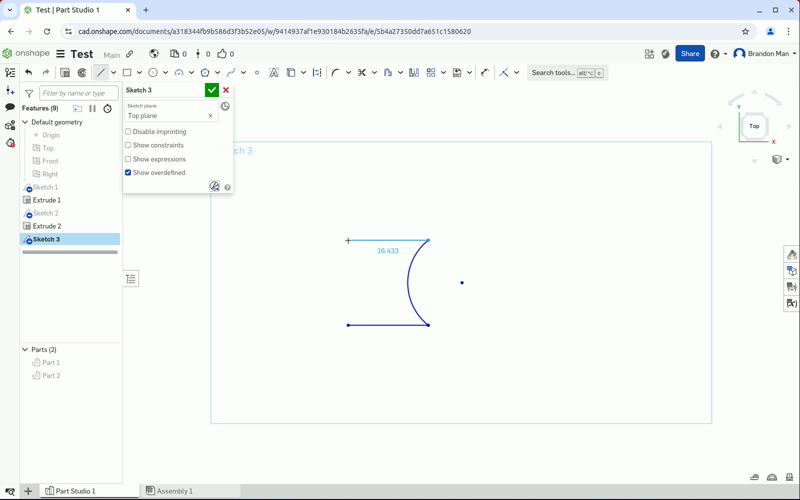
mouse_move(348, 325)
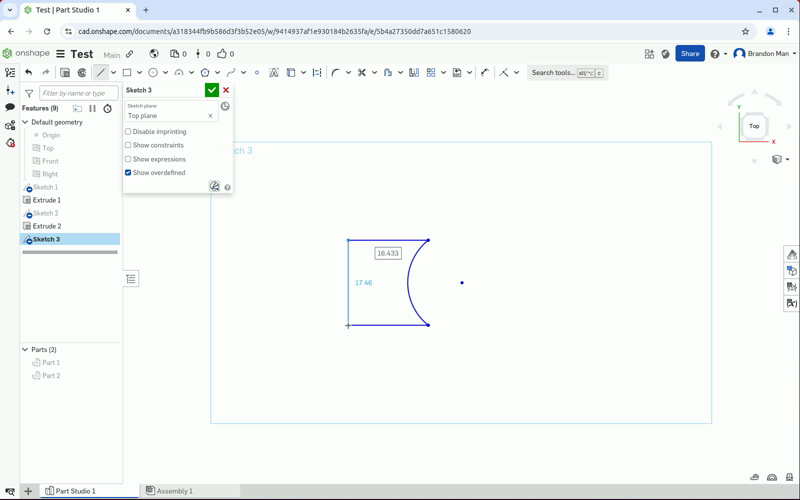
key_up(shift)
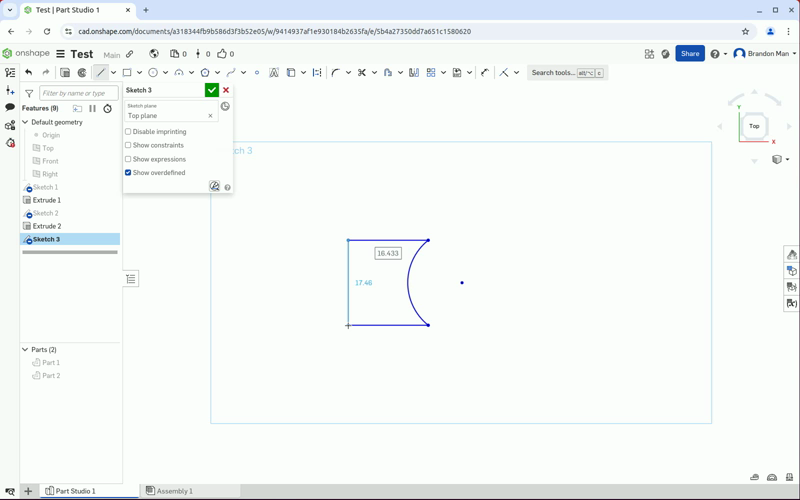
click(348, 325)
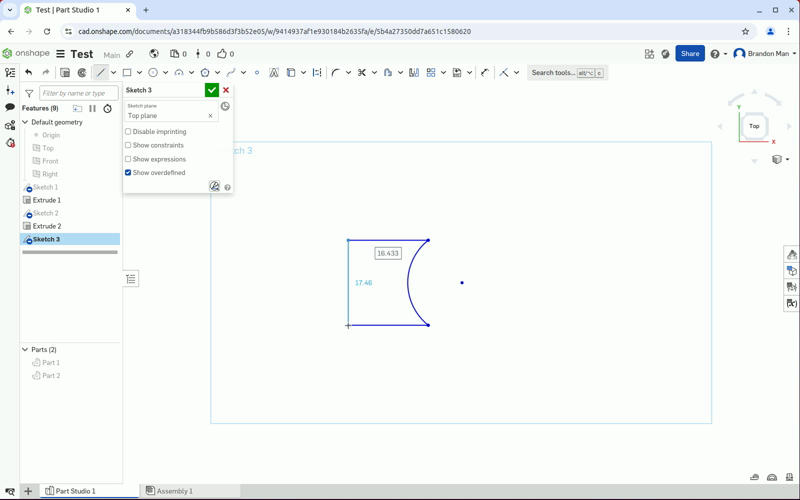
key(esc)
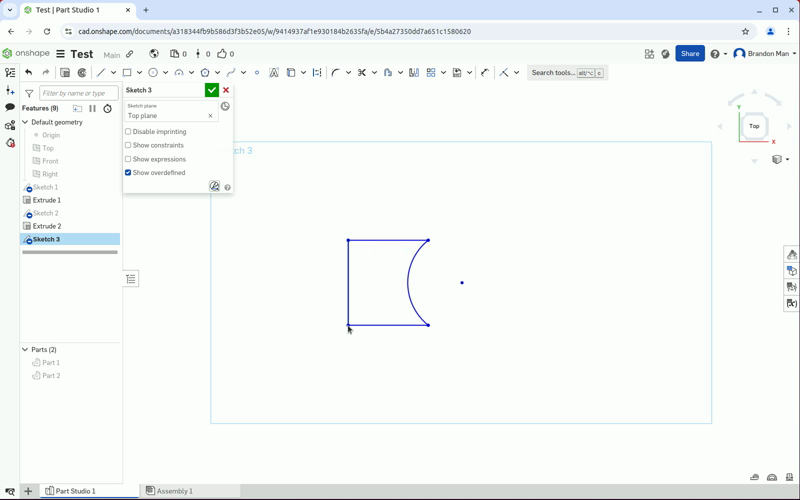
mouse_move(362, 246)
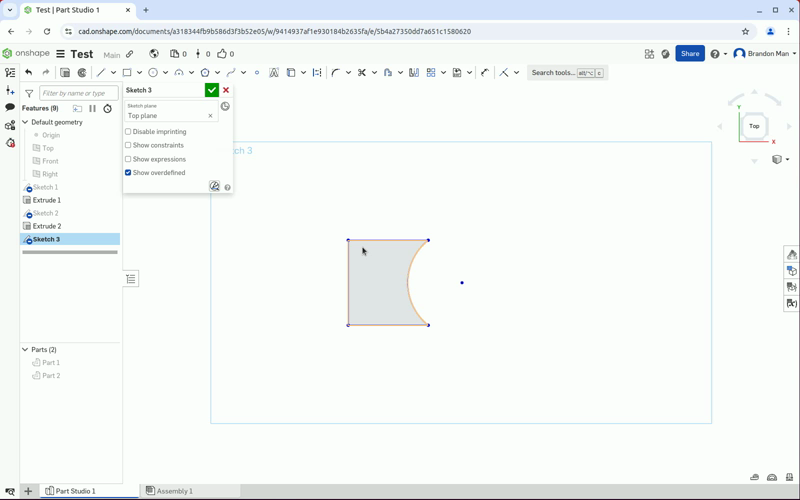
click(362, 246)
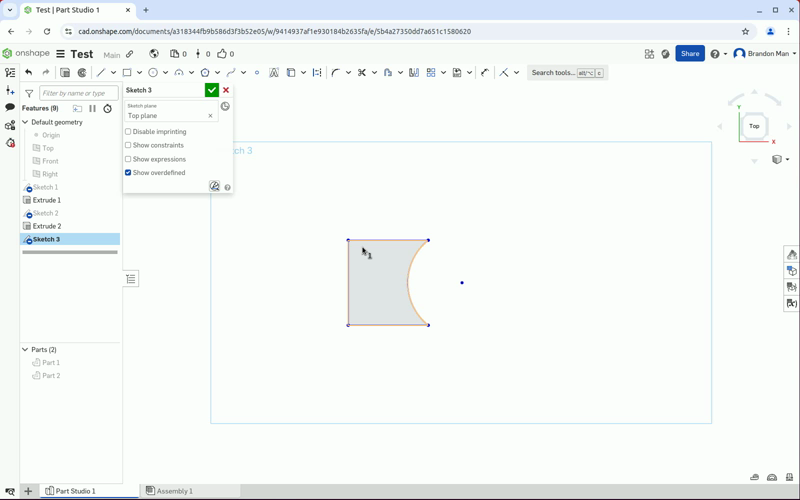
mouse_move(73, 352)
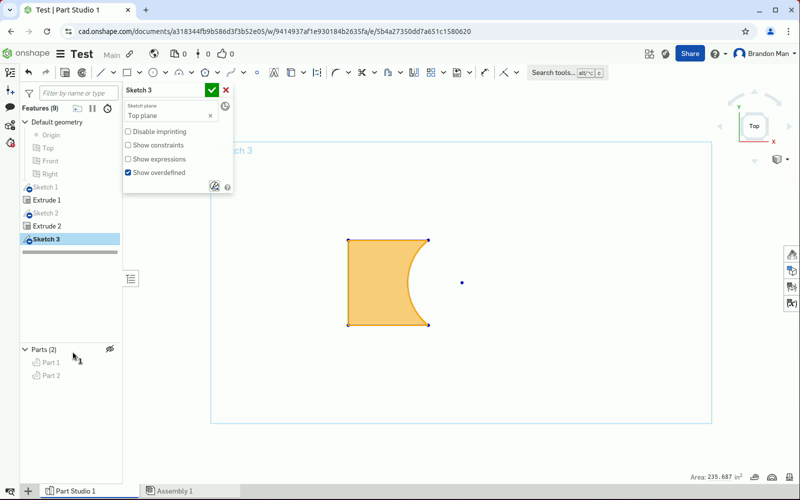
key(shift+y)
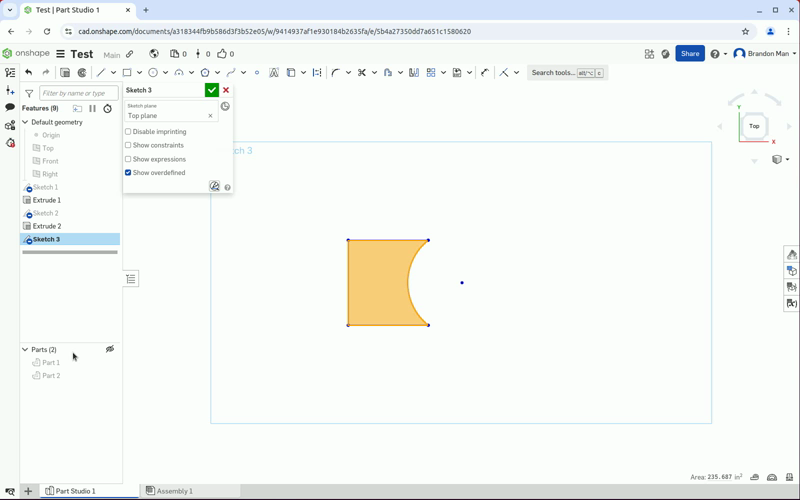
key(shift+e)
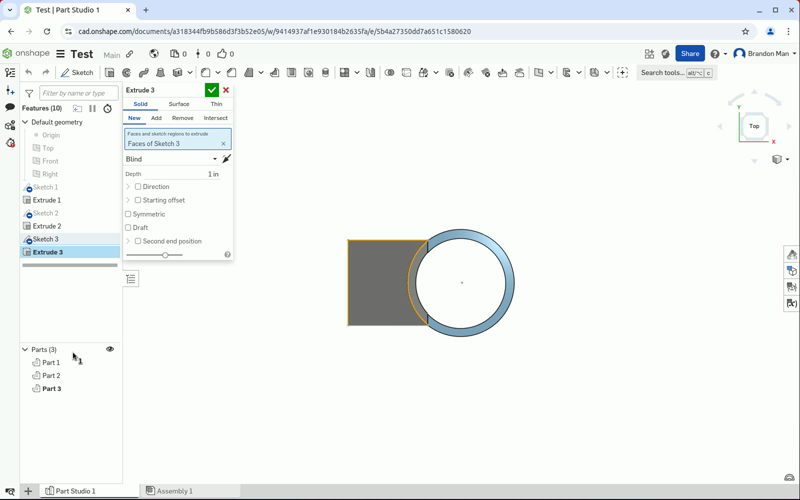
mouse_move(143, 106)
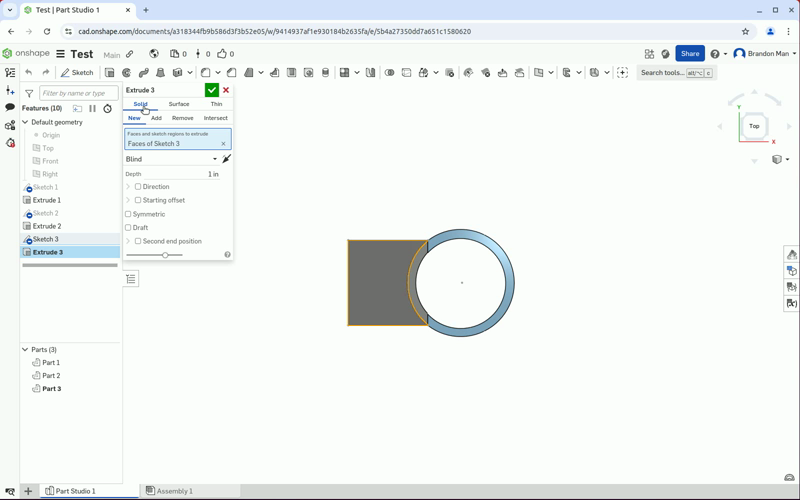
click(143, 106)
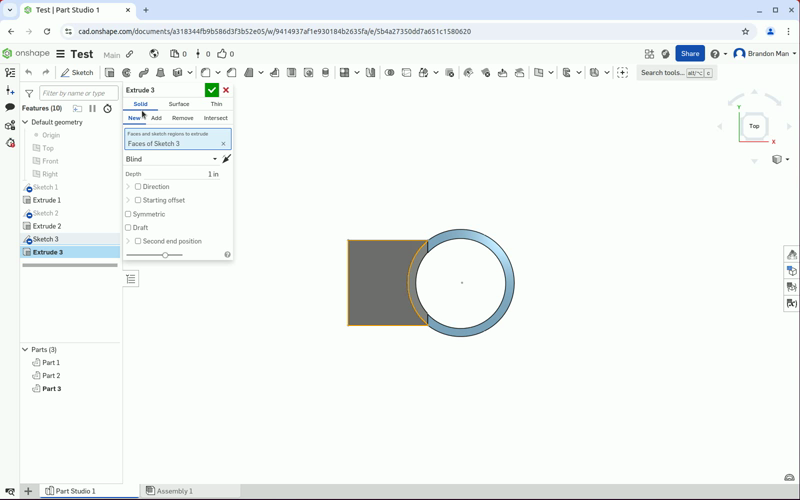
mouse_move(137, 120)
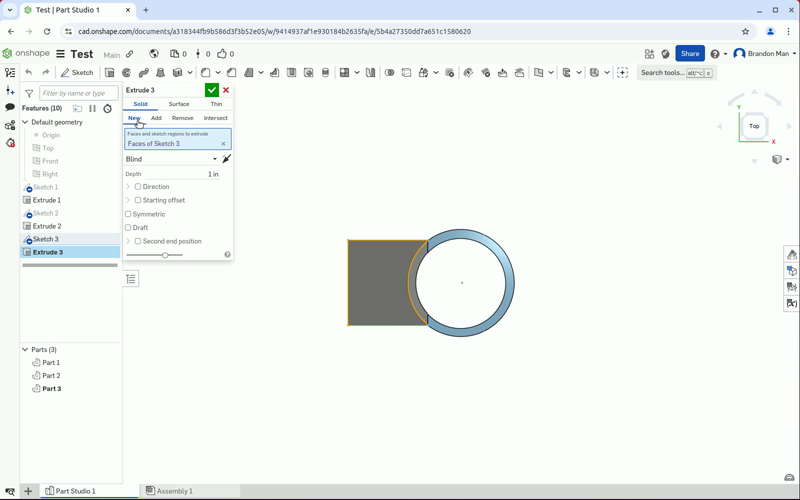
click(137, 120)
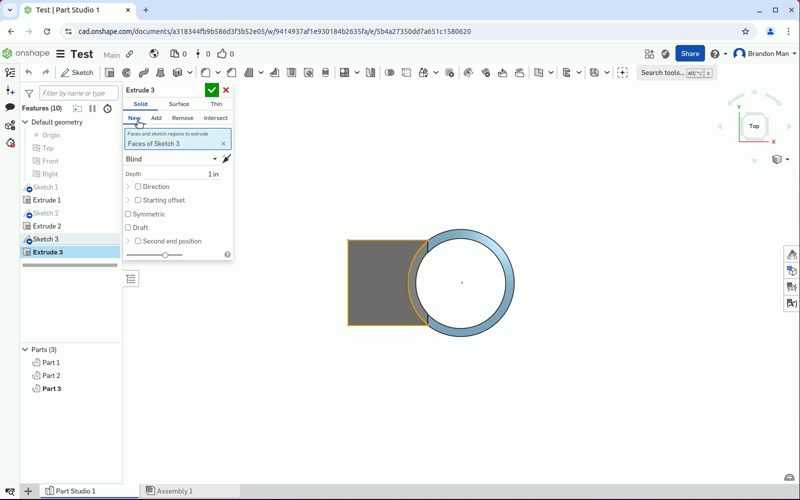
key(tab, 4)
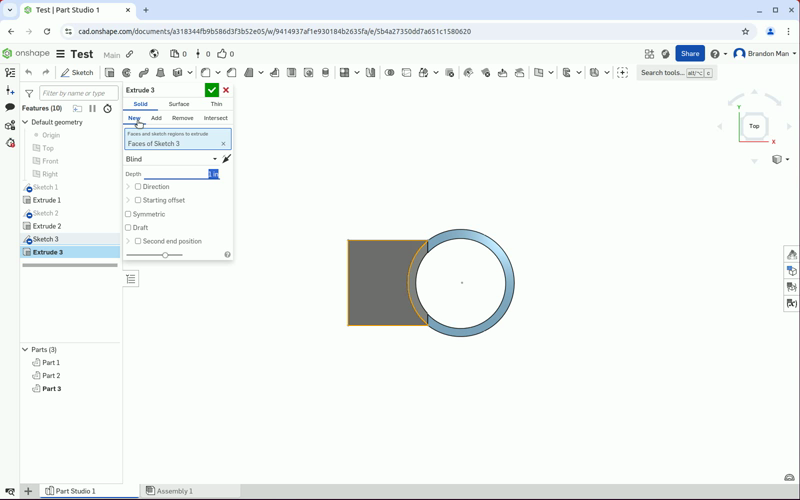
text(1.444)
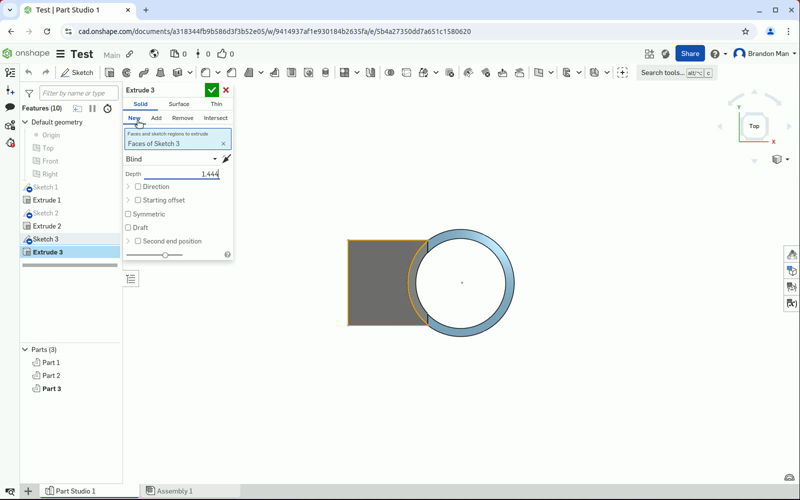
key(enter)
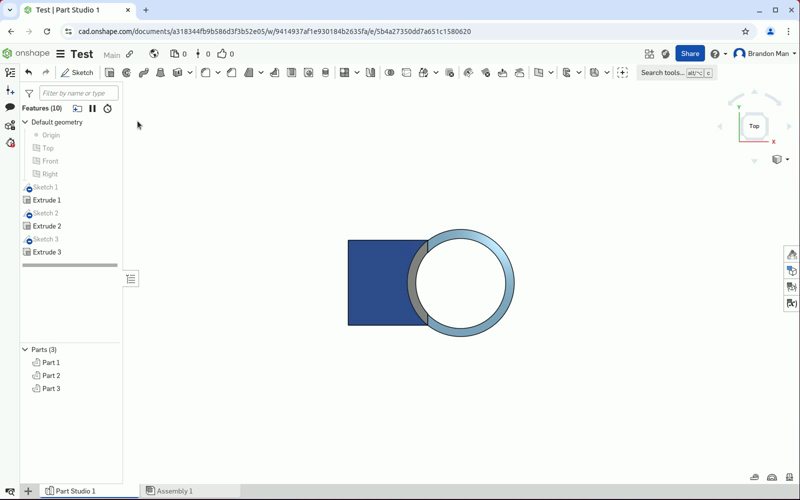
key(shift+h)
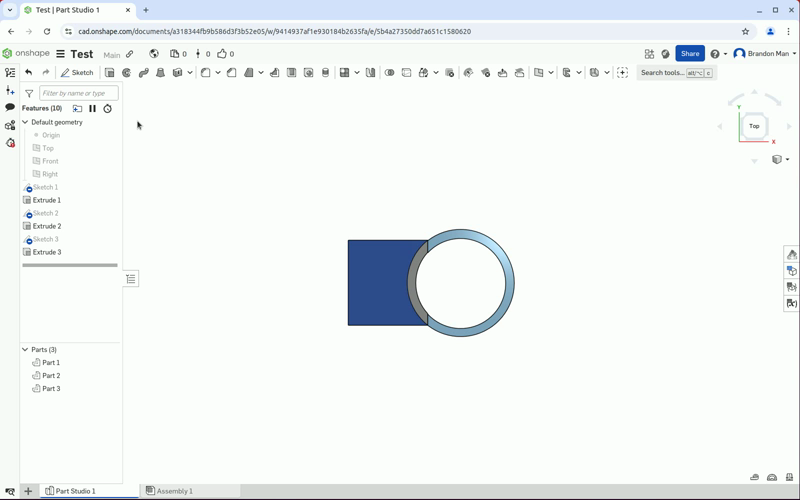
key(shift+h)
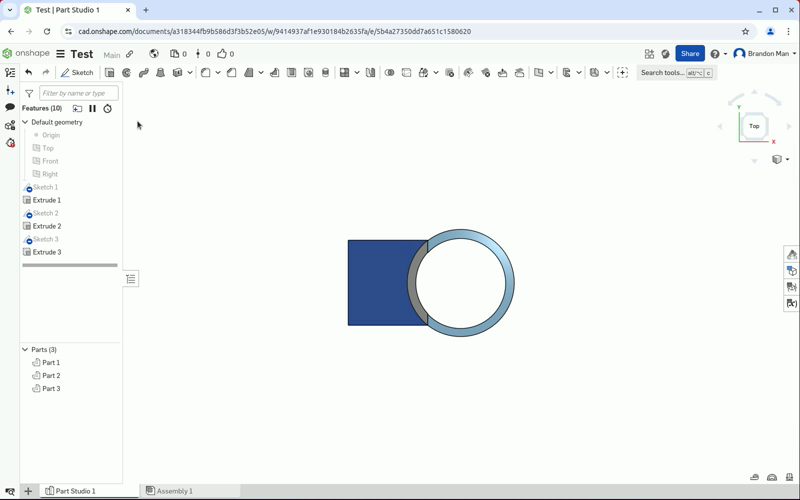
mouse_move(73, 189)
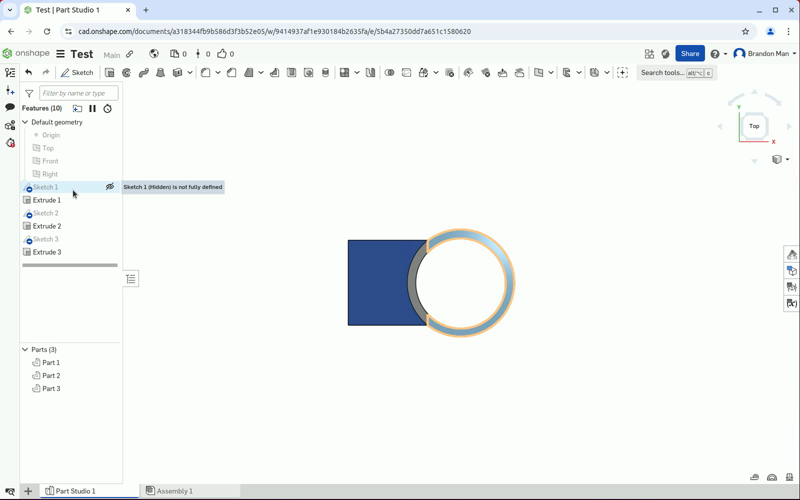
click(73, 189)
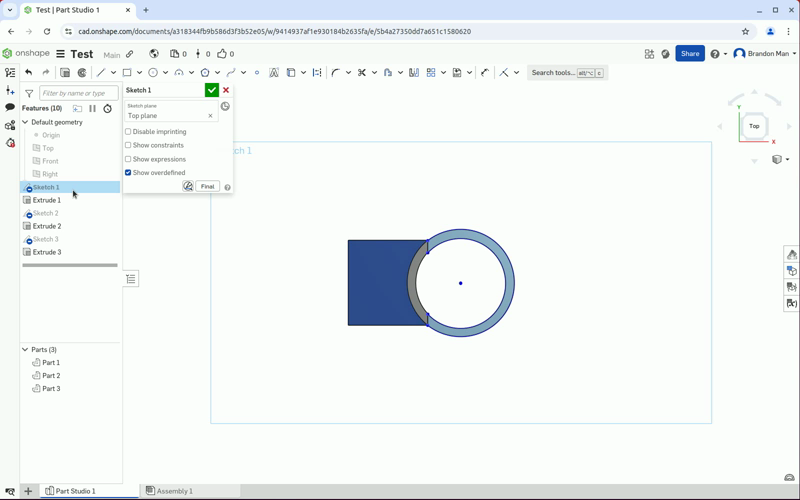
mouse_move(229, 92)
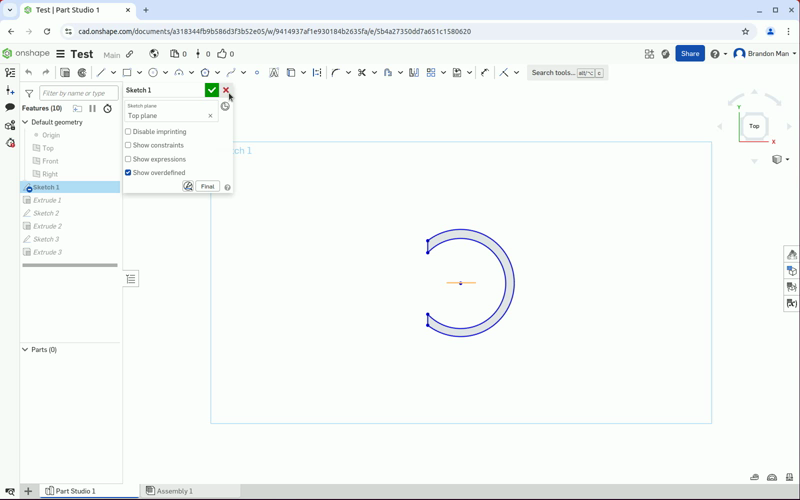
click(229, 92)
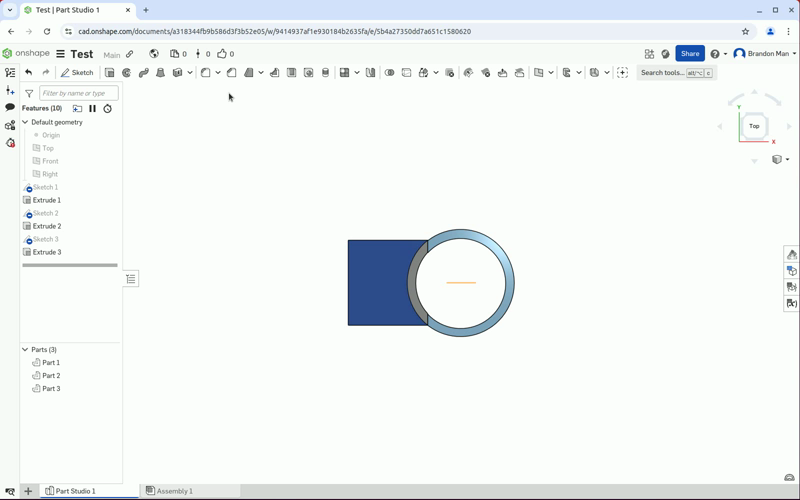
mouse_move(73, 352)
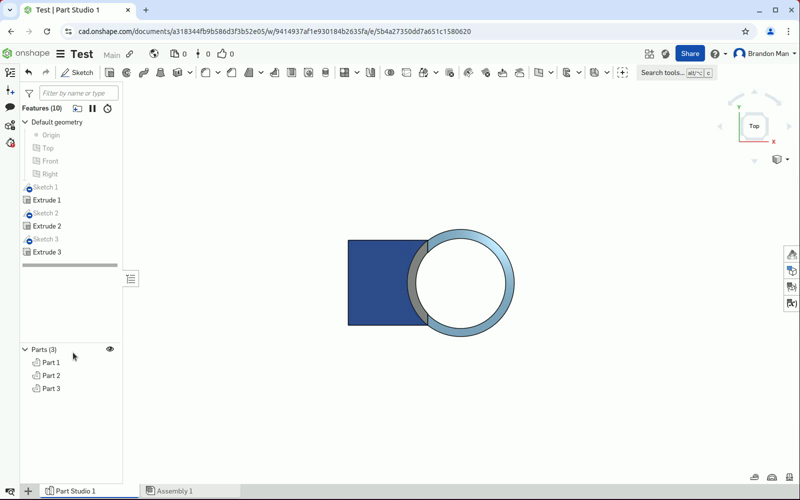
key(y)
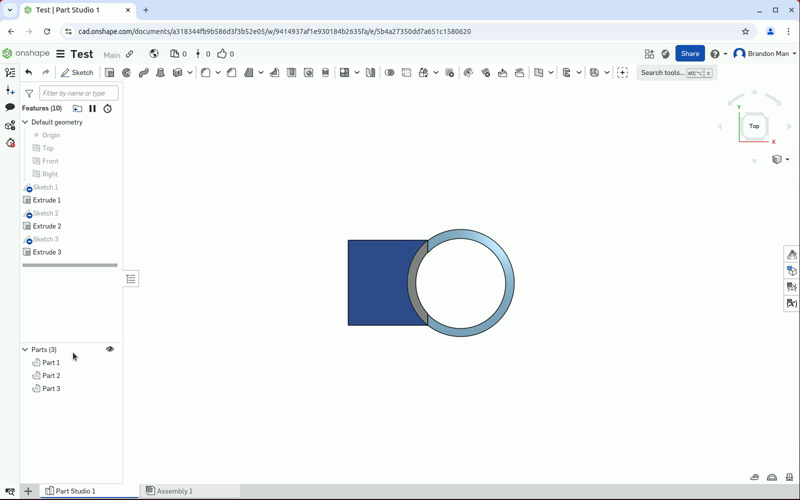
key(shift+p)
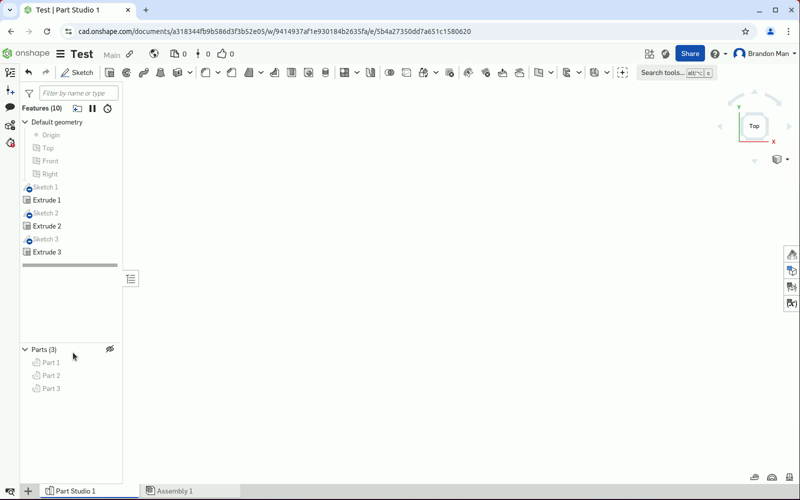
key(space)
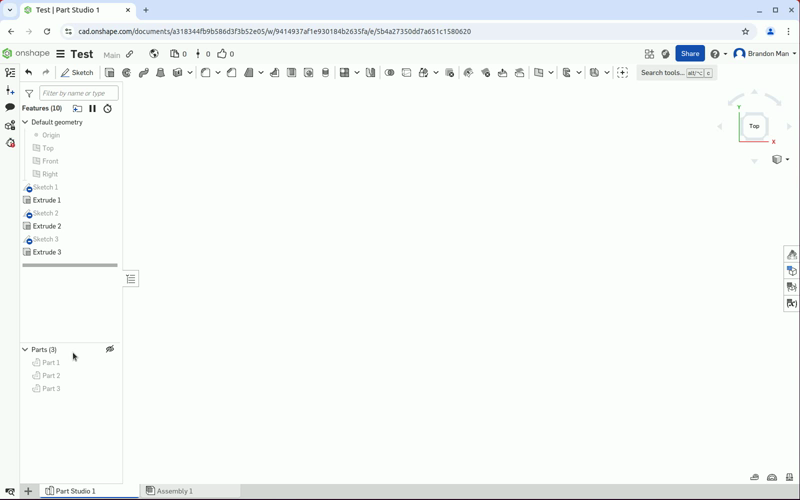
key_down(shift)
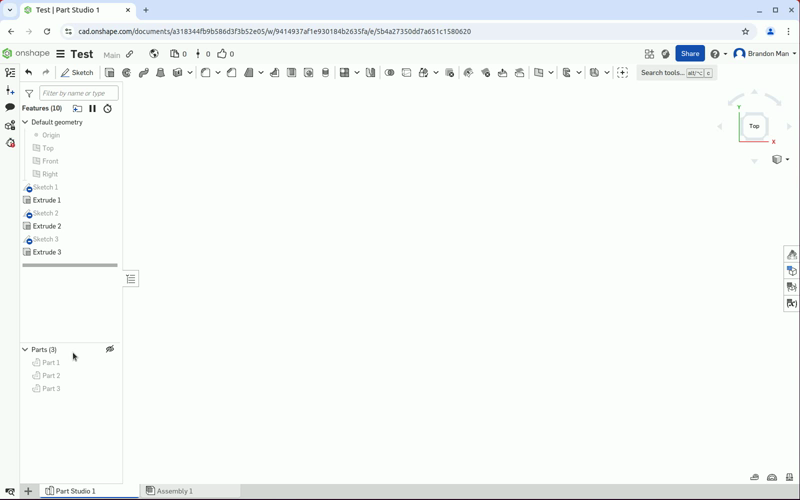
key(up)
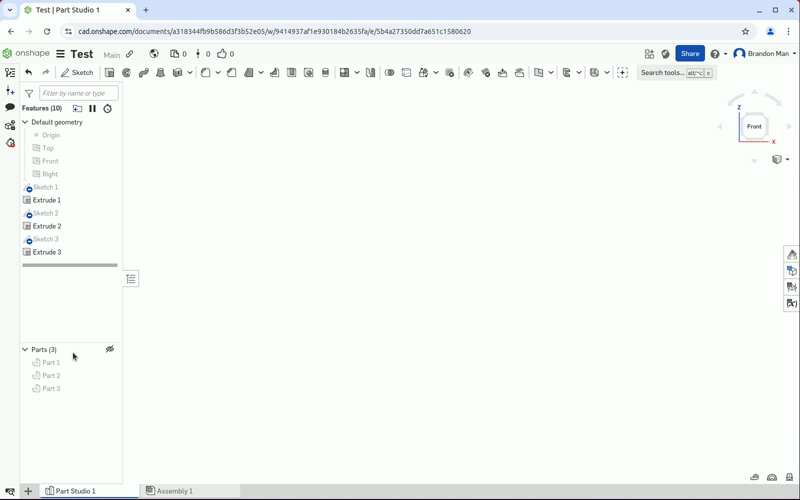
key_up(shift)
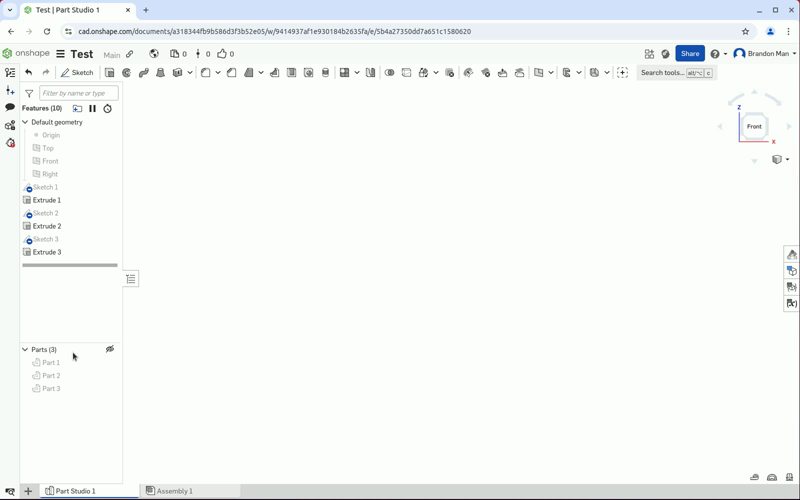
mouse_move(73, 352)
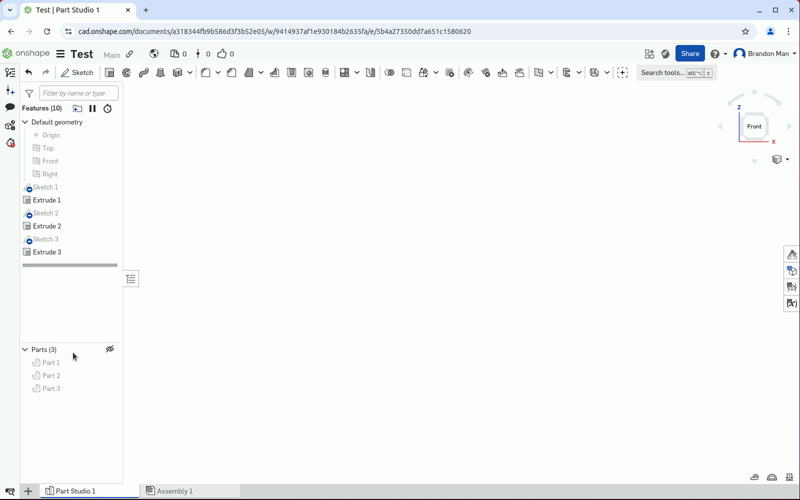
key(shift+y)
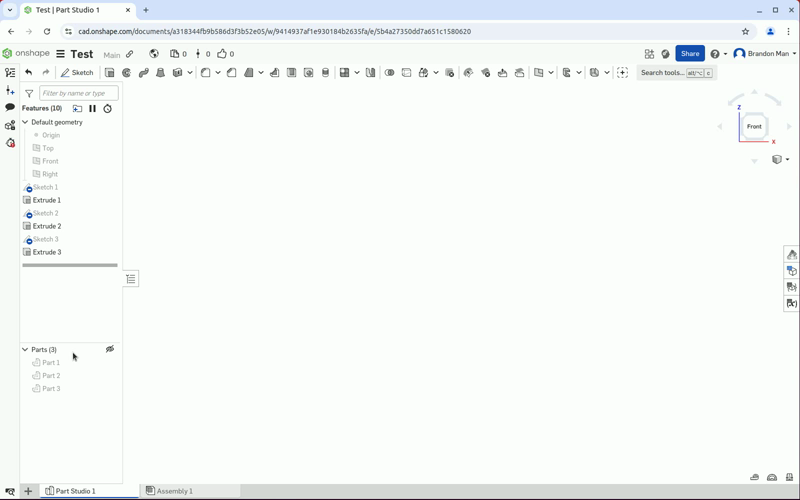
key(shift+s)
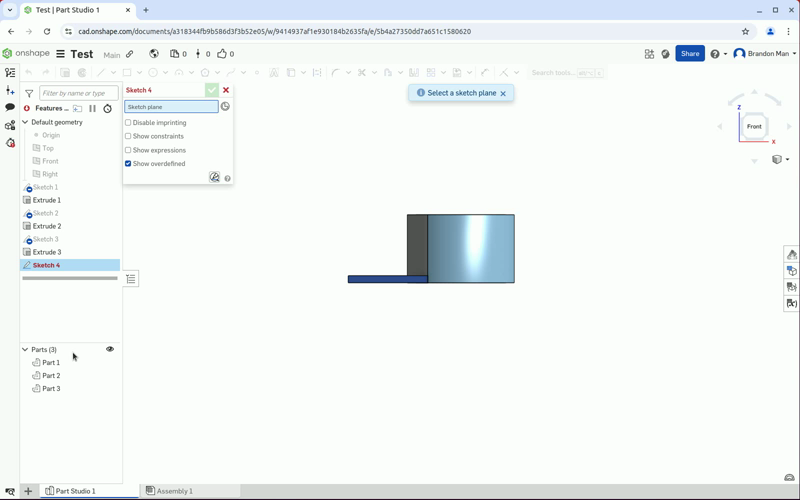
mouse_move(73, 163)
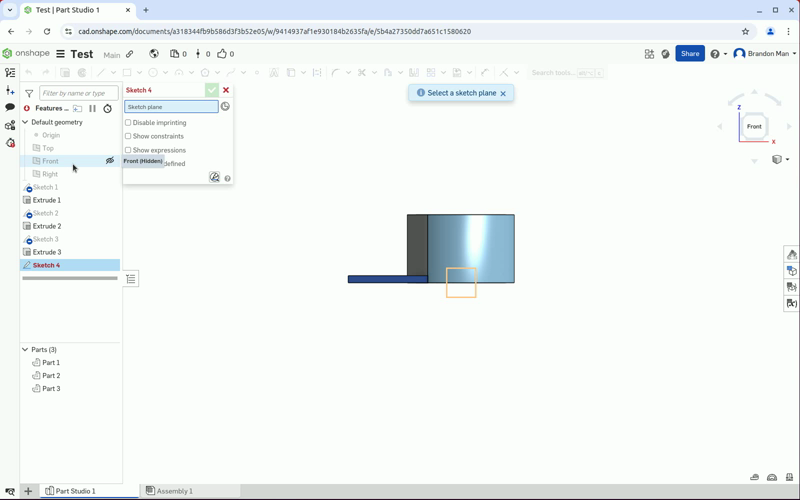
click(73, 163)
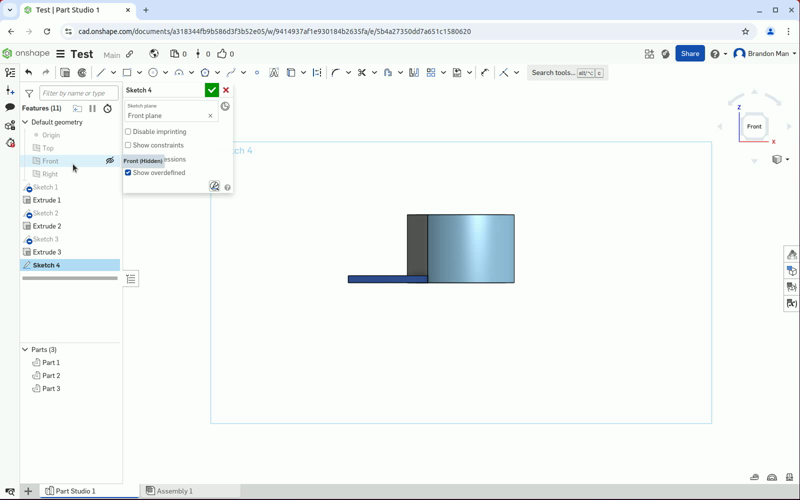
mouse_move(73, 352)
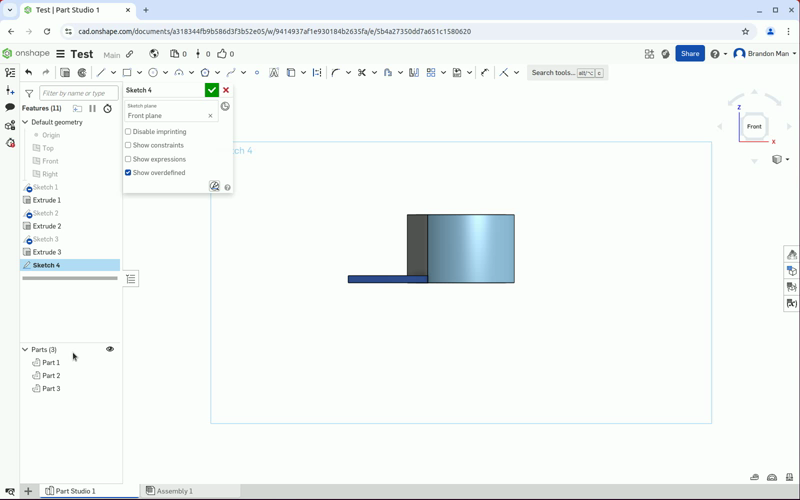
key(y)
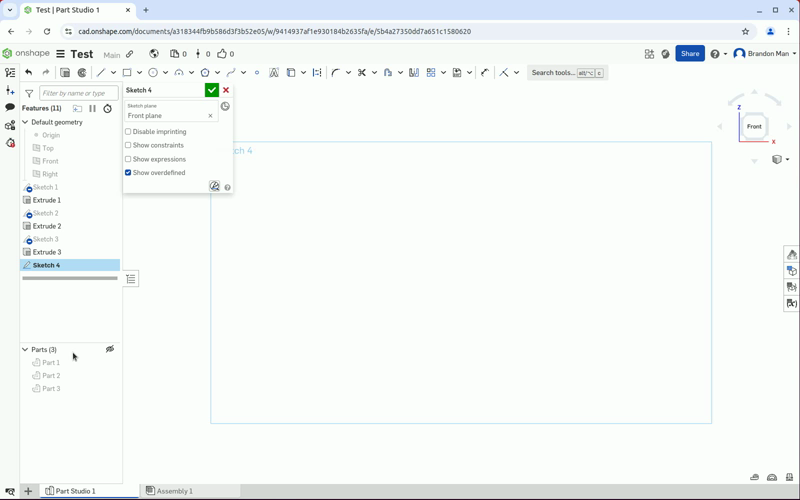
key(l)
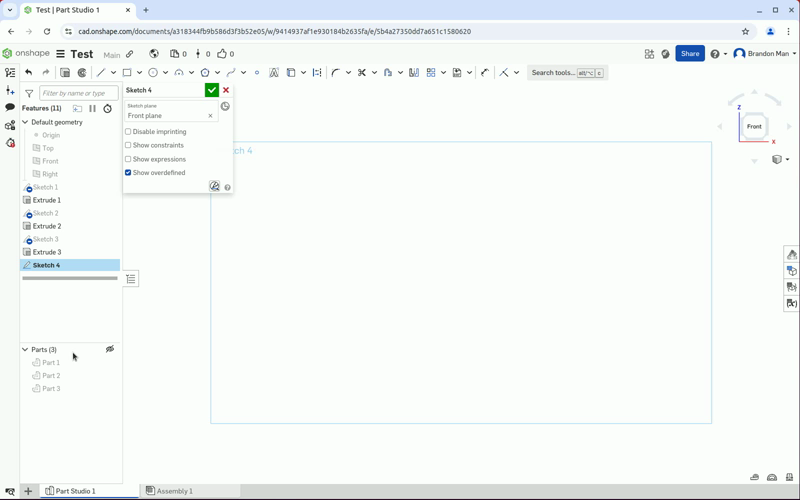
key_down(shift)
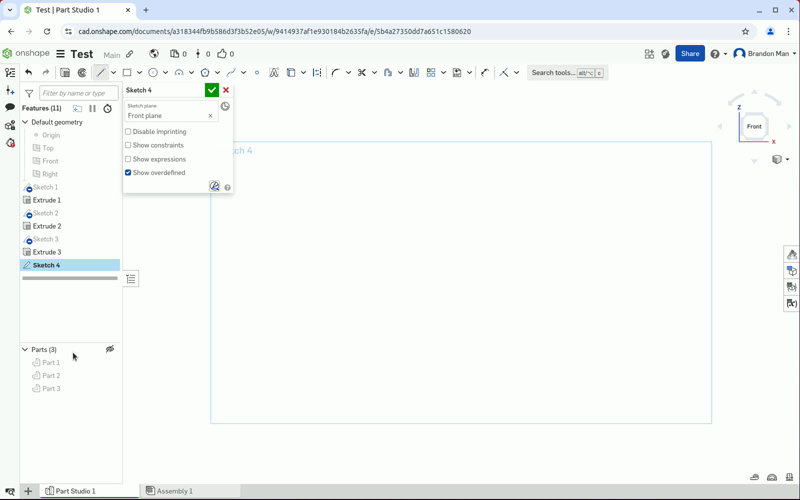
mouse_move(377, 275)
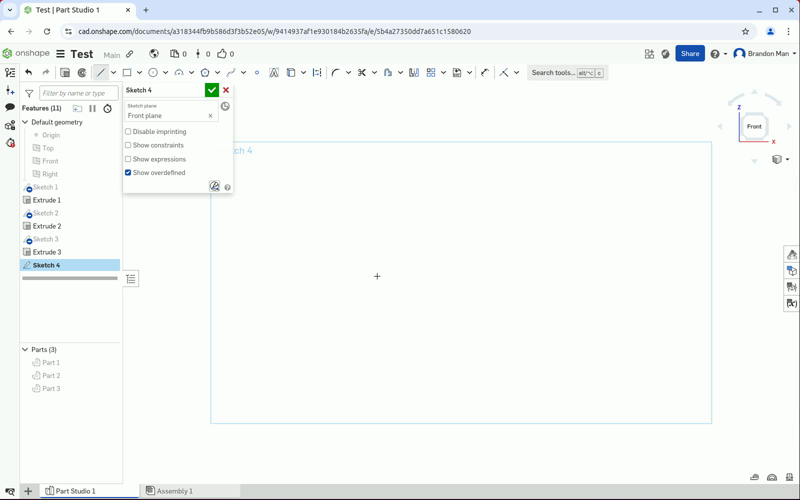
click(377, 275)
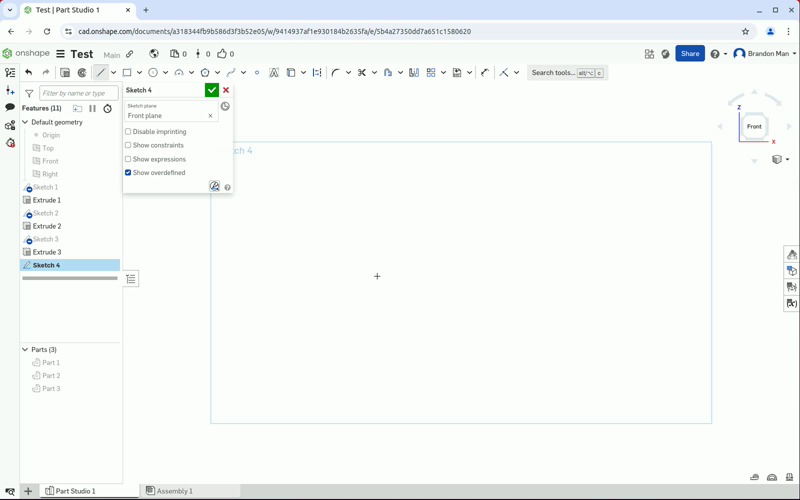
key_up(shift)
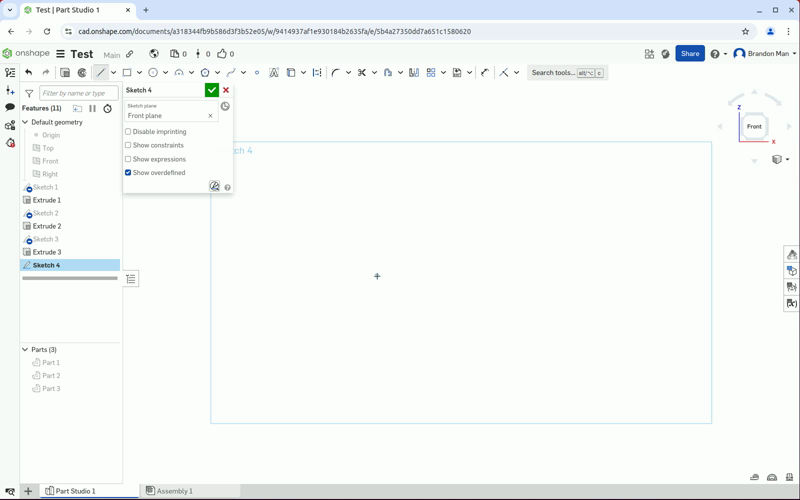
key_down(shift)
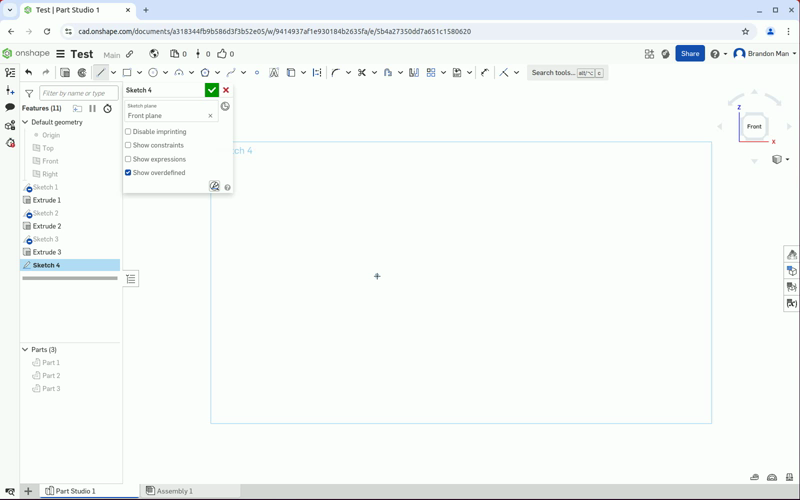
mouse_move(407, 275)
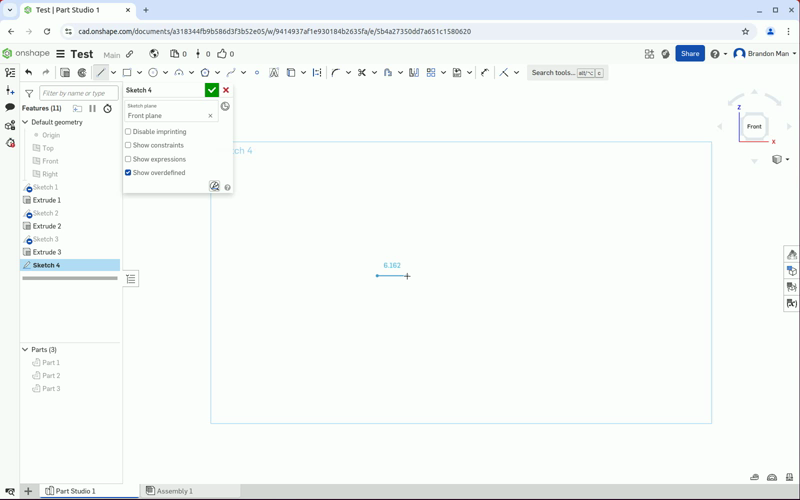
mouse_move(407, 275)
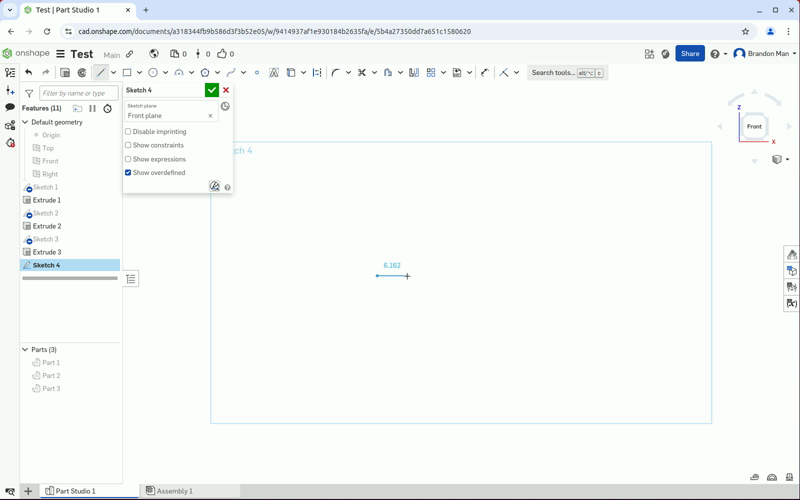
click(407, 275)
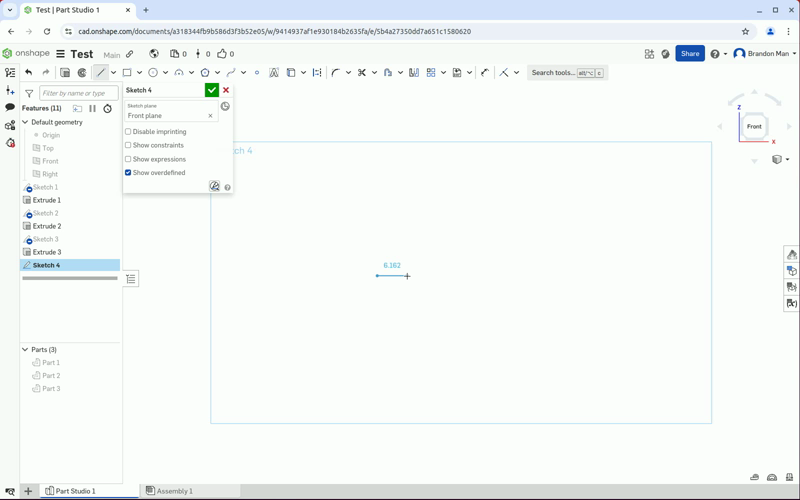
key_up(shift)
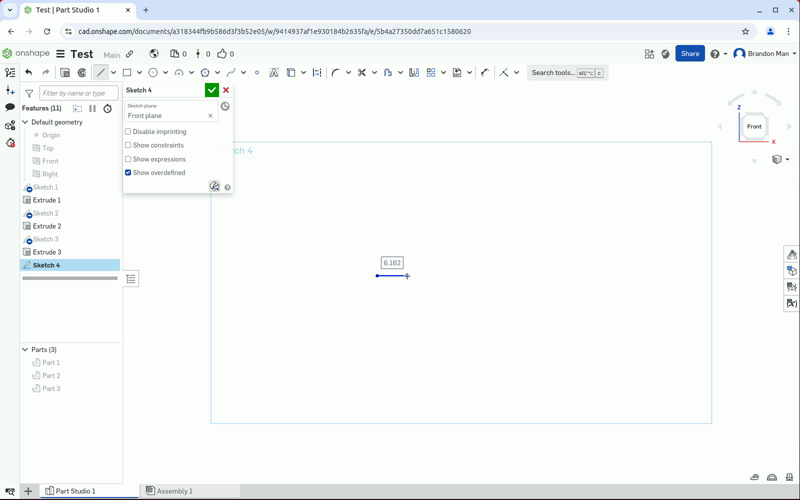
key_down(shift)
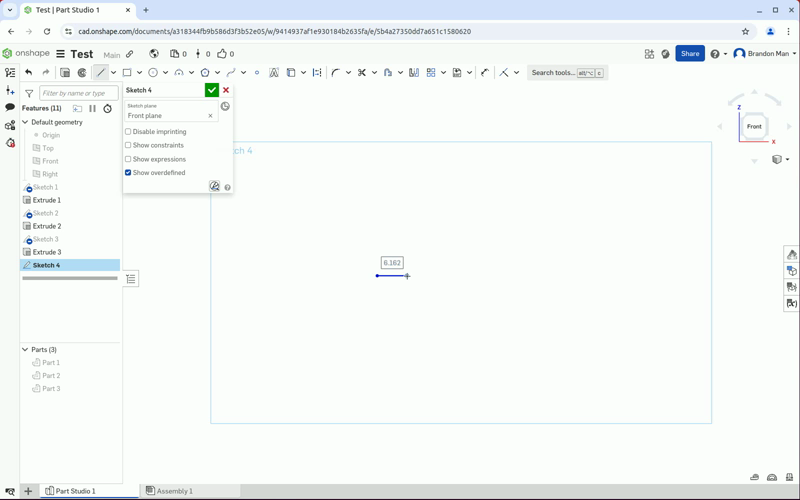
mouse_move(407, 215)
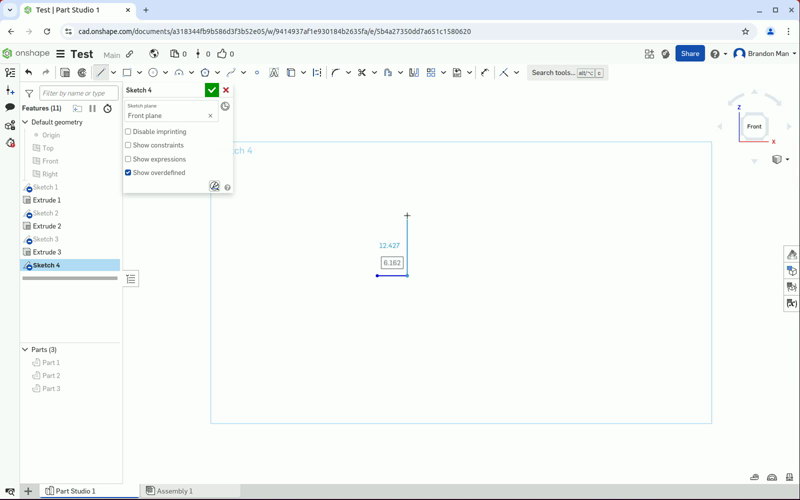
click(407, 215)
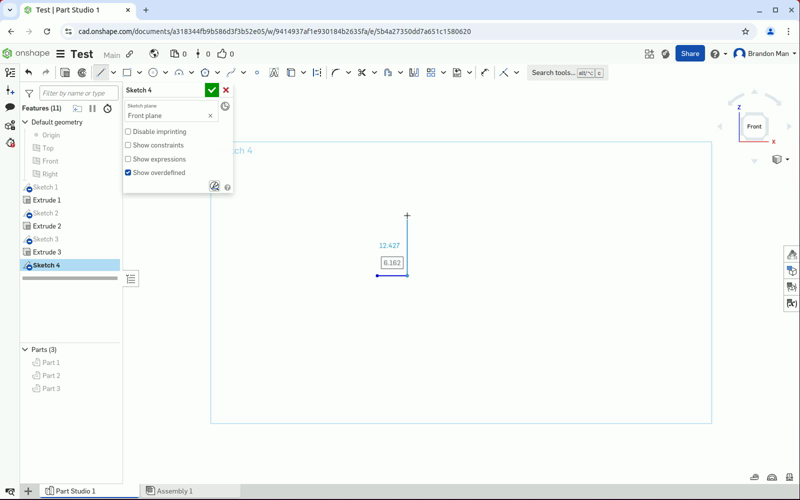
key_up(shift)
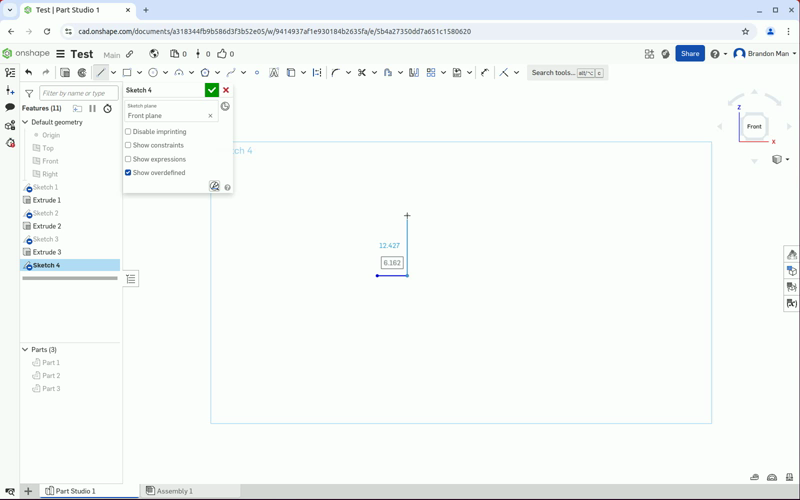
key_down(shift)
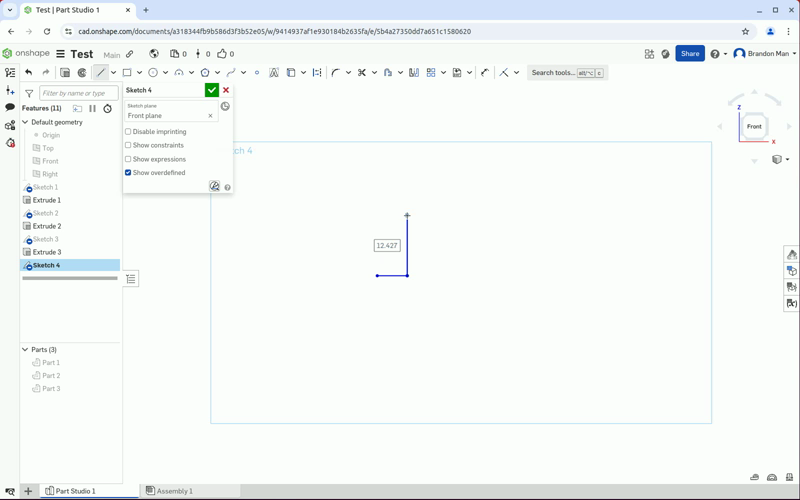
mouse_move(377, 275)
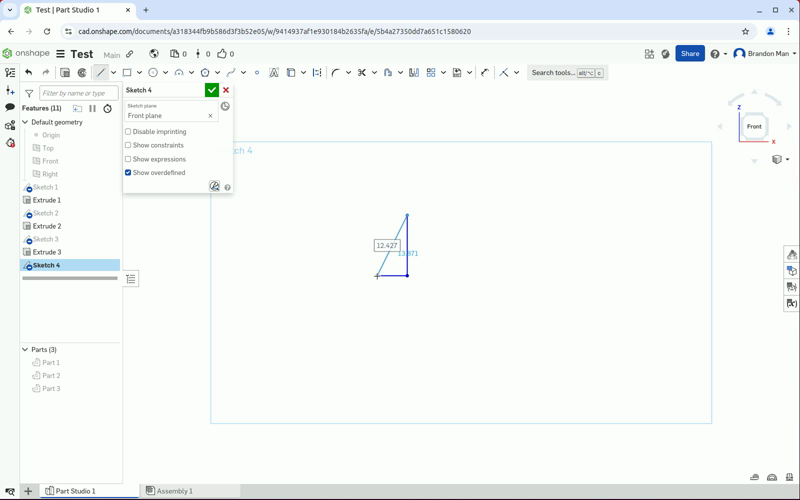
key_up(shift)
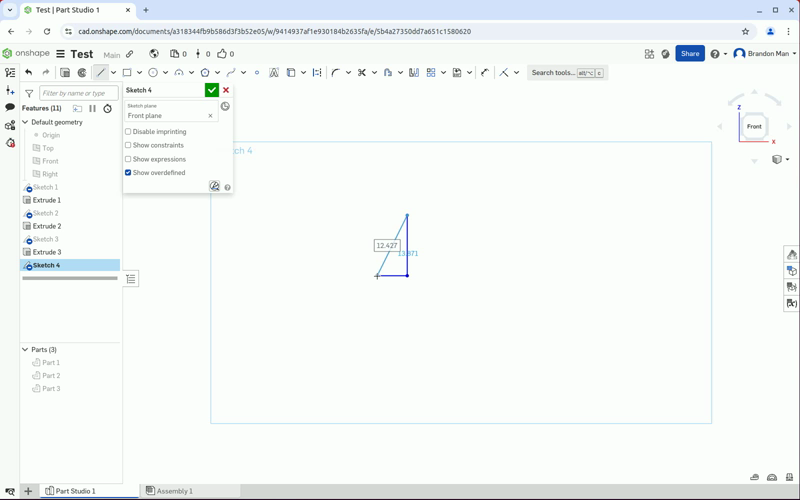
click(377, 275)
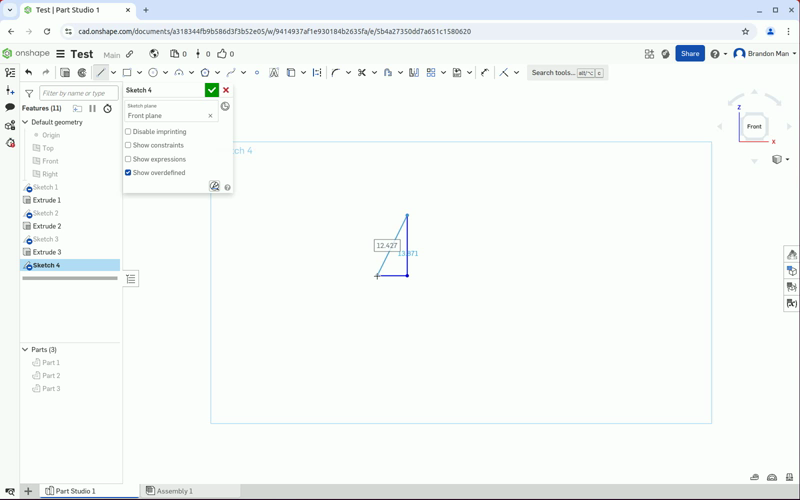
key(esc)
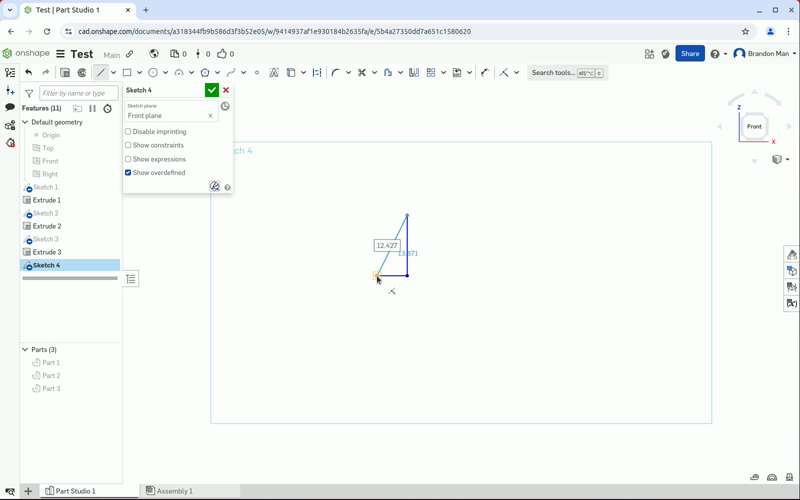
mouse_move(403, 261)
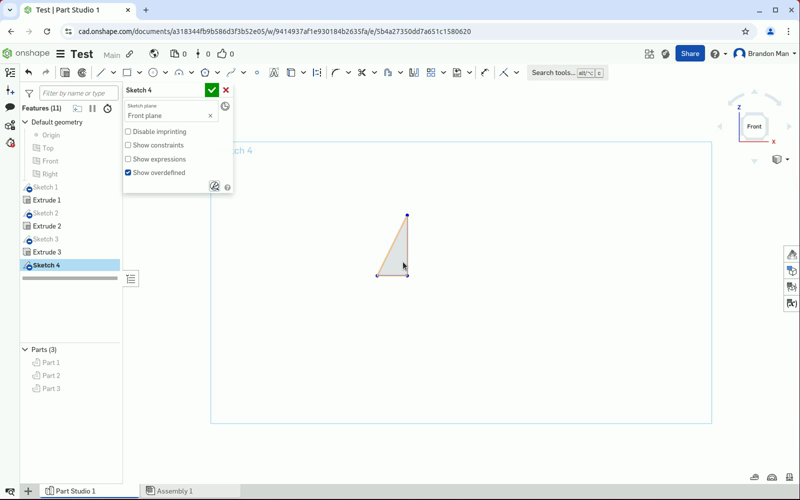
scroll(6)
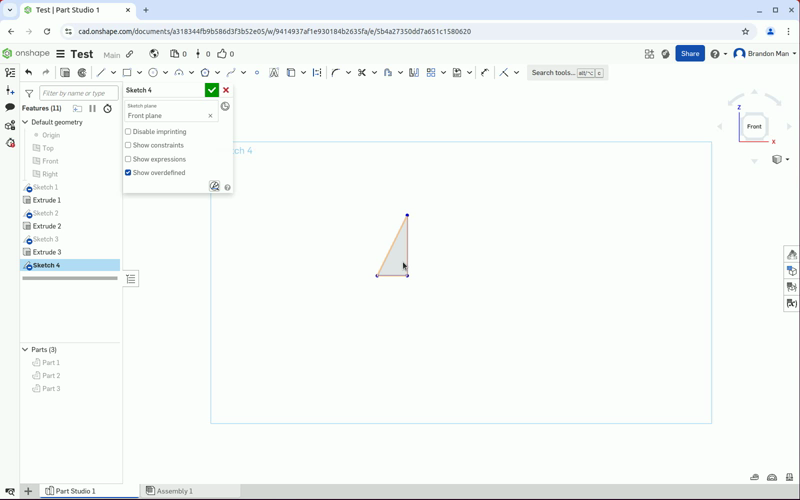
scroll(6)
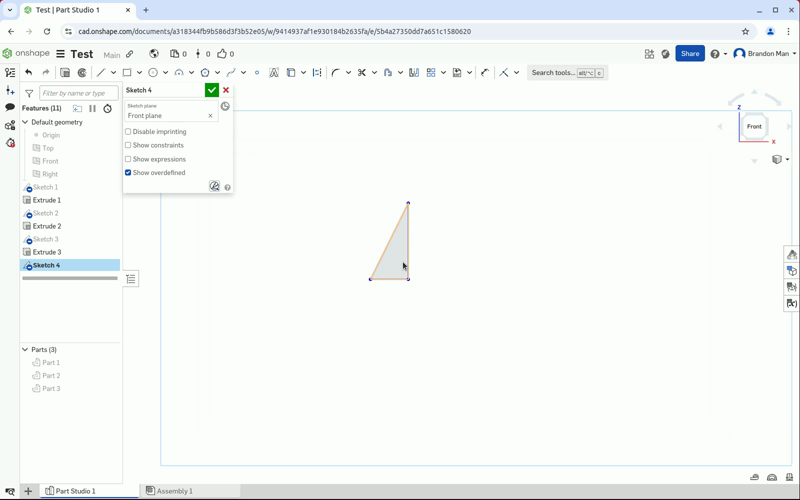
scroll(6)
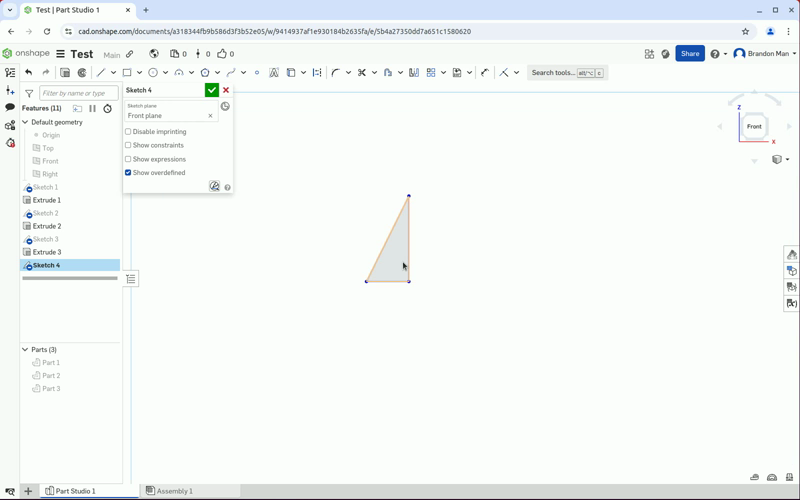
scroll(6)
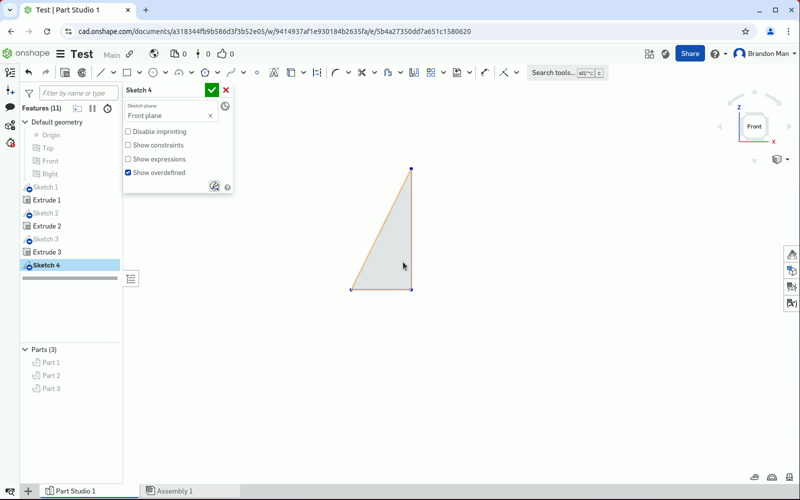
scroll(6)
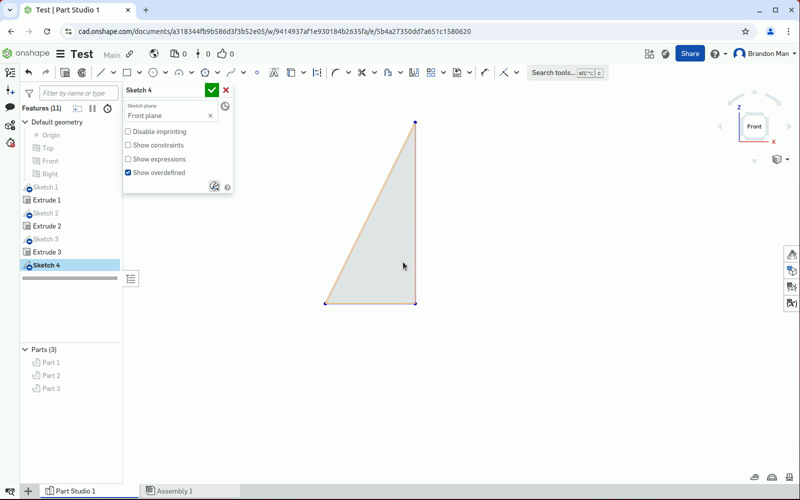
scroll(6)
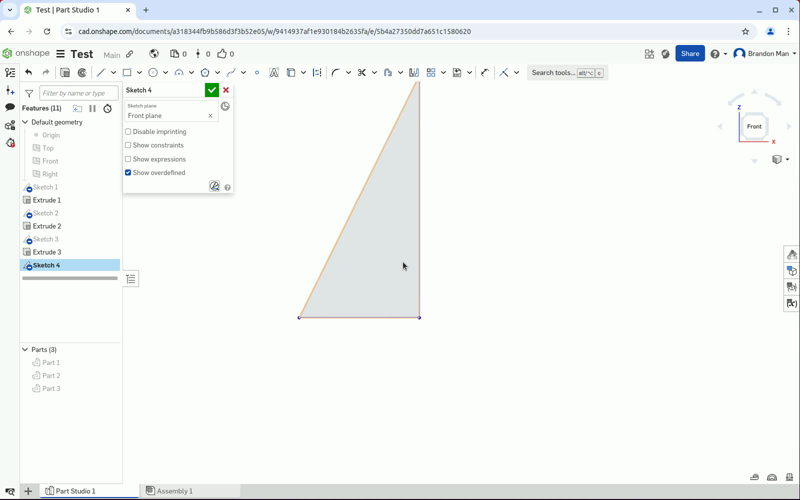
scroll(6)
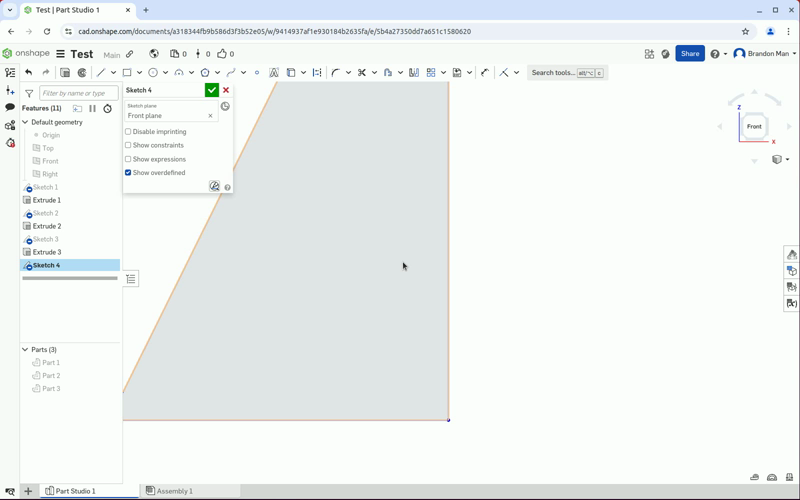
click(403, 261)
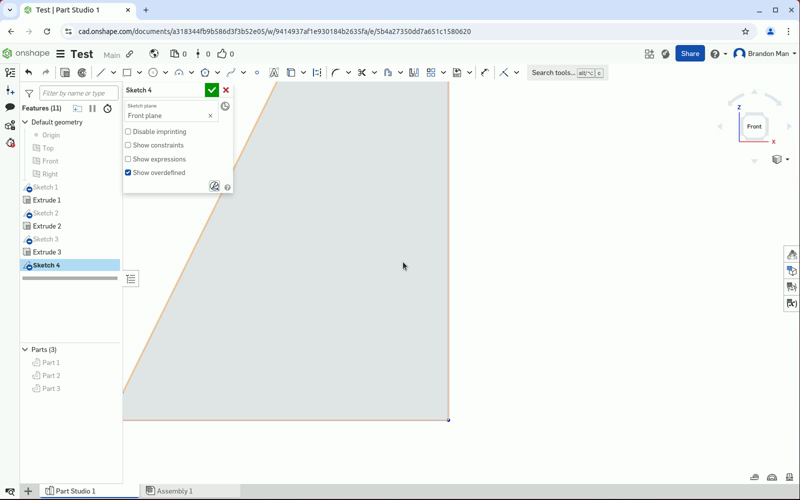
scroll(-6)
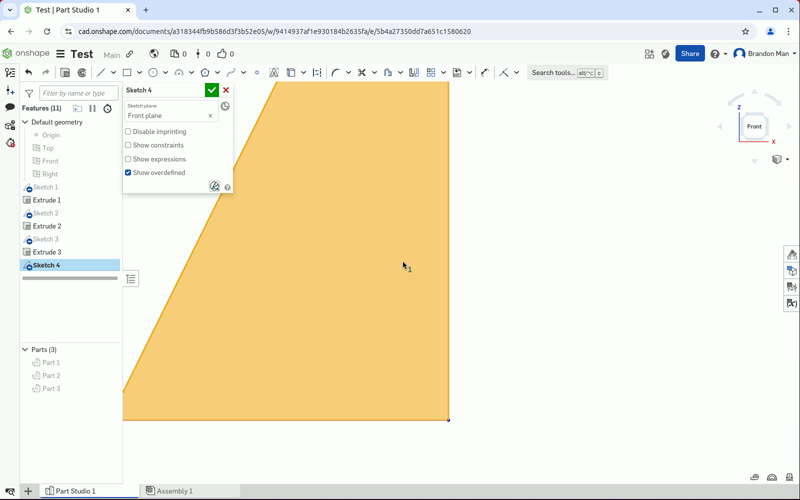
scroll(-6)
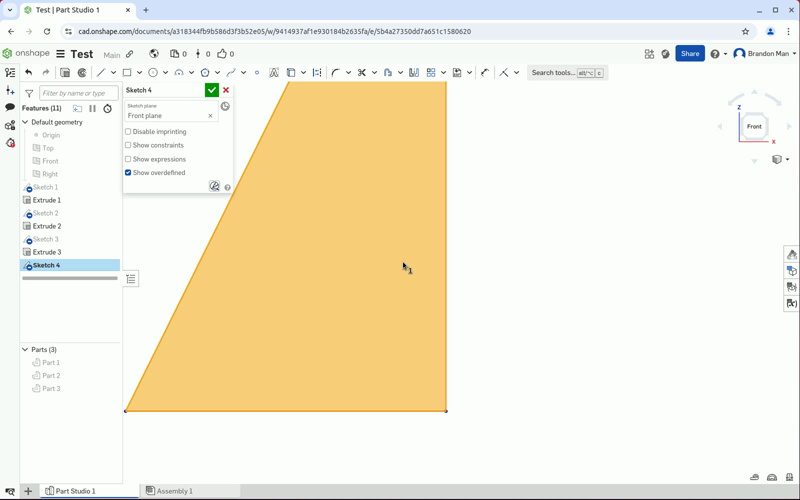
scroll(-6)
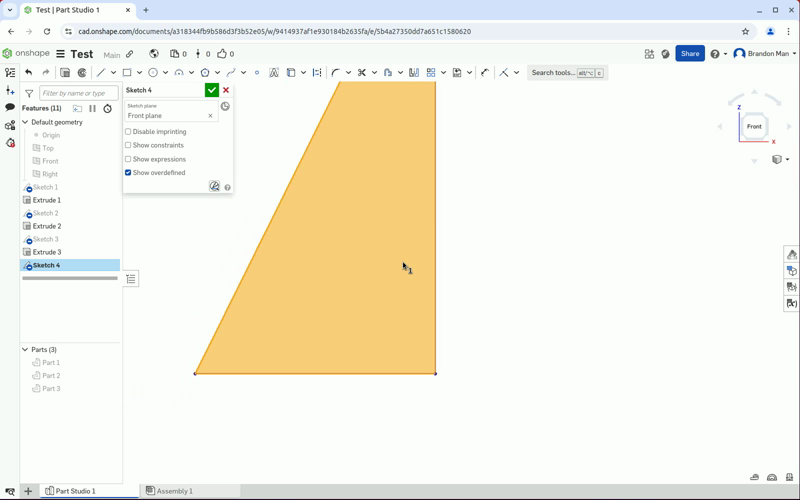
scroll(-6)
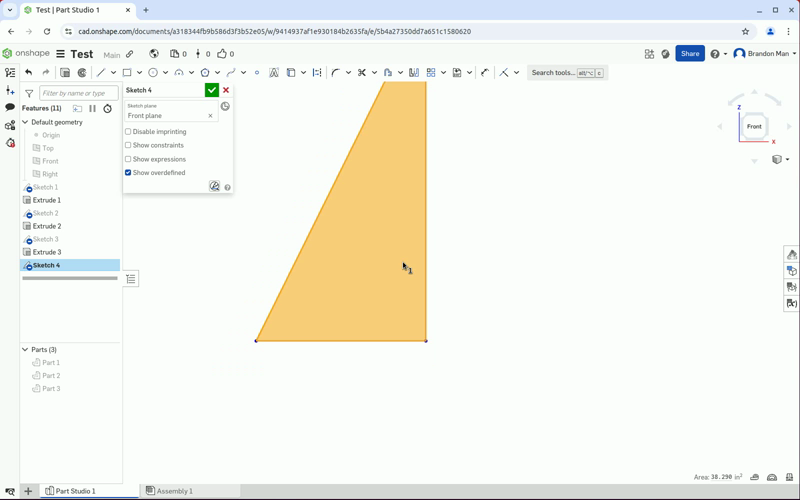
scroll(-6)
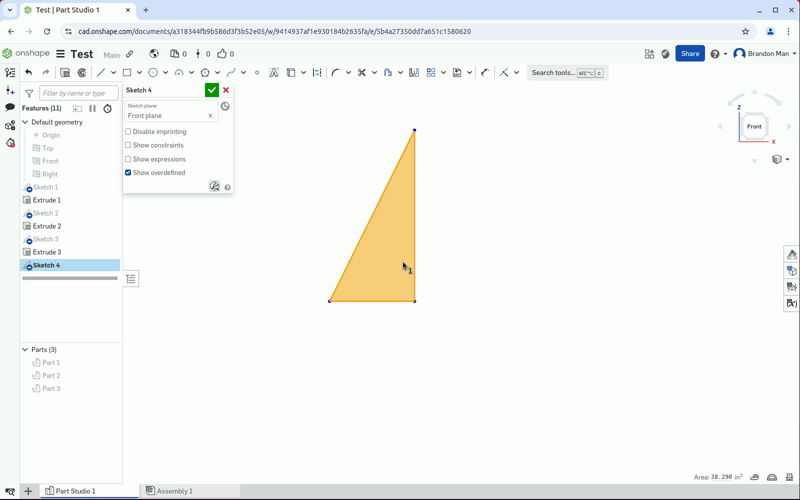
scroll(-6)
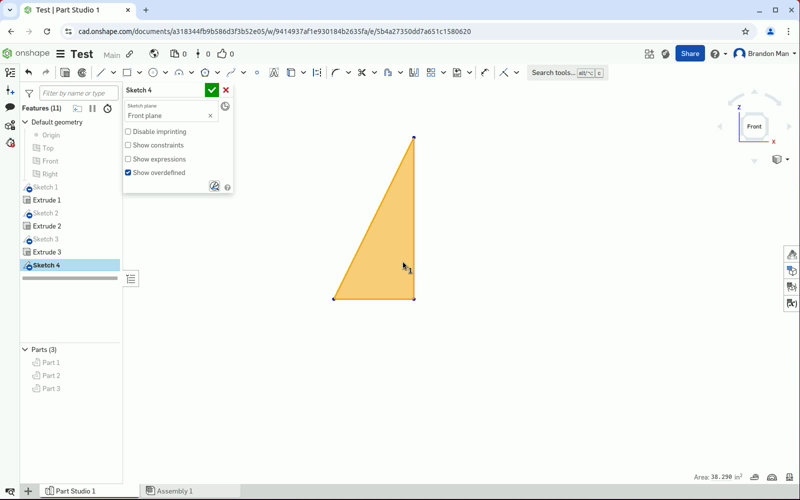
scroll(-6)
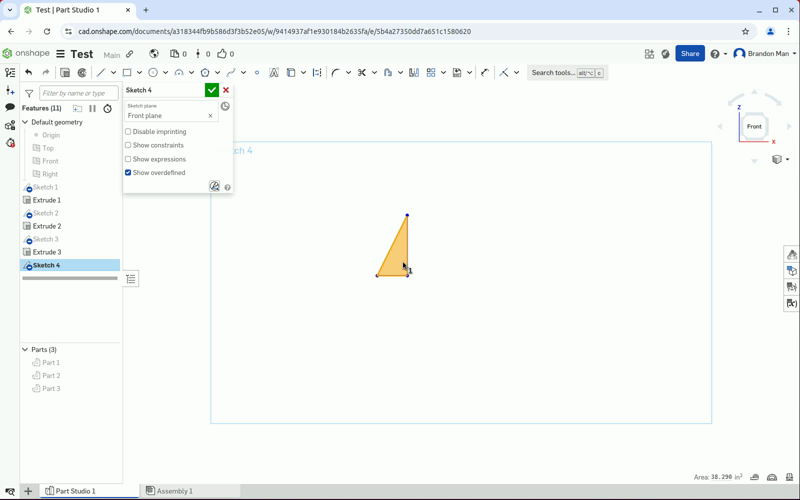
mouse_move(73, 352)
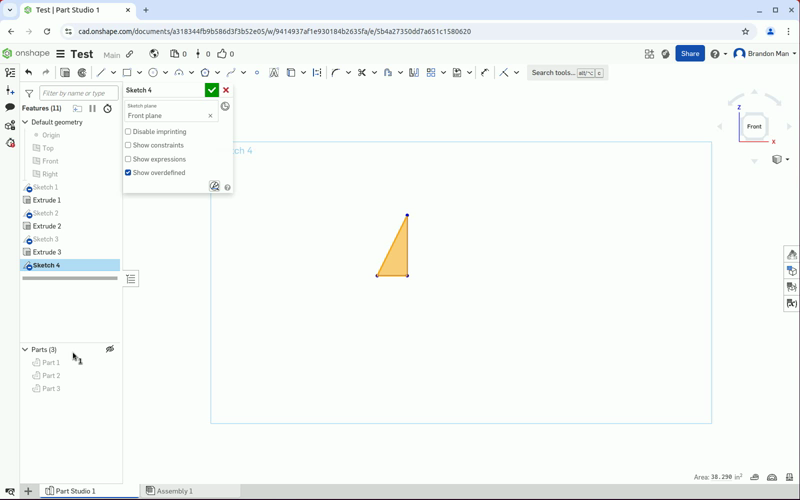
key(shift+y)
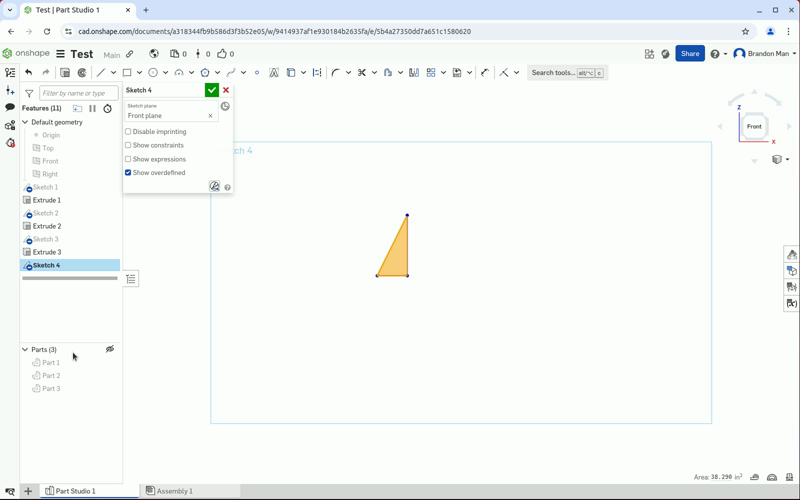
key(shift+e)
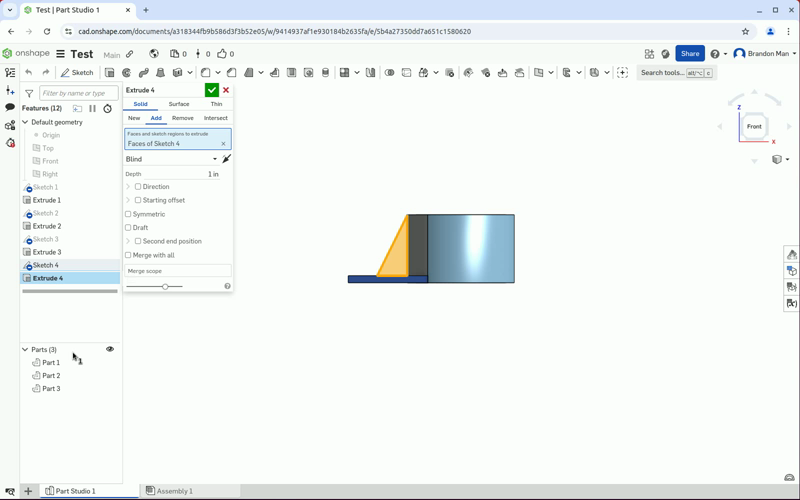
mouse_move(143, 106)
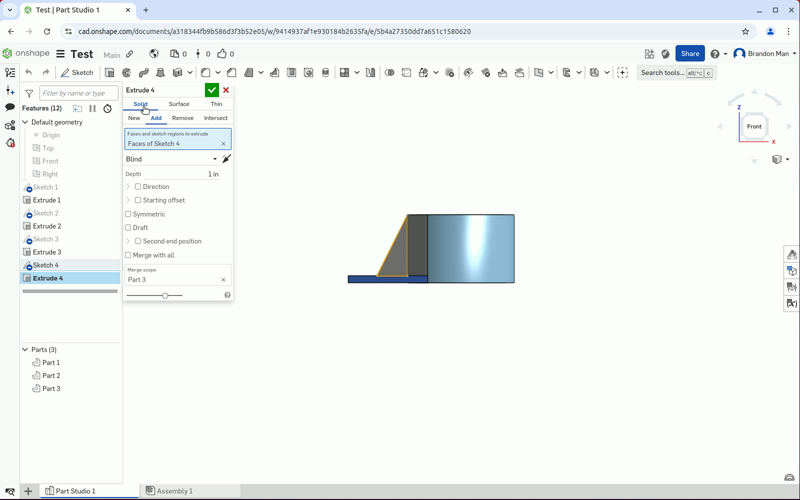
click(143, 106)
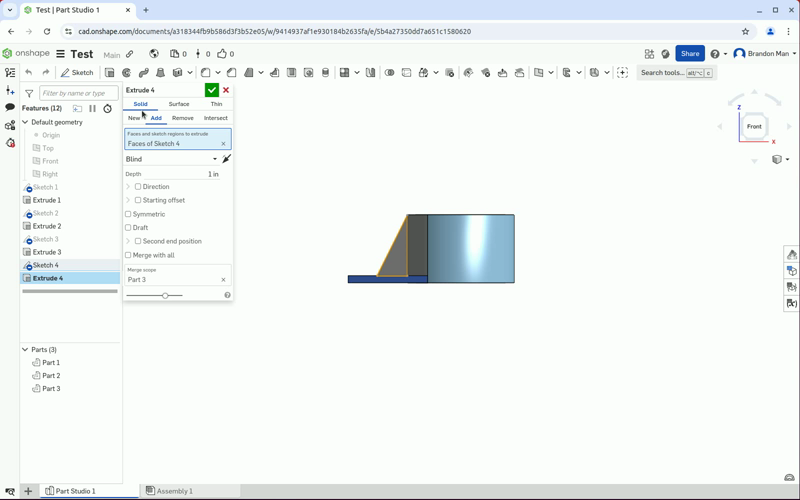
mouse_move(137, 120)
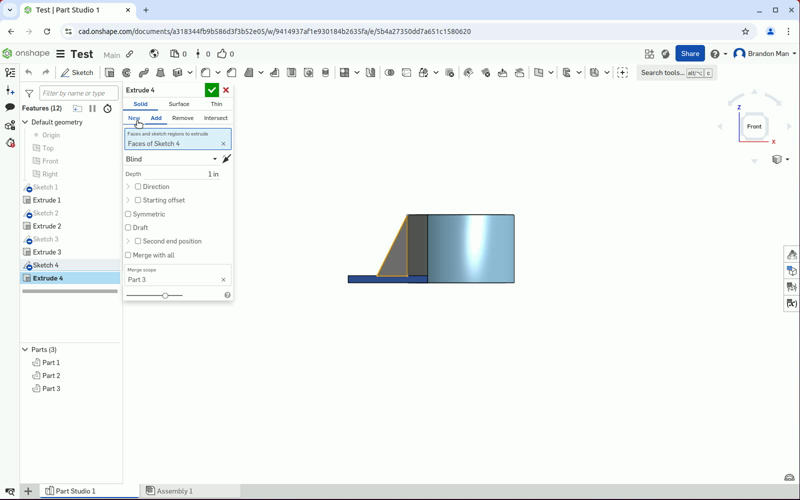
click(137, 120)
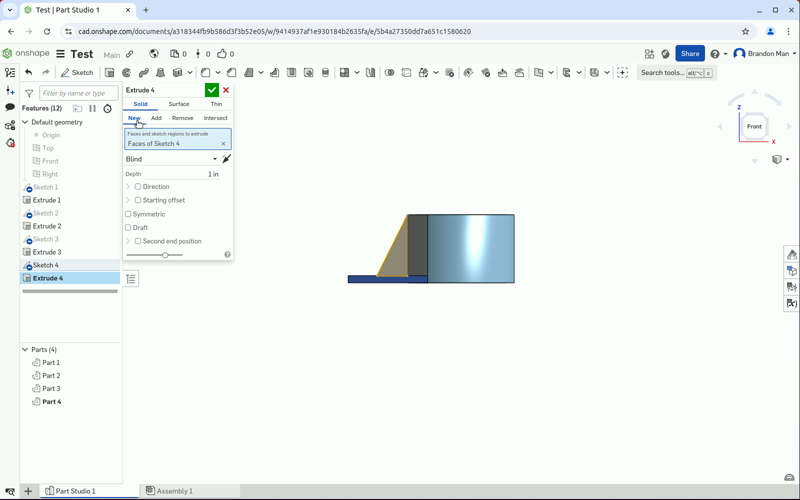
key(tab, 4)
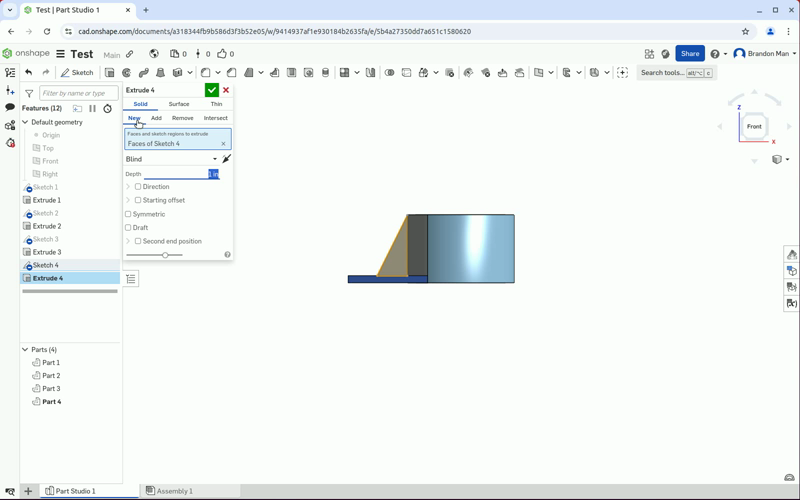
text(2.888)
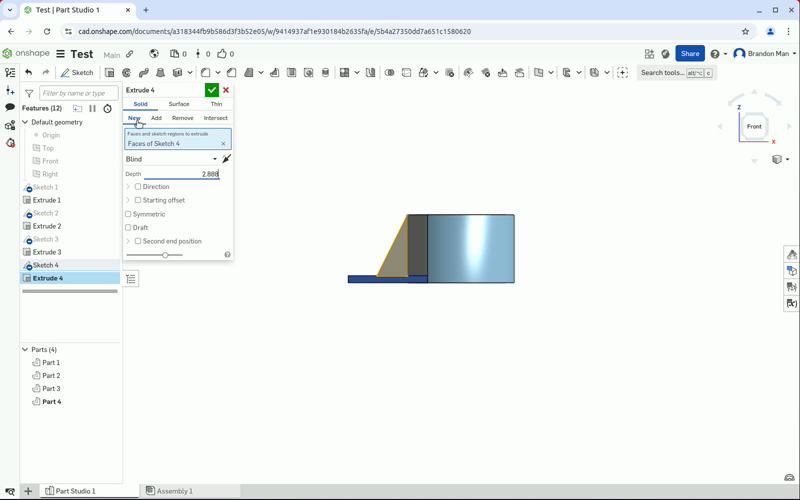
key(tab, 3)
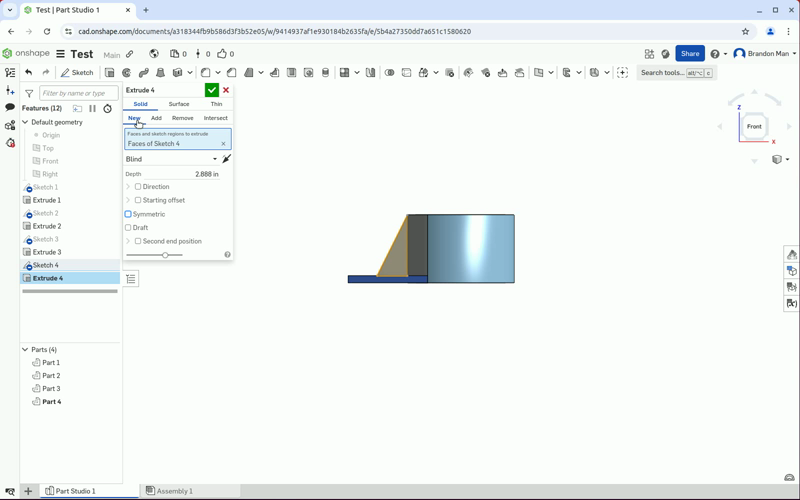
key(space)
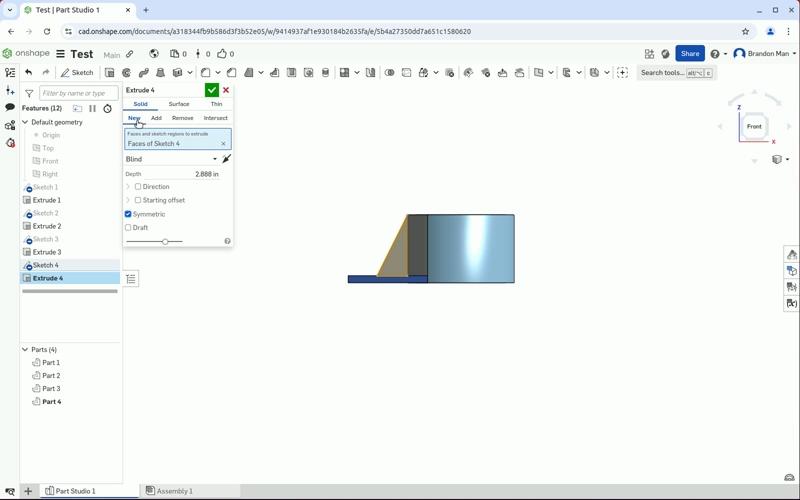
key(enter)
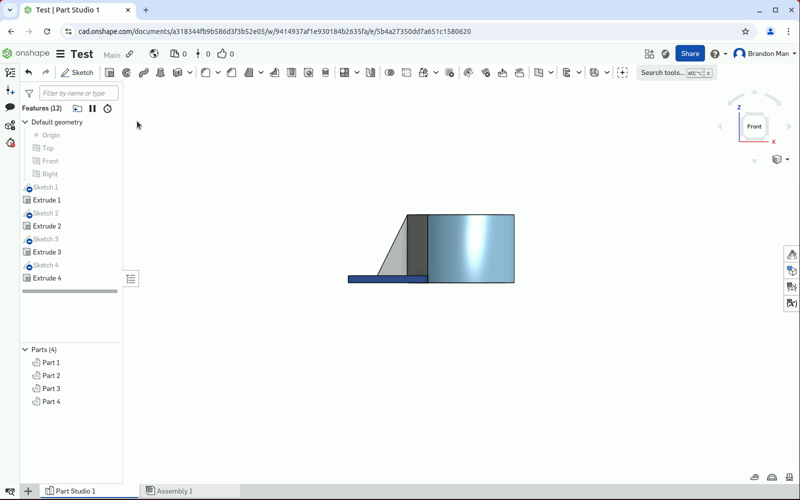
key(shift+h)
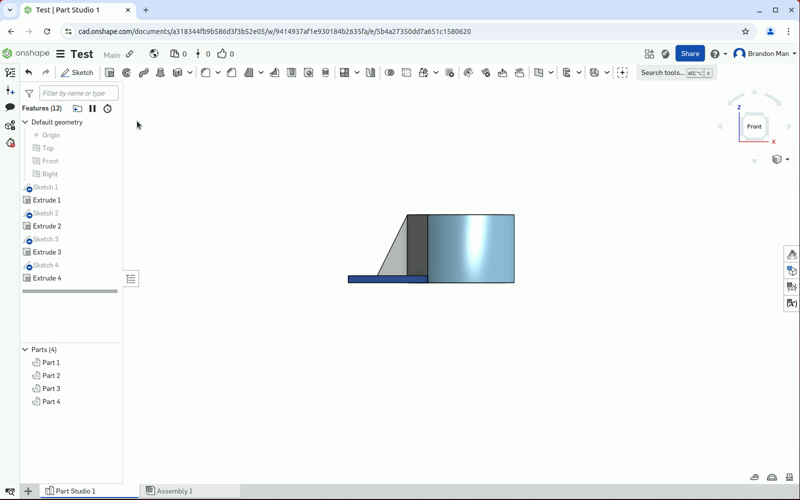
key(shift+h)
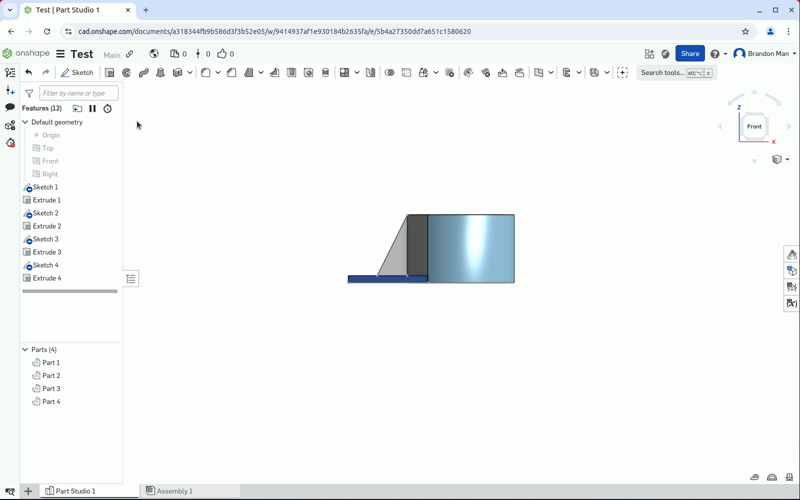
key(shift+7)
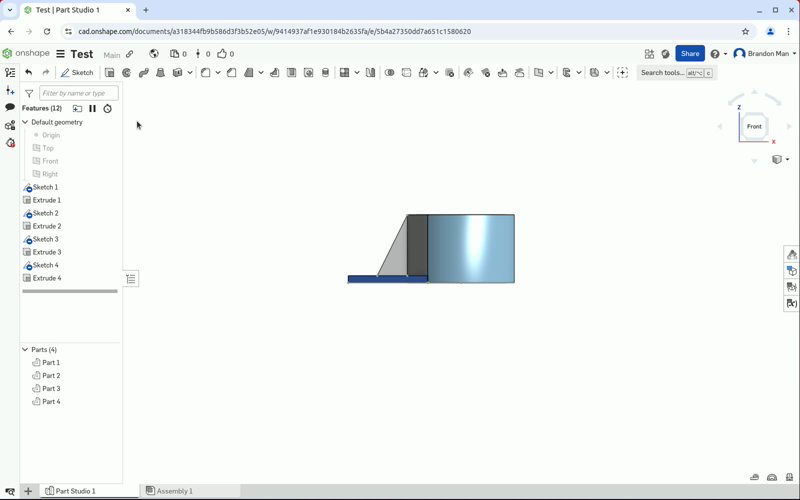
key(left, 2)
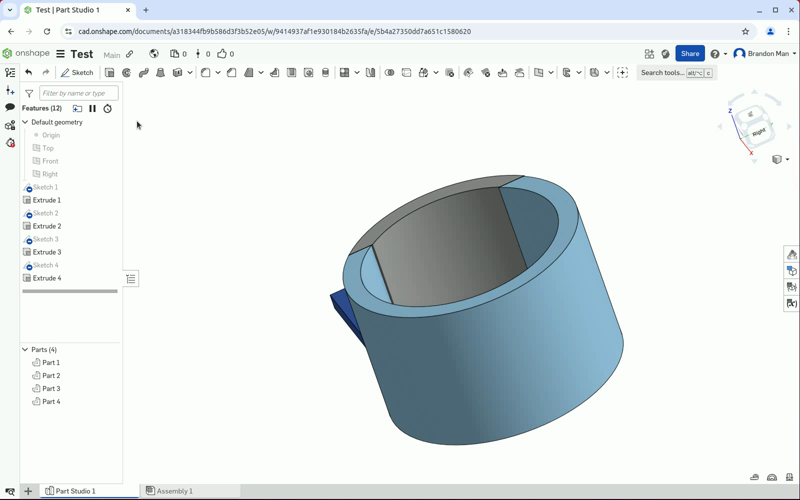
key(down, 2)
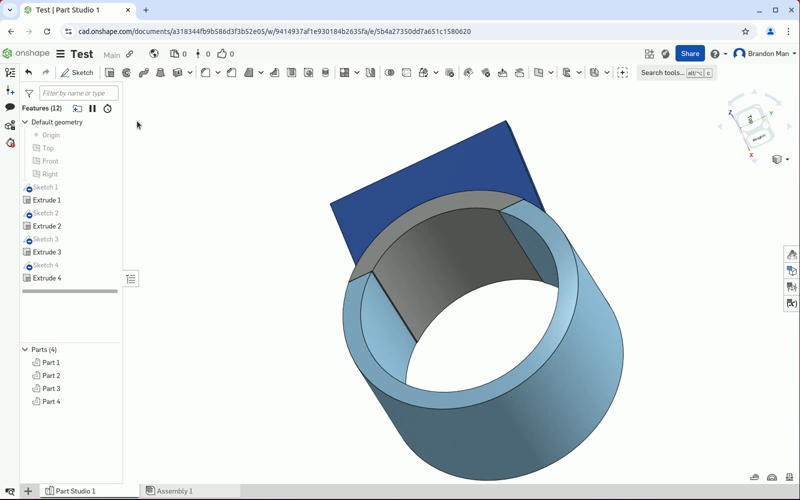
key(up, 2)
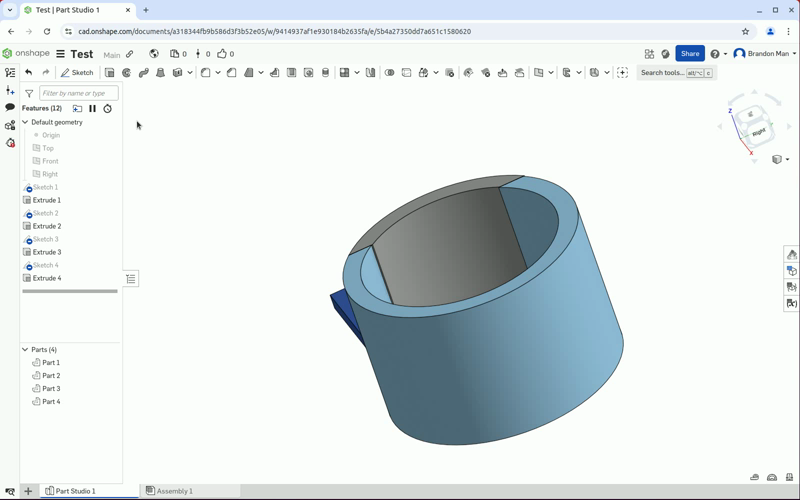
key(right, 2)
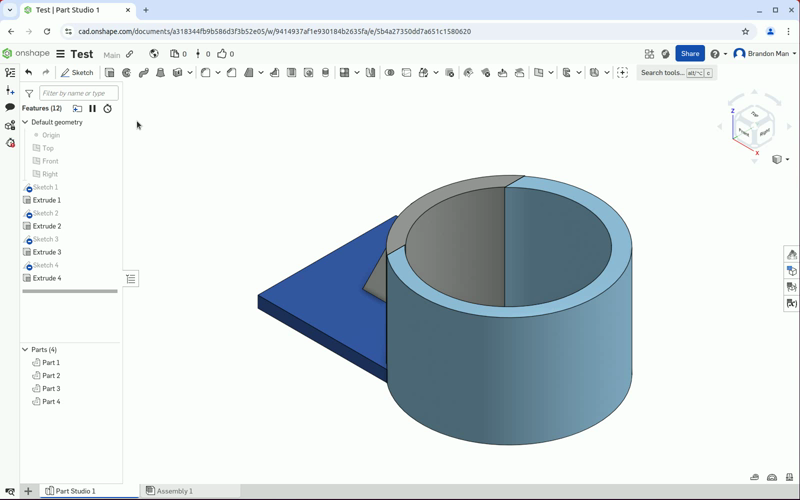
mouse_move(73, 189)
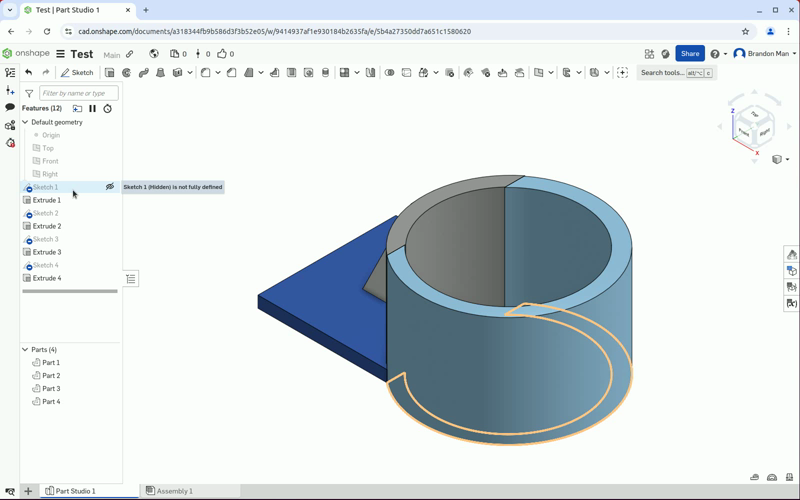
click(73, 189)